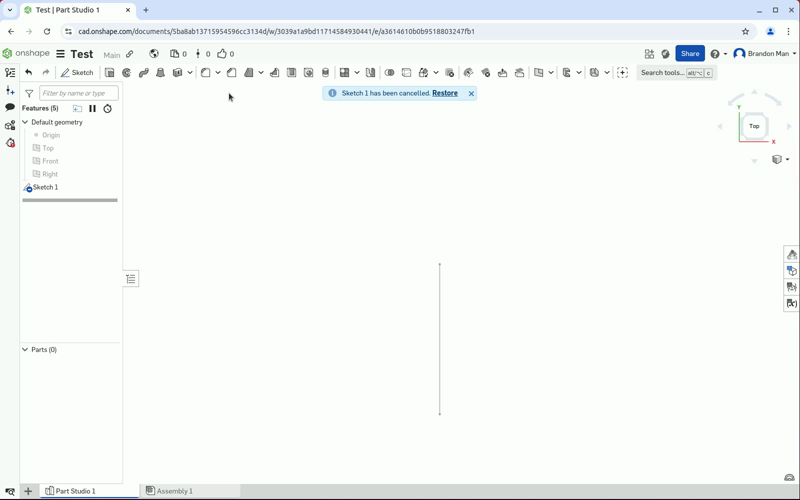
key(shift+h)
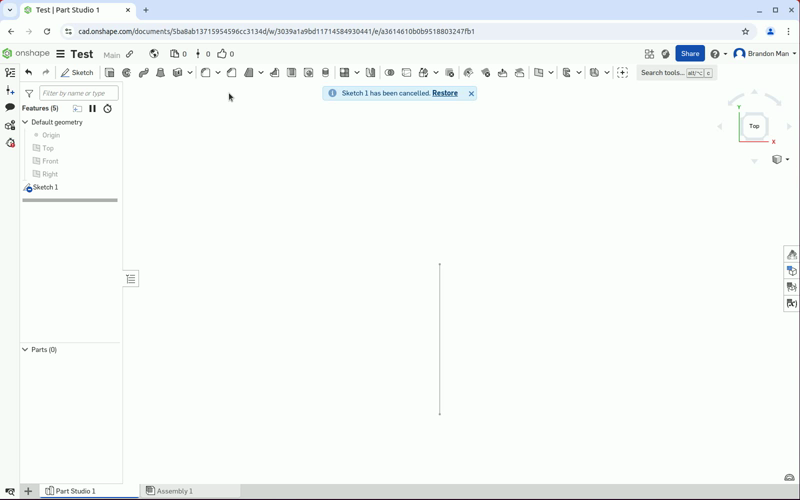
key(shift+s)
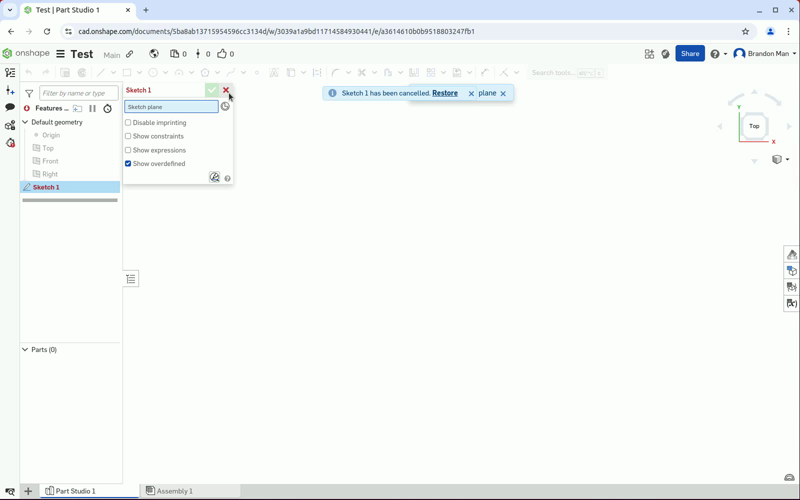
mouse_move(73, 150)
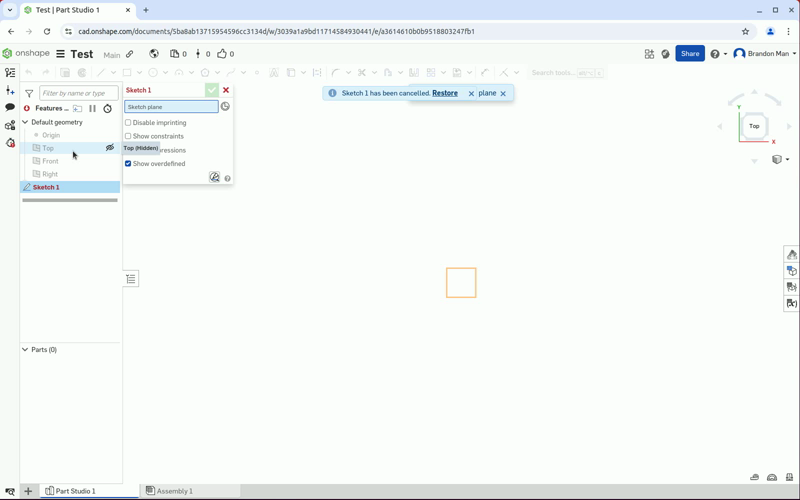
click(73, 150)
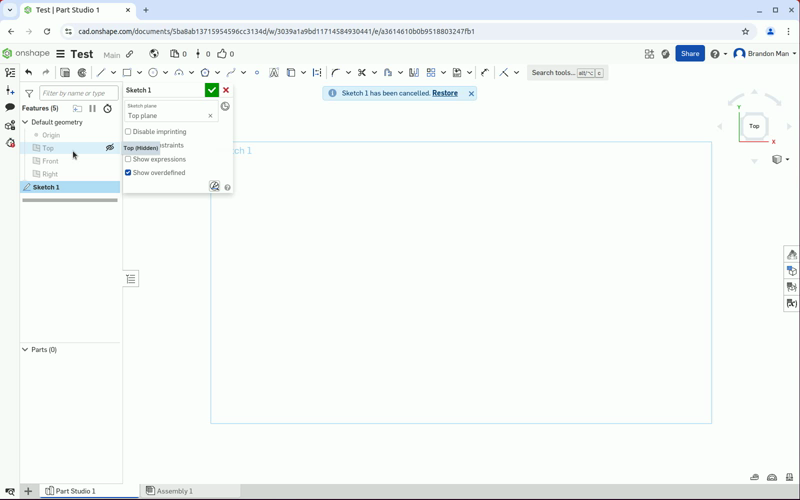
mouse_move(73, 352)
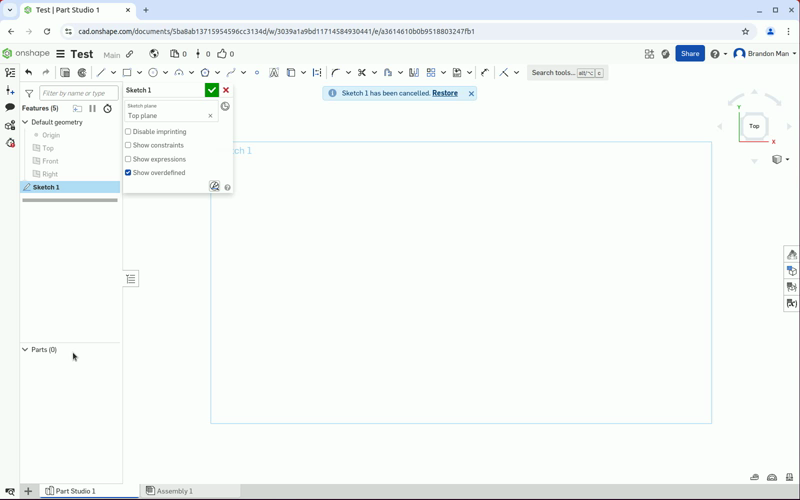
key(y)
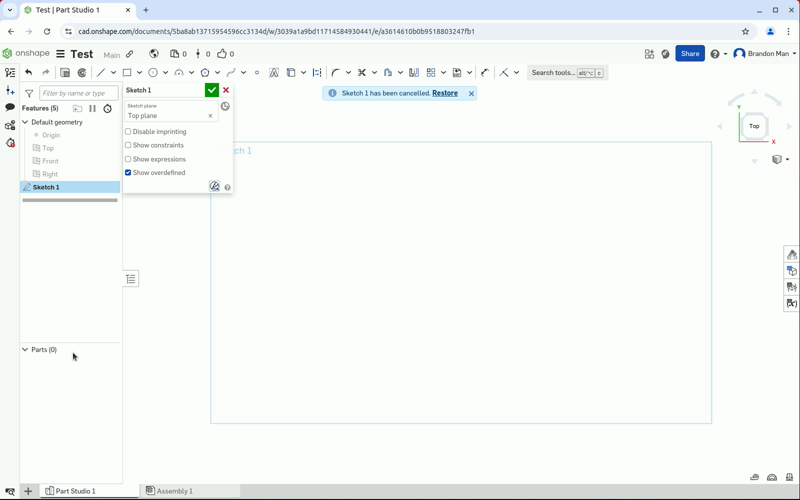
key(l)
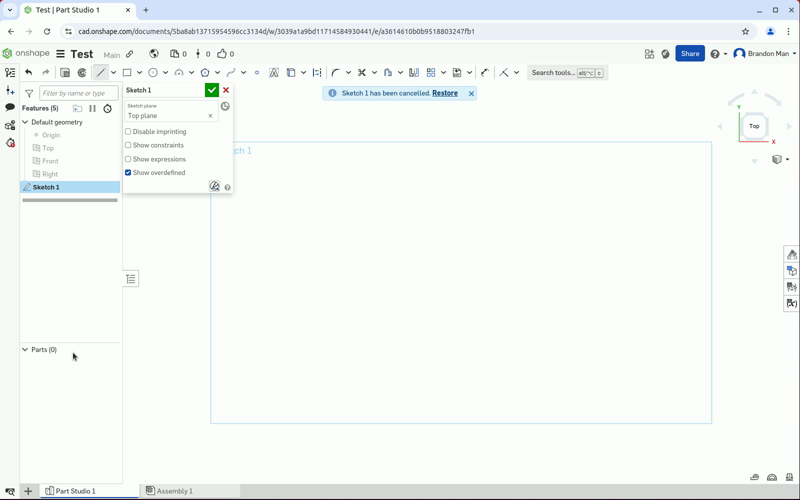
key_down(shift)
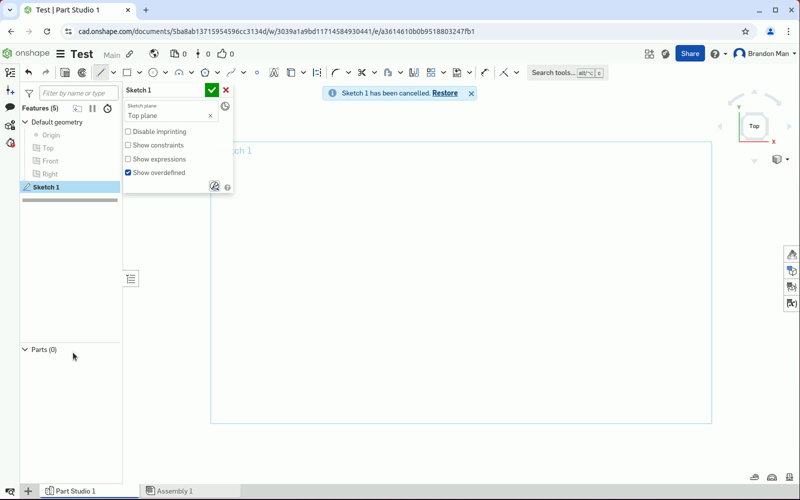
mouse_move(348, 247)
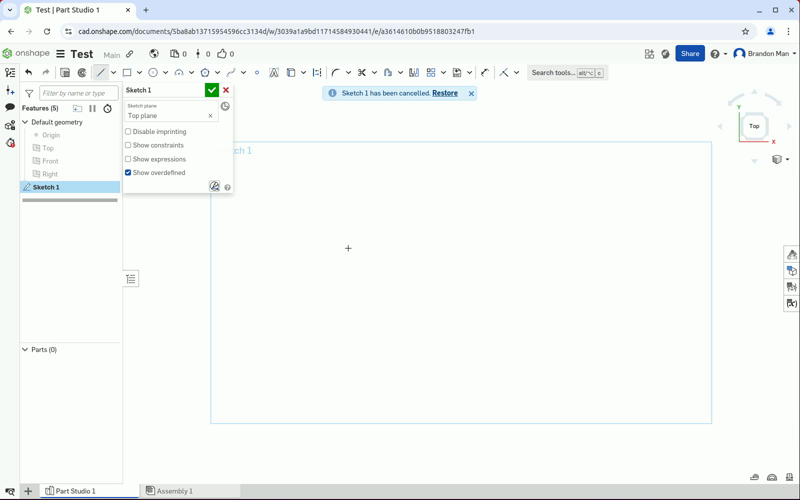
click(348, 247)
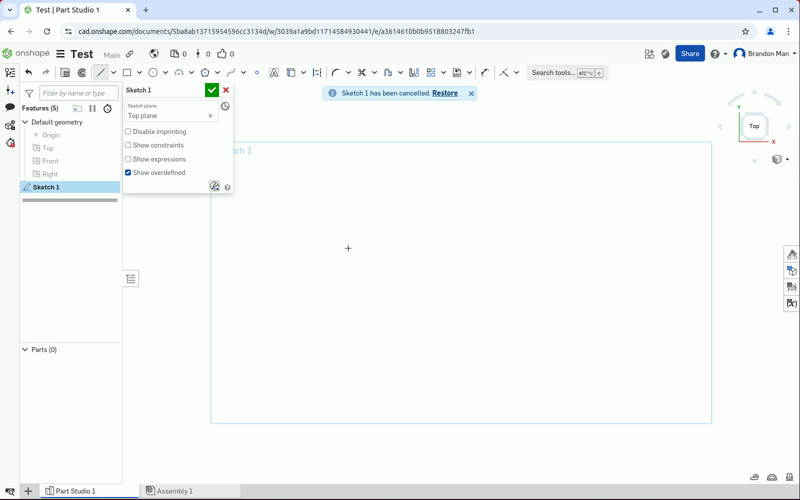
key_up(shift)
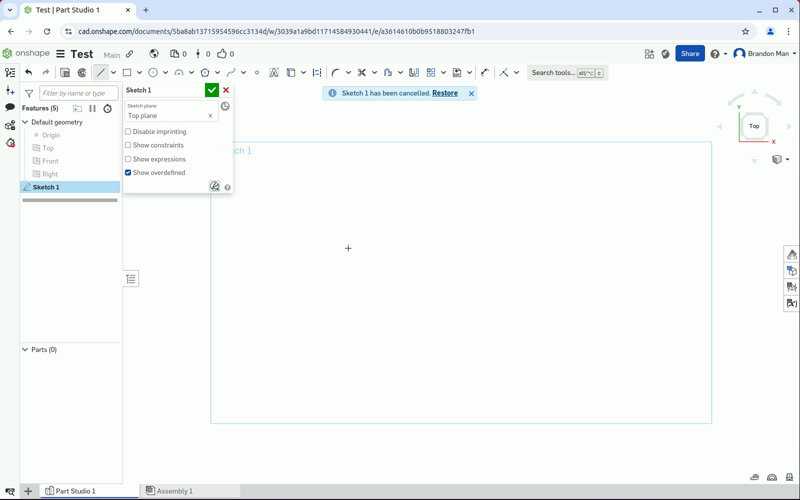
key_down(shift)
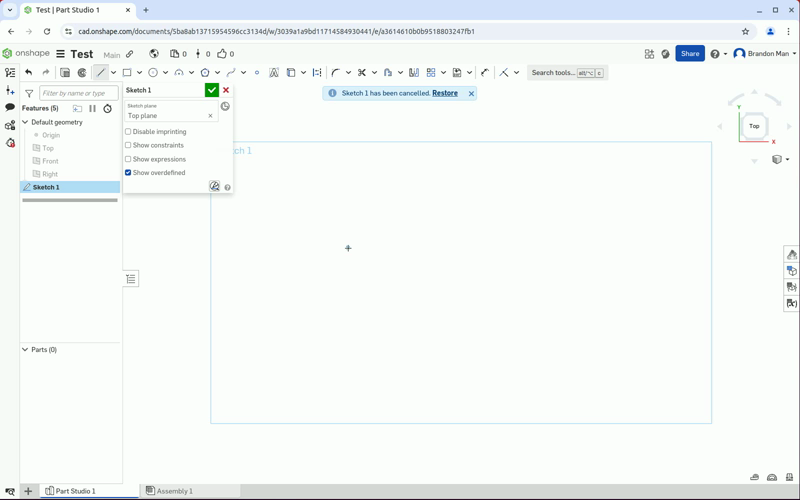
mouse_move(423, 280)
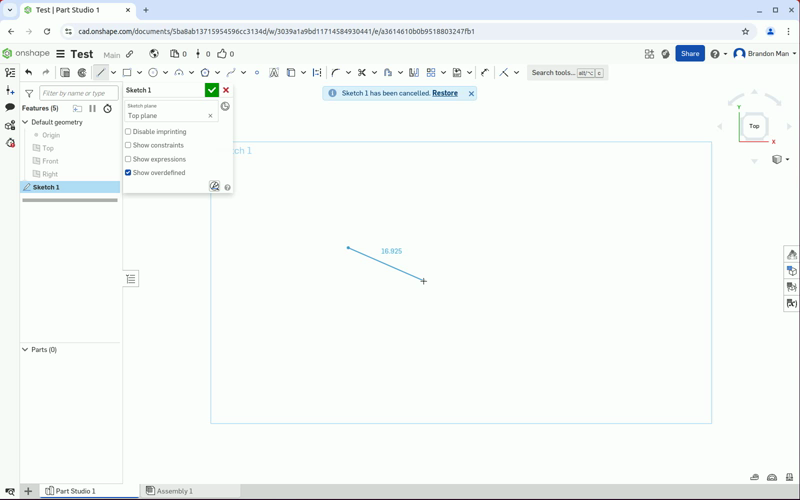
click(423, 280)
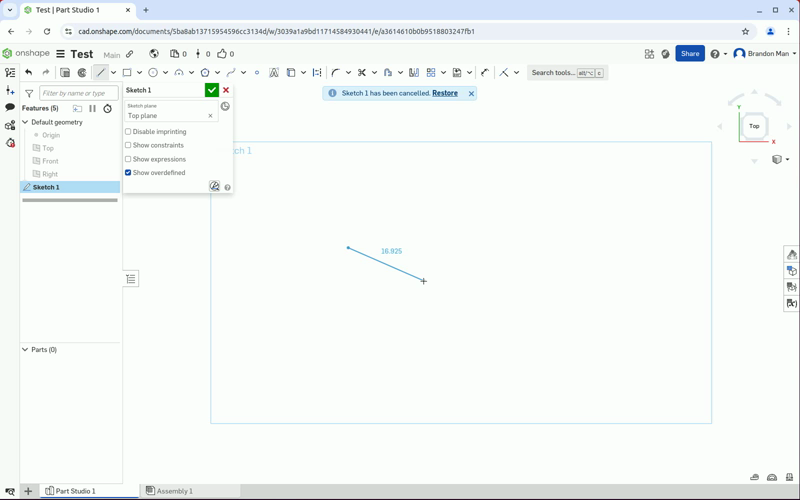
key_up(shift)
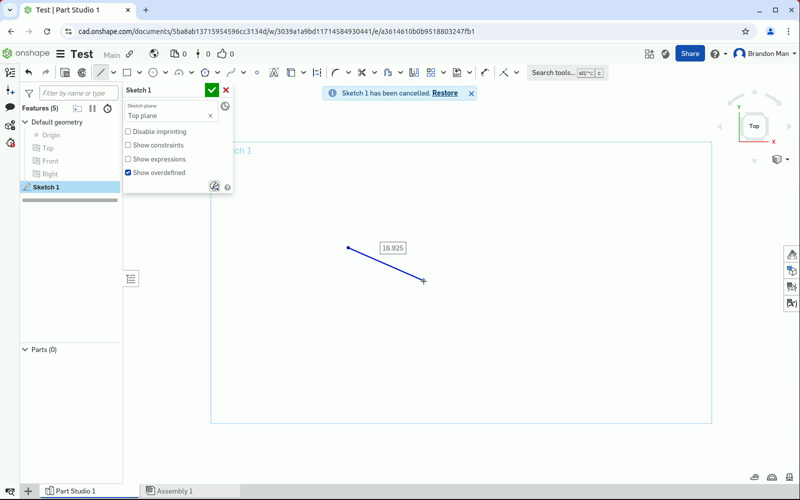
key(esc)
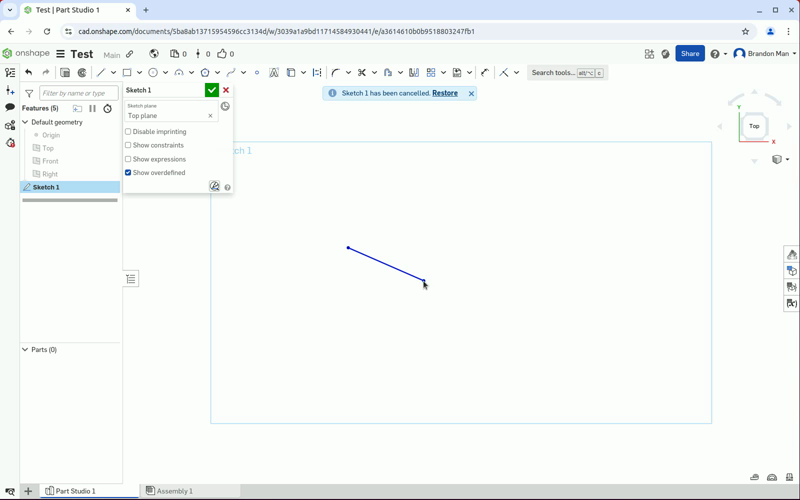
key(a)
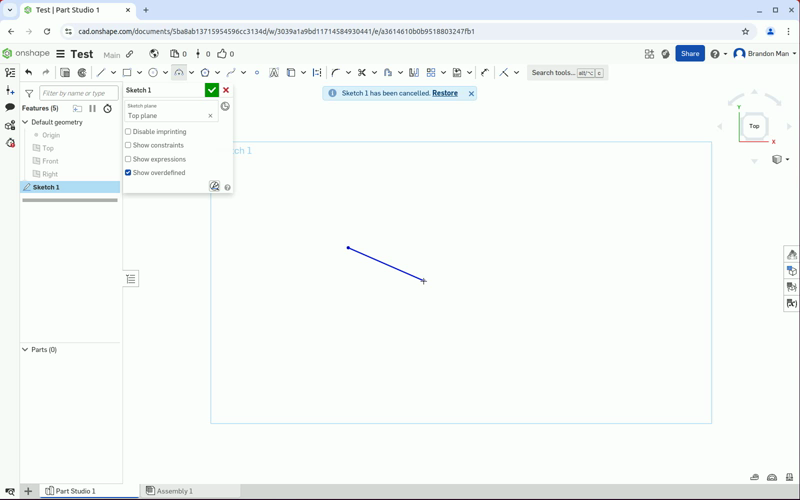
mouse_move(423, 280)
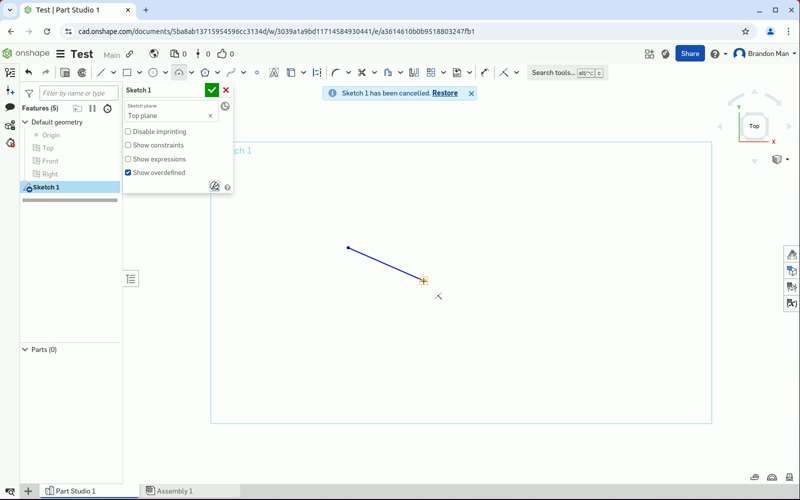
click(423, 280)
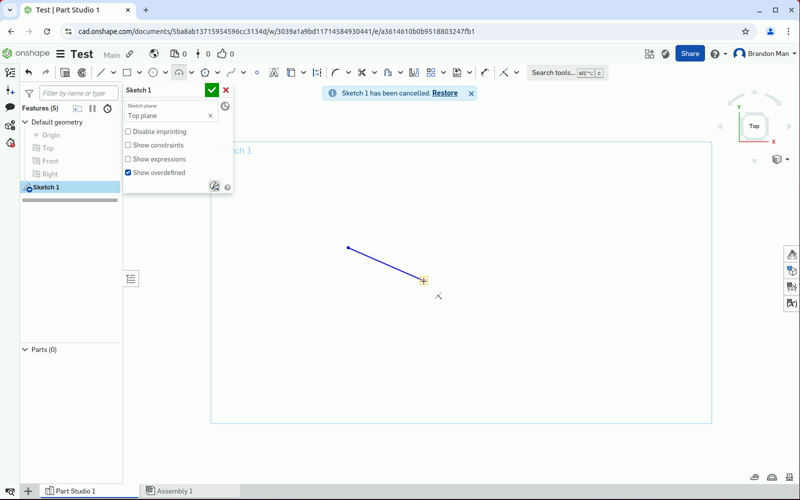
key_down(shift)
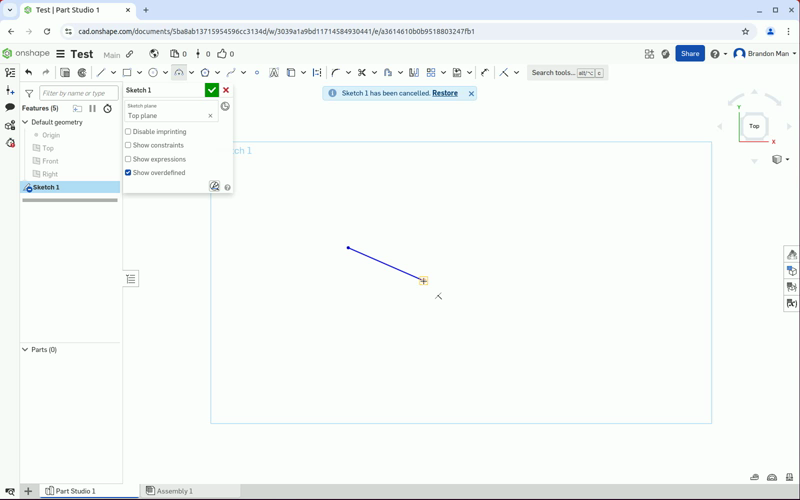
mouse_move(496, 280)
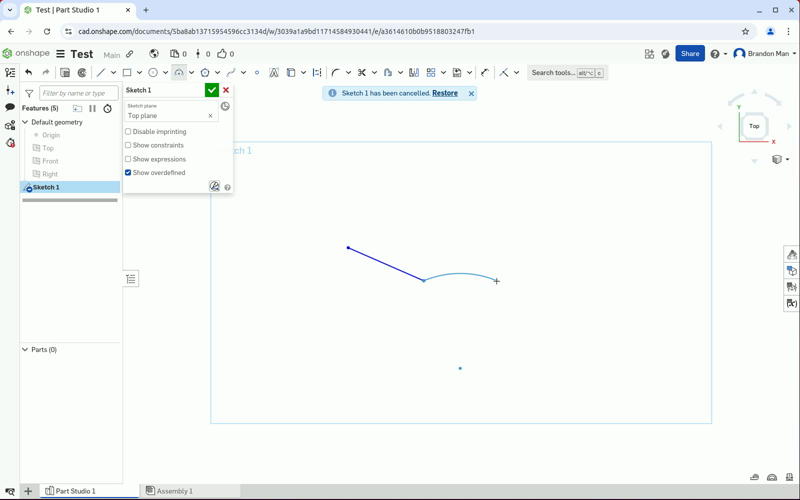
click(496, 280)
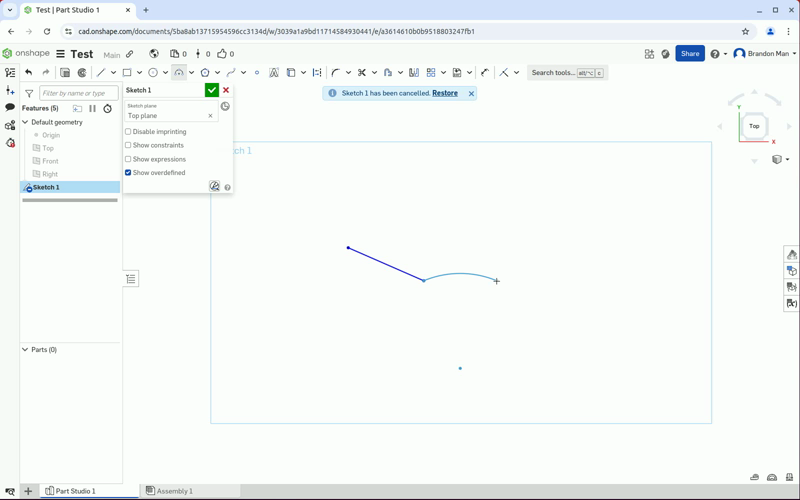
mouse_move(460, 257)
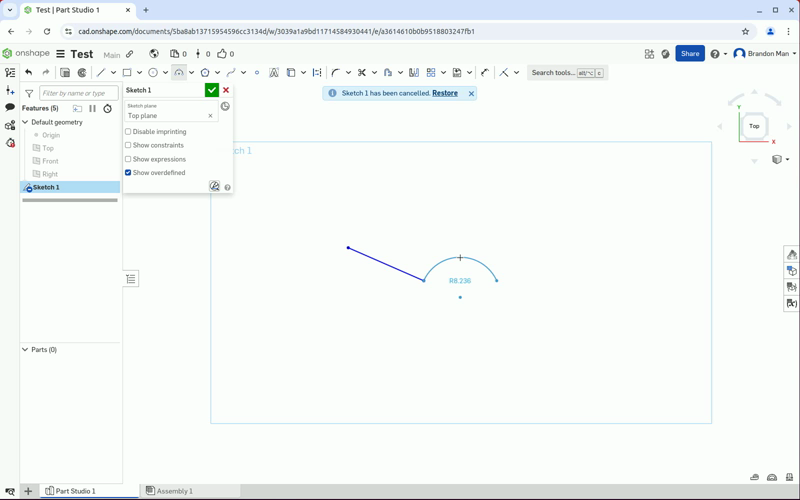
click(460, 257)
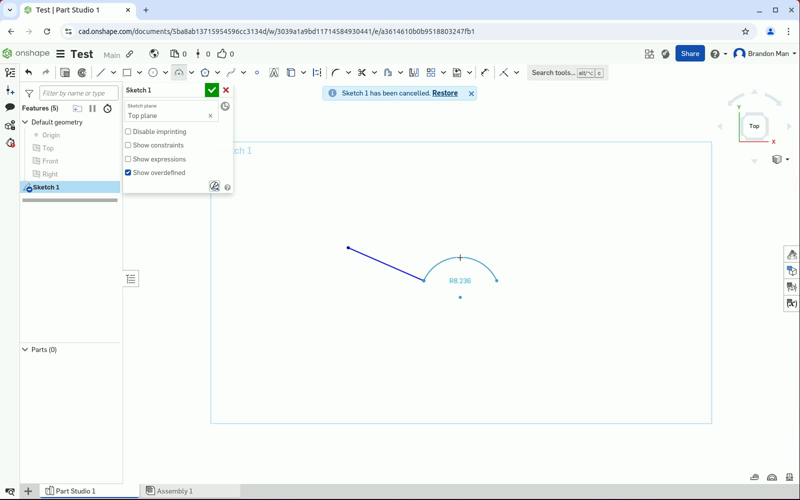
key_up(shift)
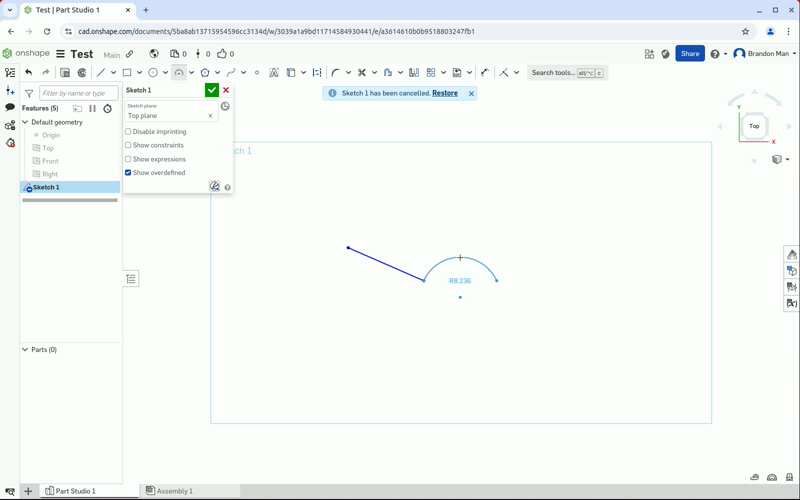
key(esc)
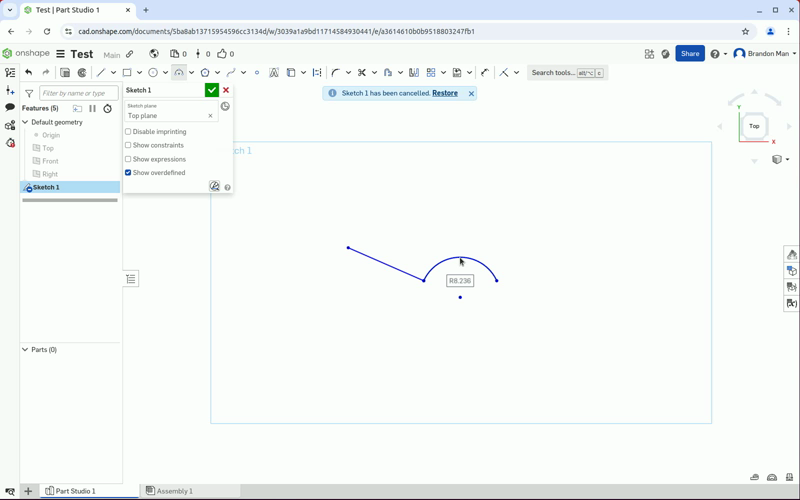
key(l)
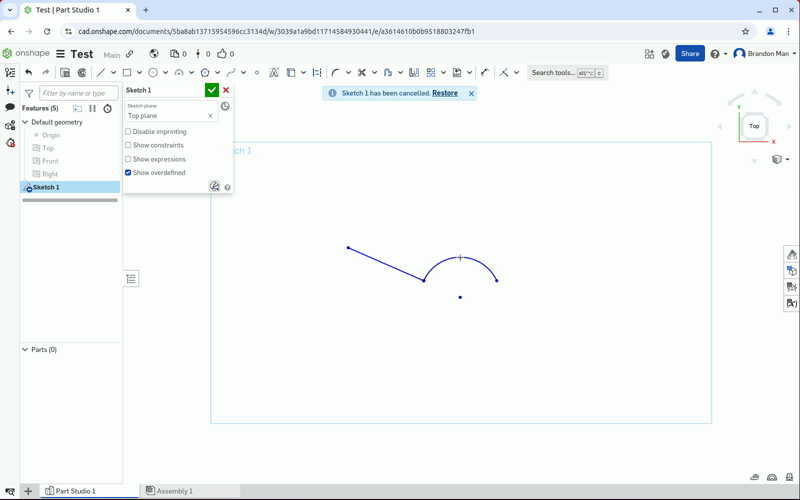
mouse_move(496, 280)
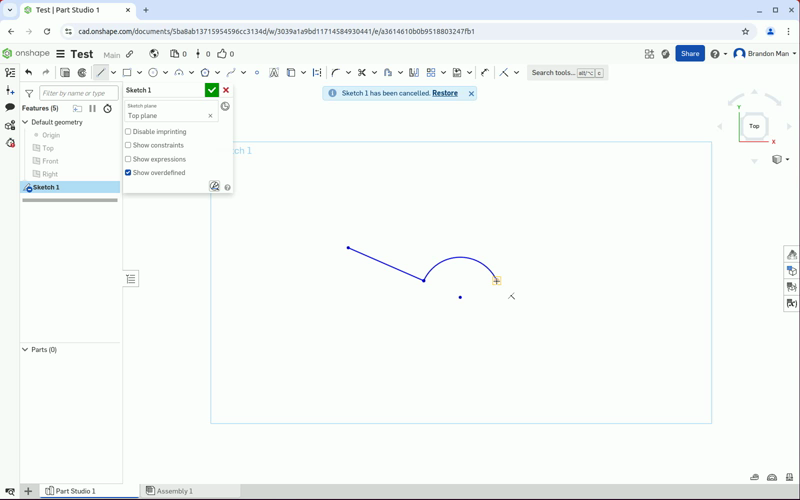
click(496, 280)
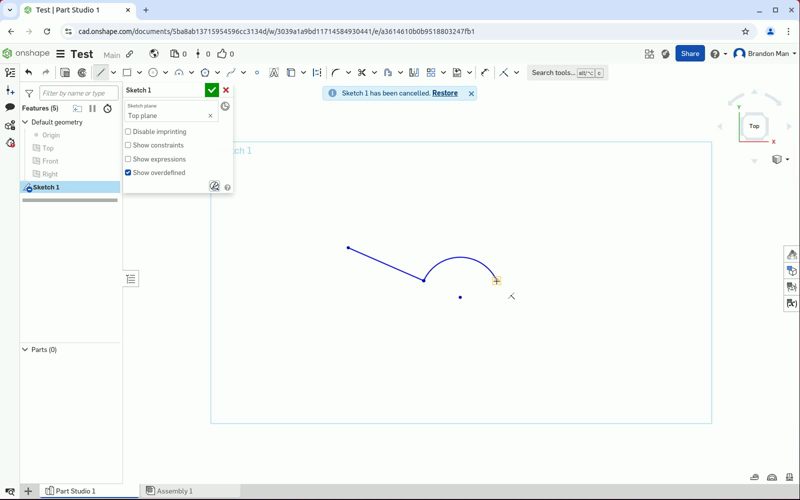
key_down(shift)
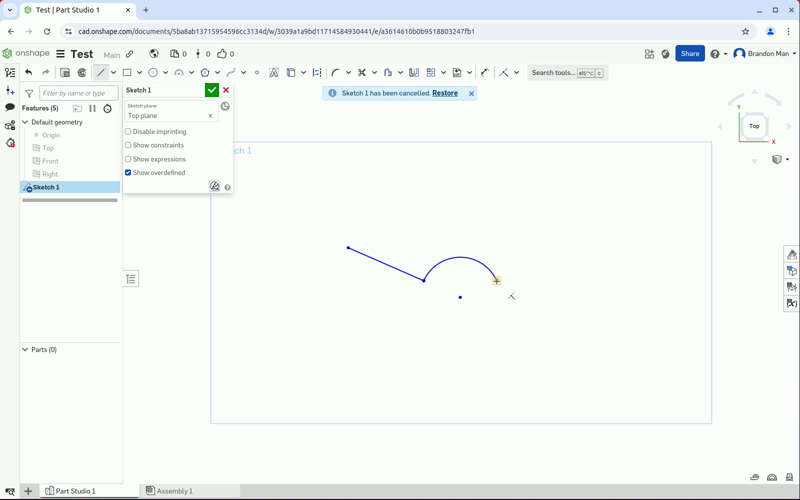
mouse_move(572, 247)
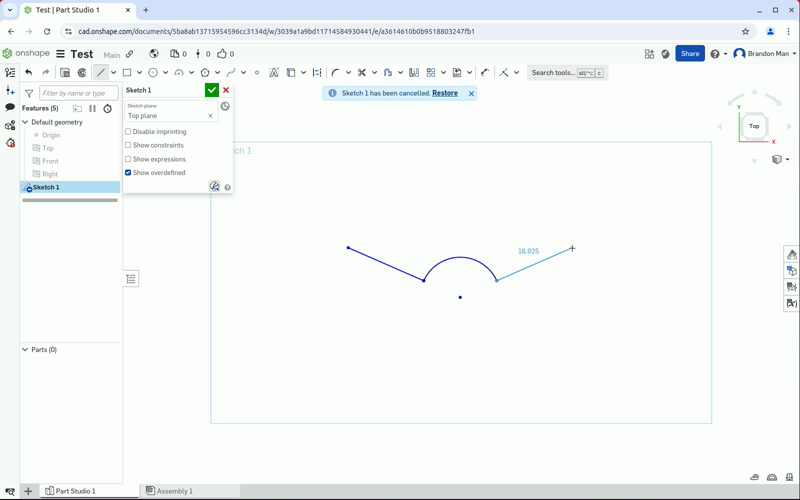
click(572, 247)
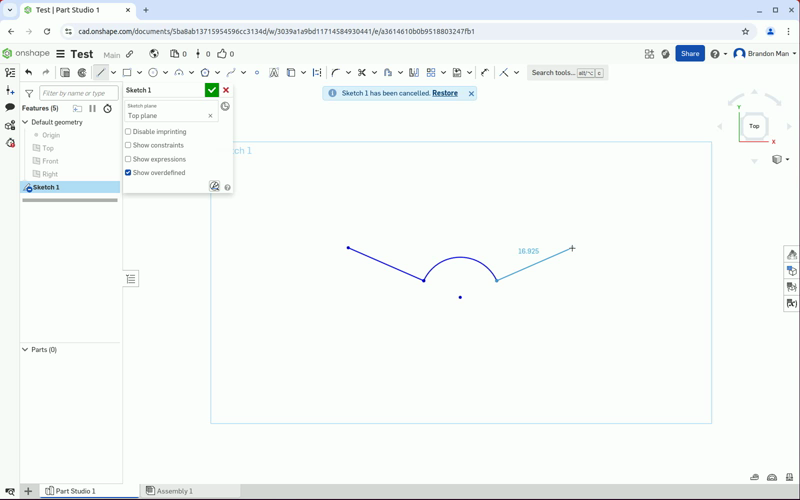
key_up(shift)
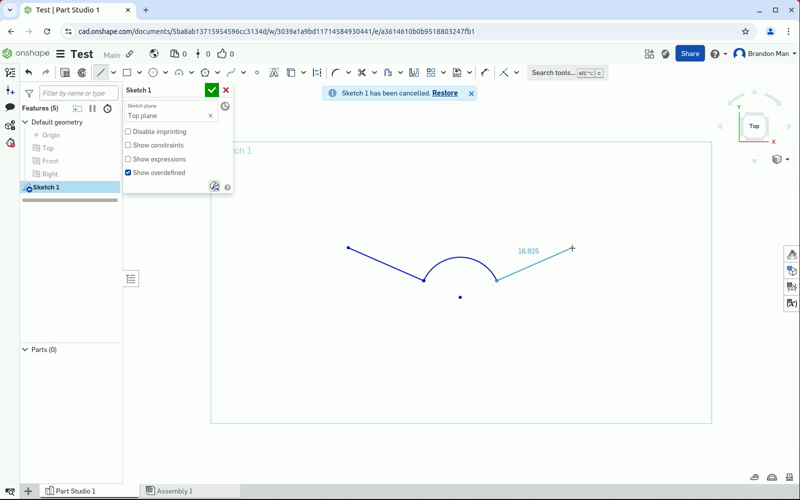
key_down(shift)
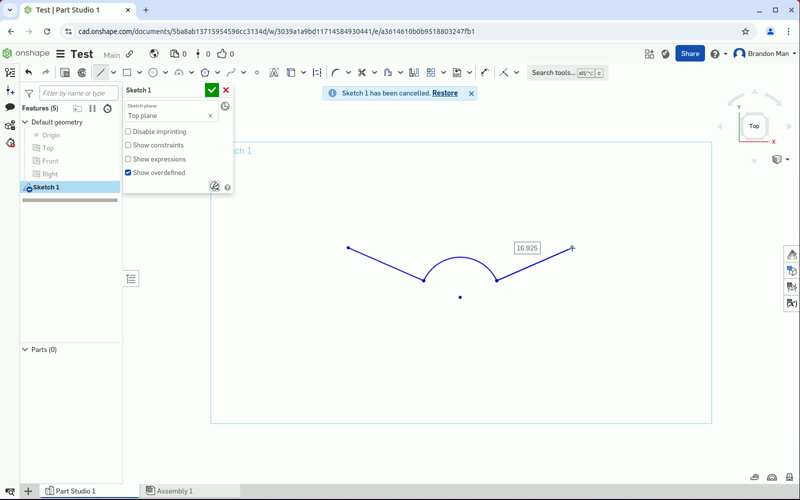
mouse_move(348, 247)
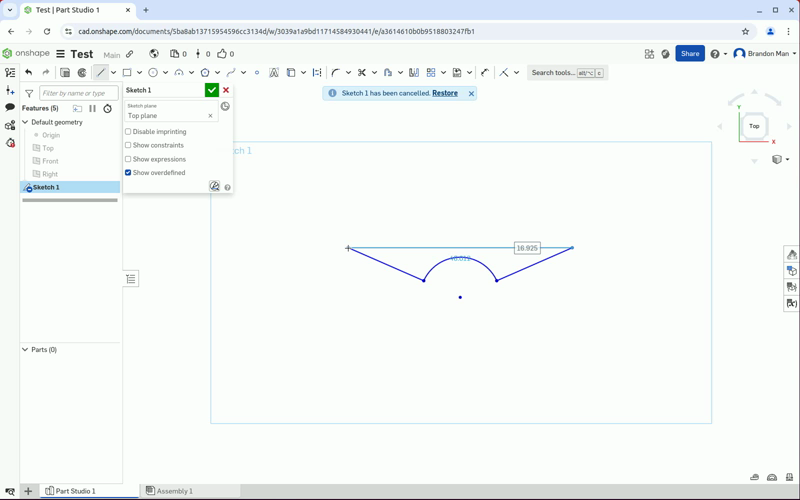
key_up(shift)
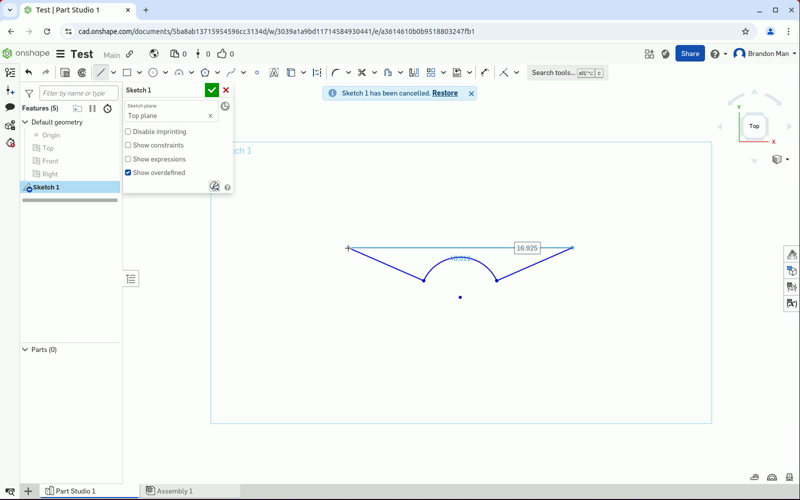
click(348, 247)
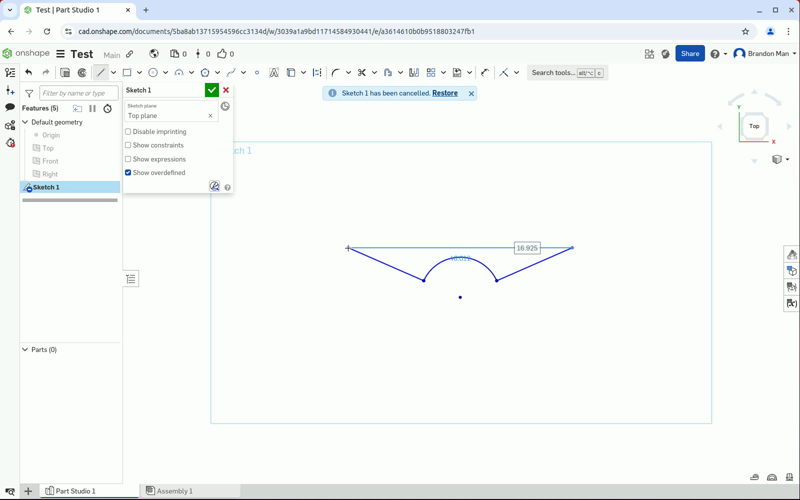
key(esc)
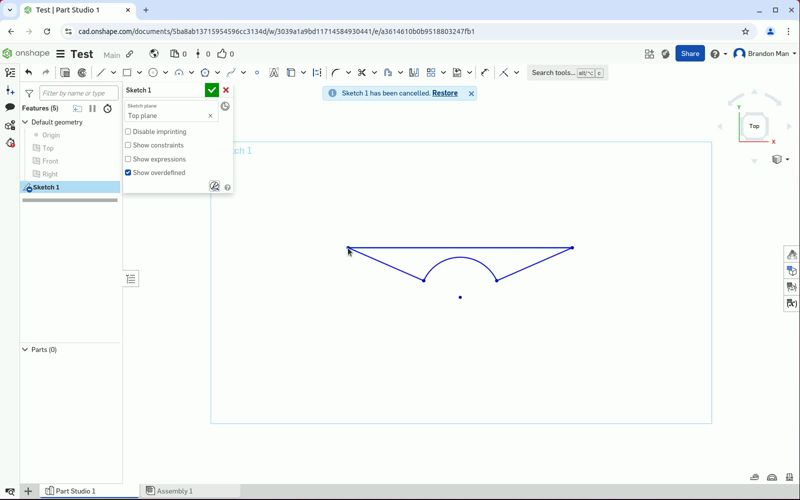
mouse_move(493, 267)
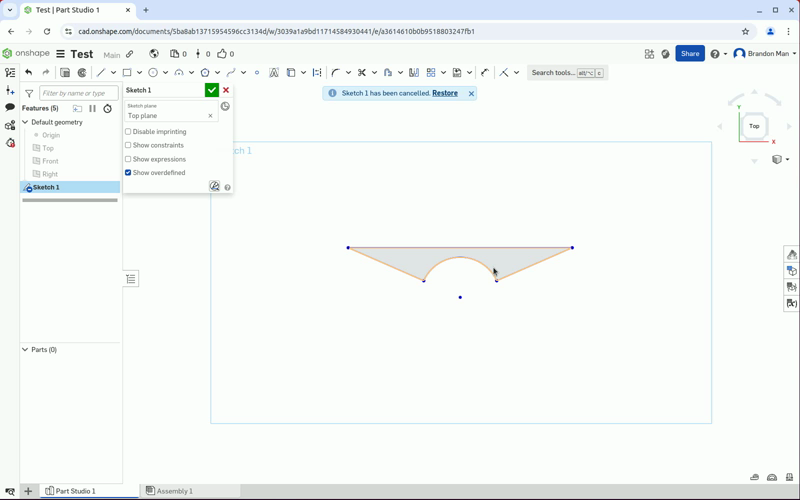
click(493, 267)
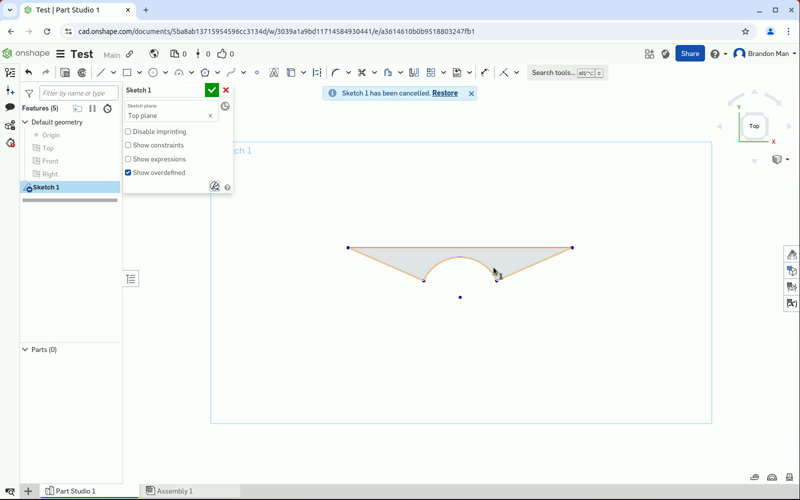
mouse_move(73, 352)
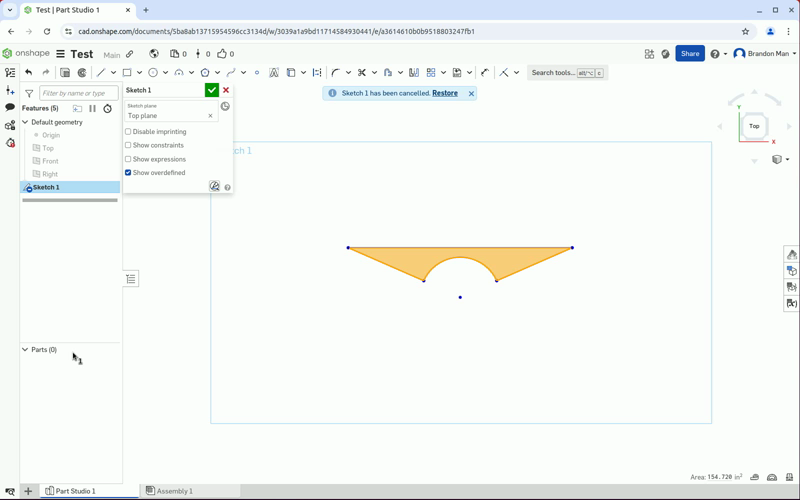
key(shift+y)
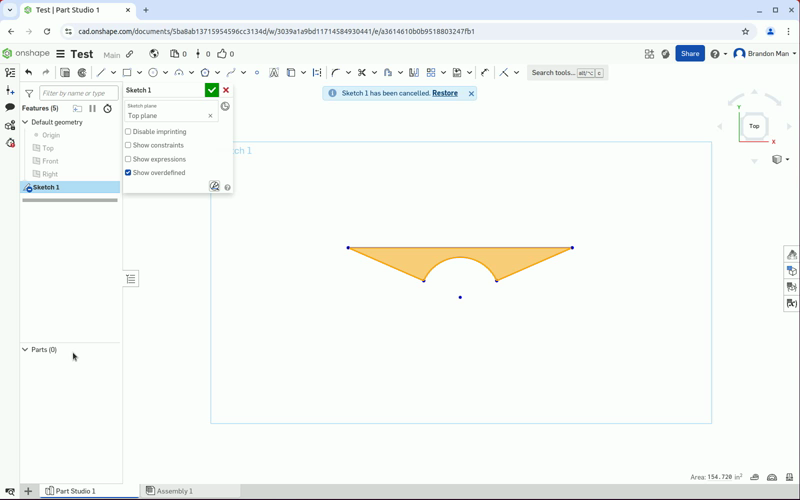
key(shift+e)
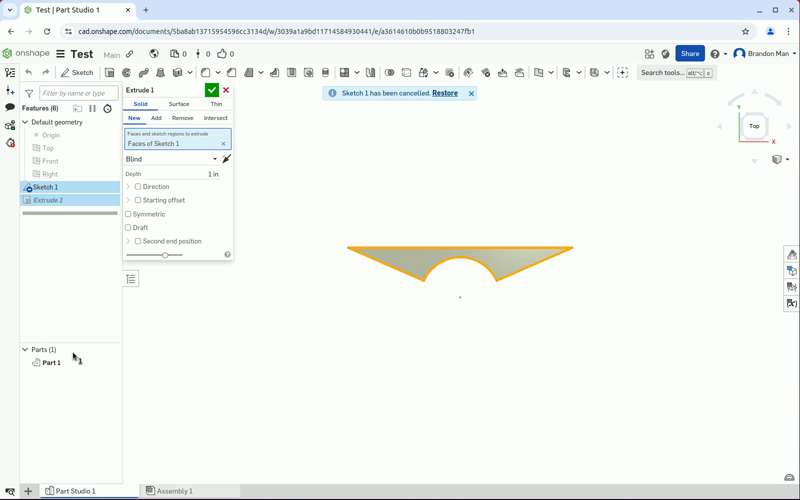
mouse_move(143, 106)
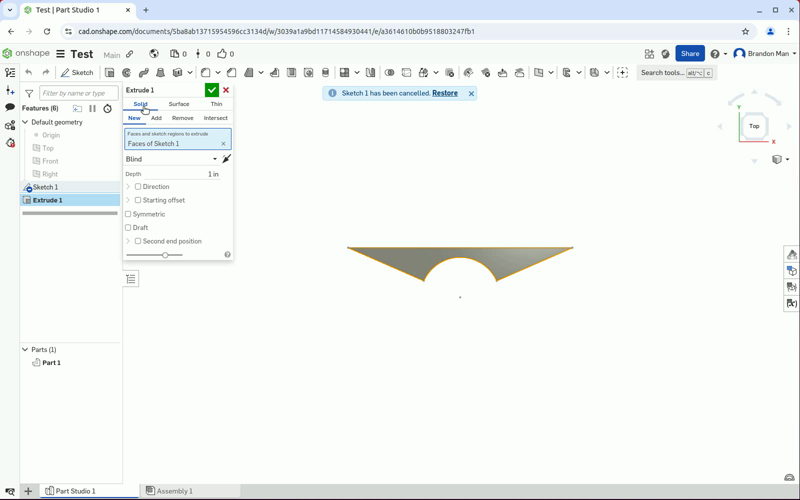
click(143, 106)
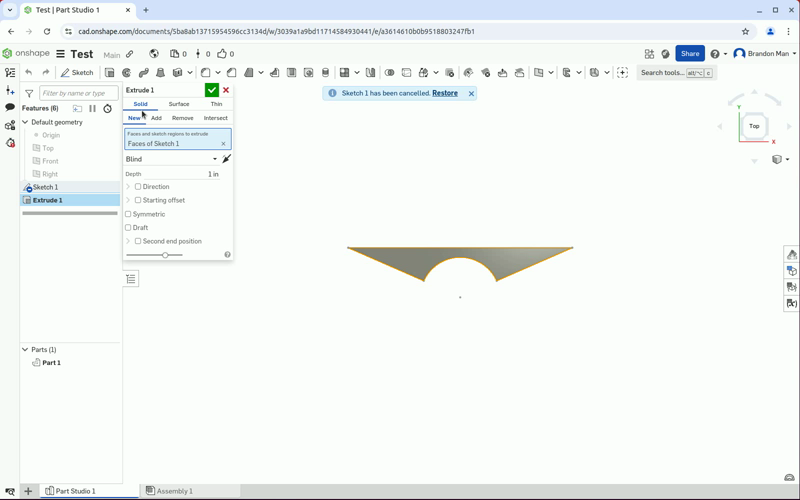
mouse_move(137, 120)
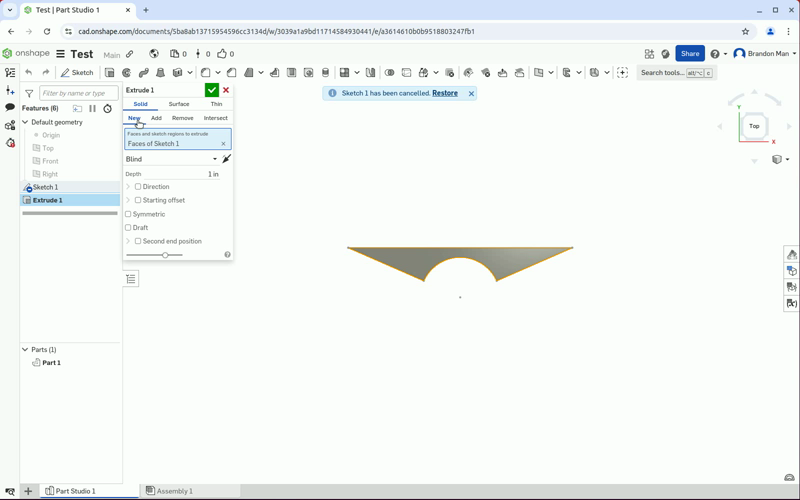
click(137, 120)
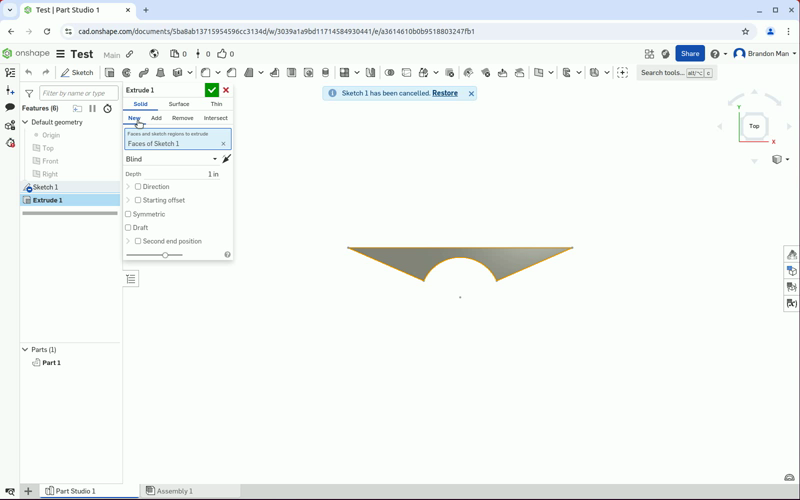
key(tab, 4)
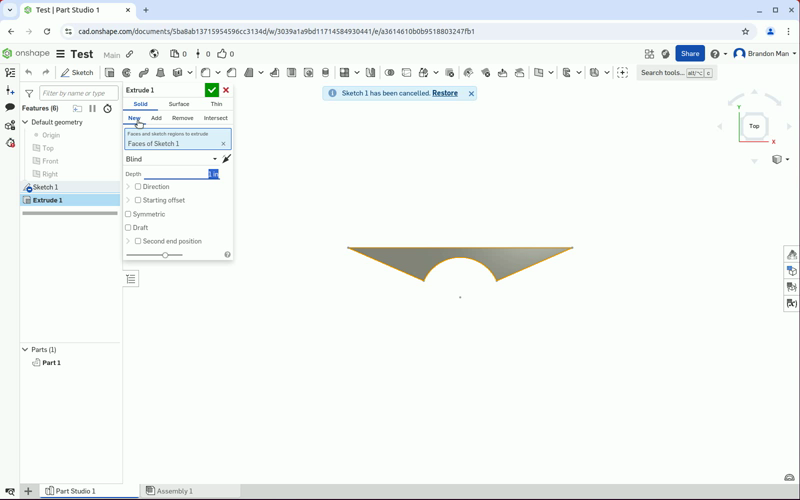
text(10.351)
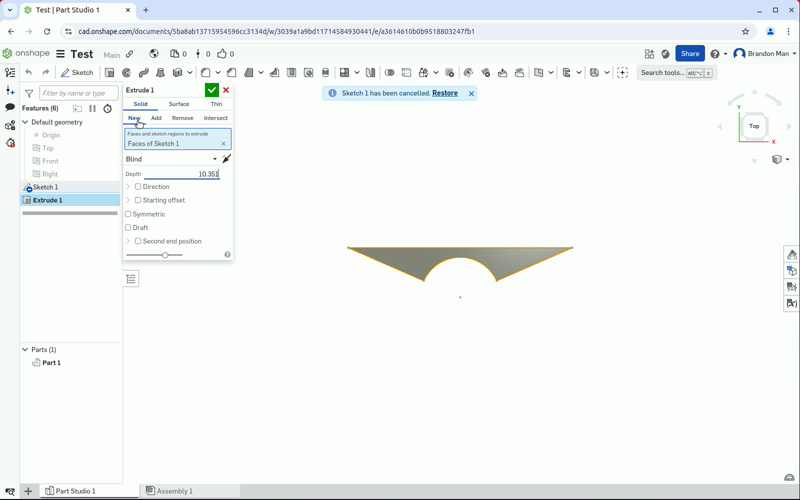
key(enter)
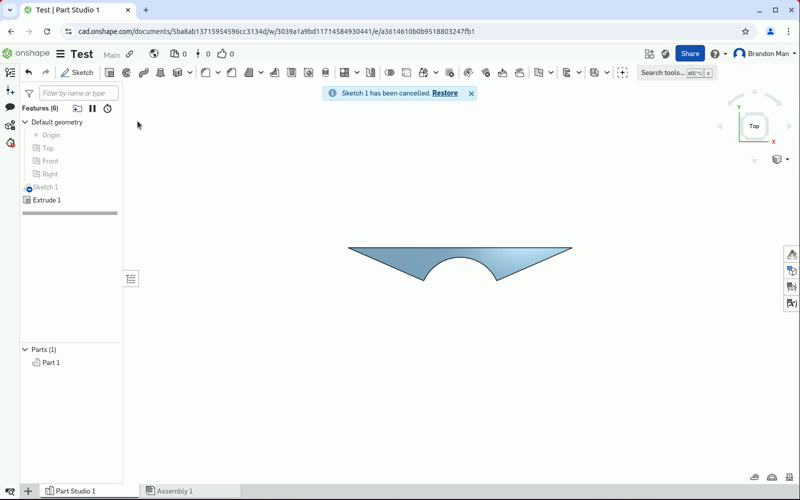
key(shift+h)
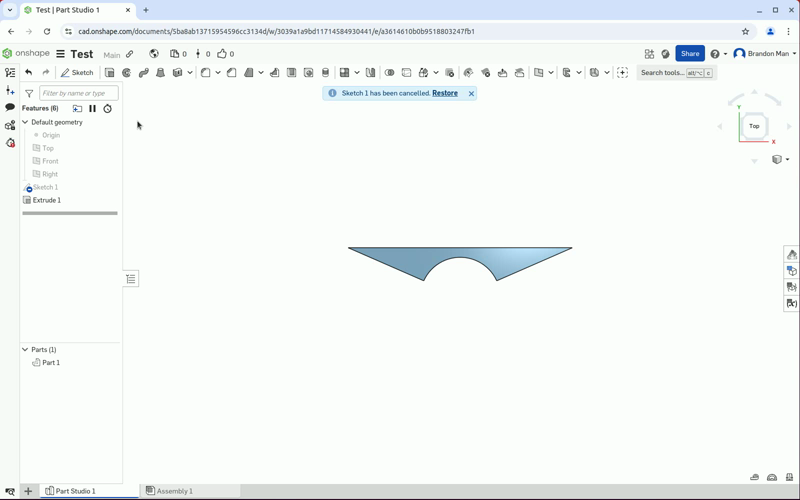
key(shift+h)
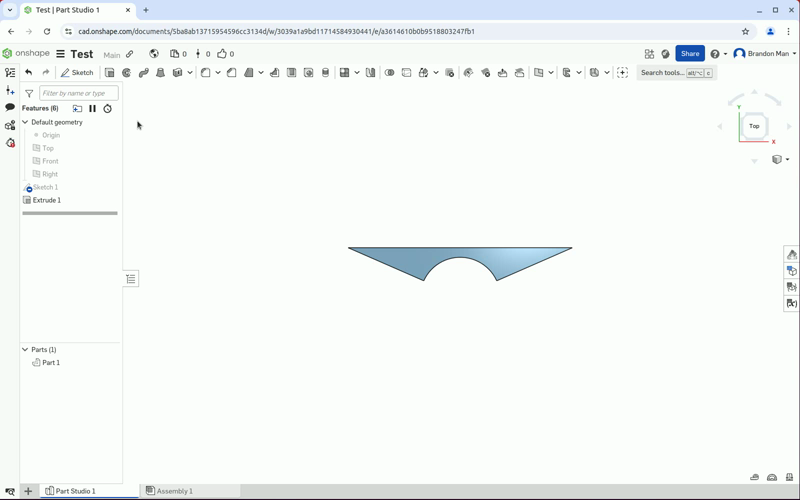
mouse_move(73, 189)
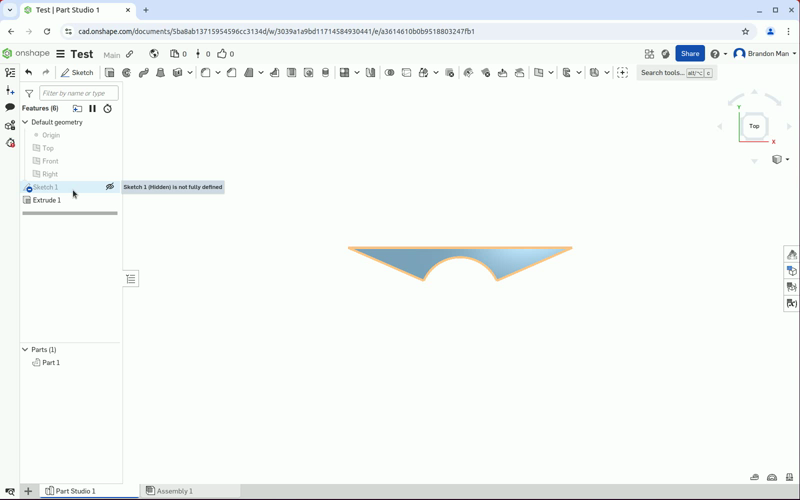
click(73, 189)
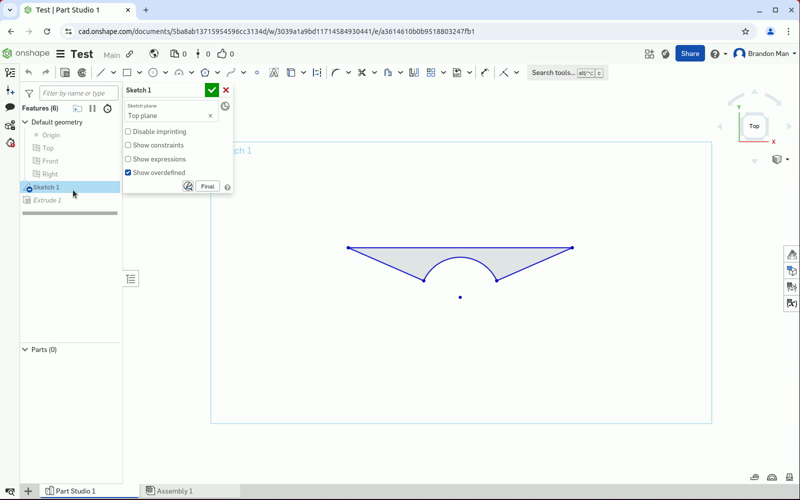
mouse_move(229, 92)
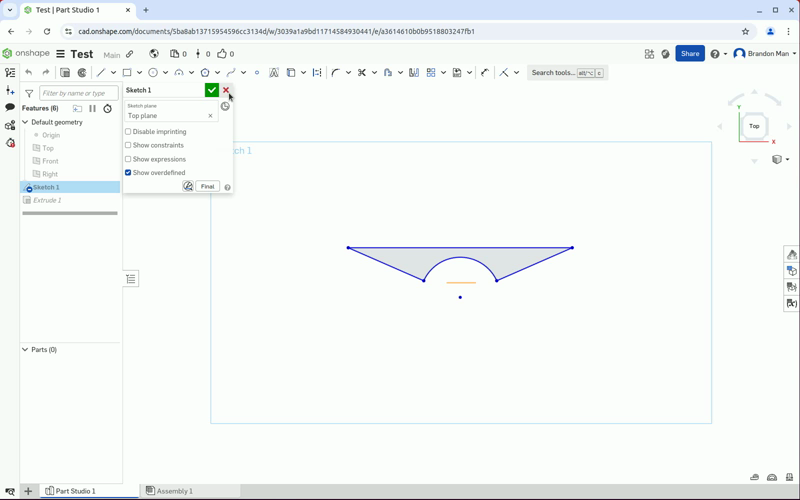
click(229, 92)
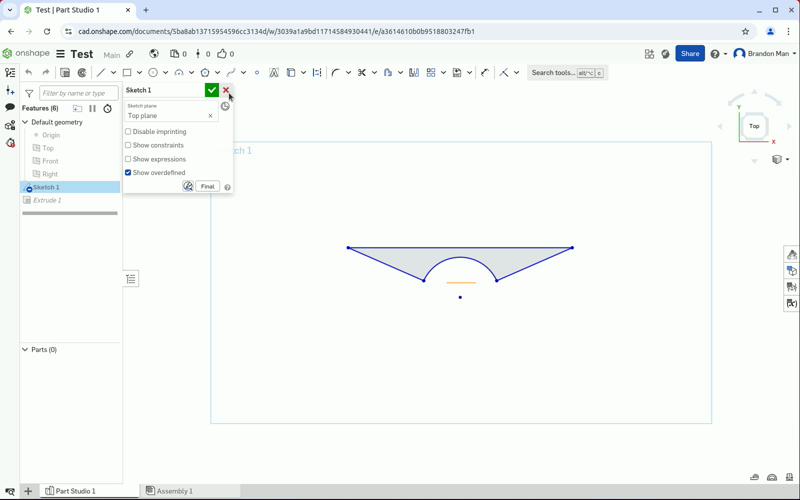
key(shift+s)
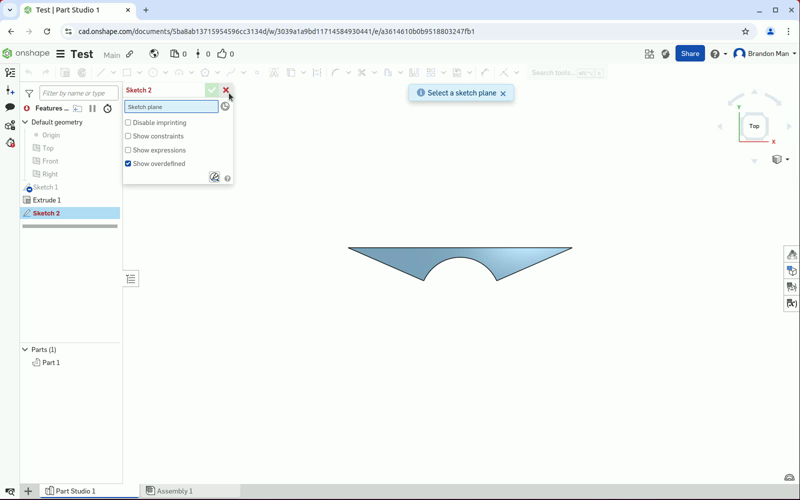
mouse_move(73, 150)
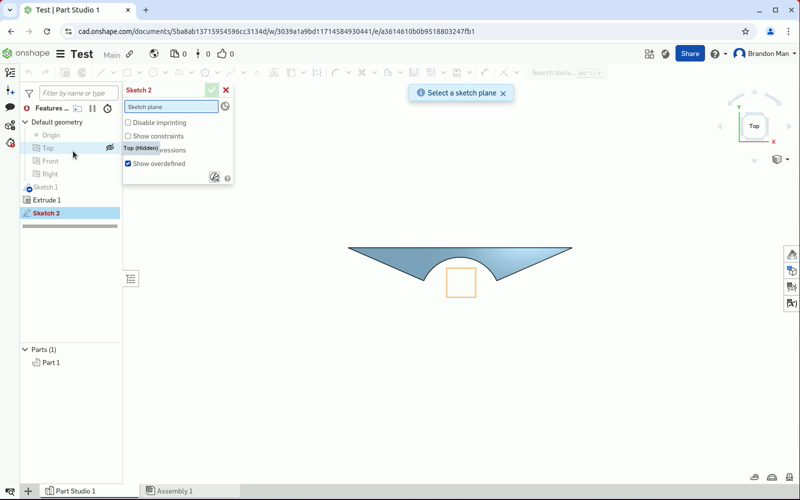
click(73, 150)
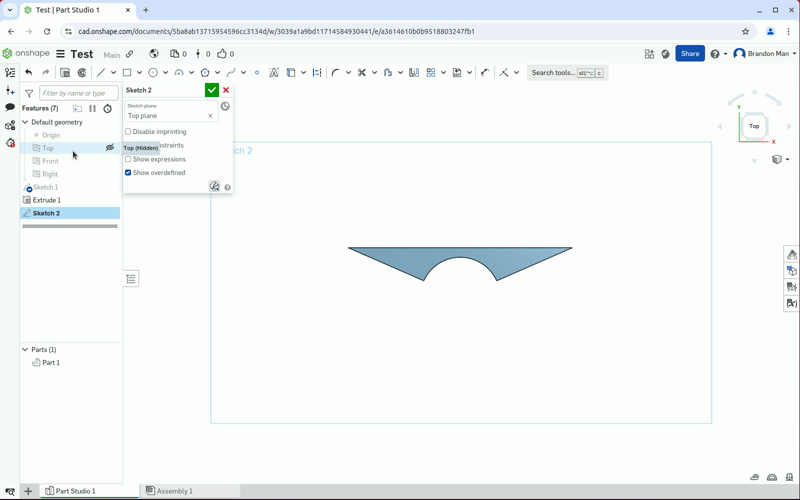
mouse_move(73, 352)
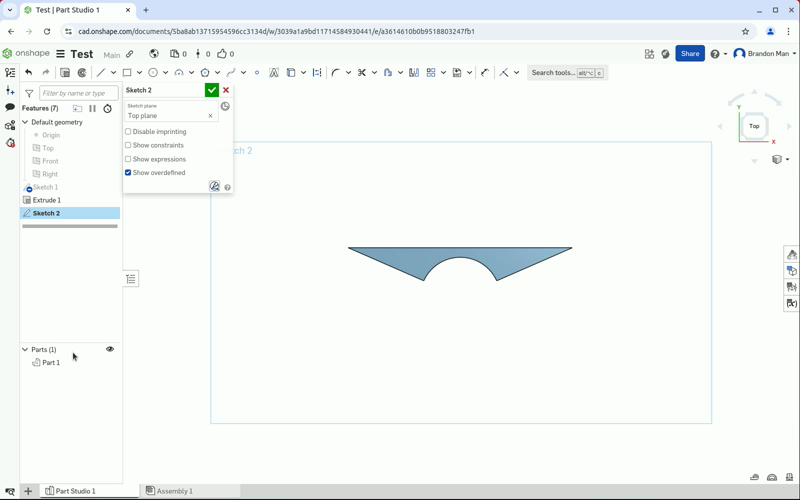
key(y)
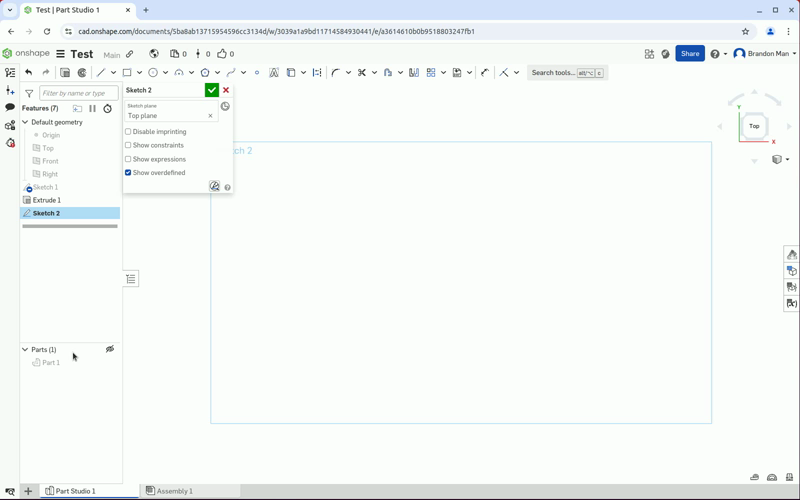
key(l)
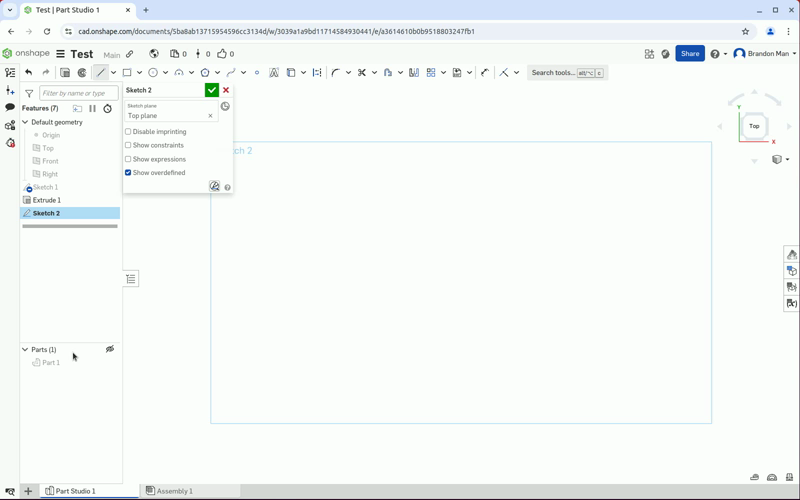
key_down(shift)
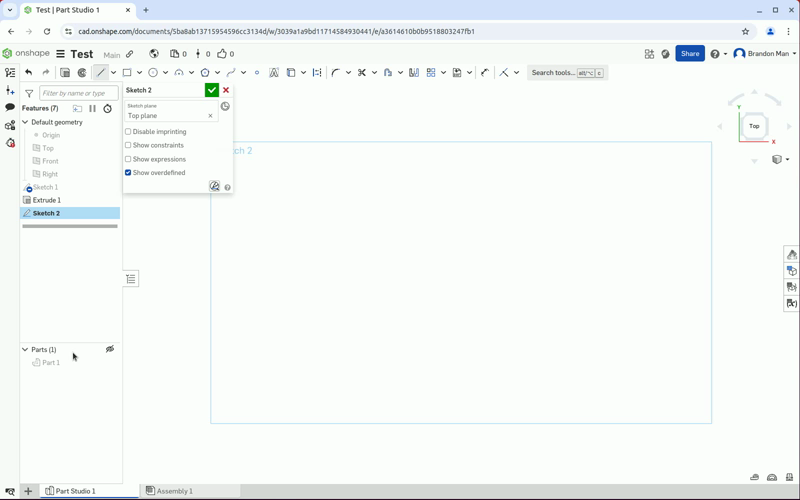
mouse_move(348, 349)
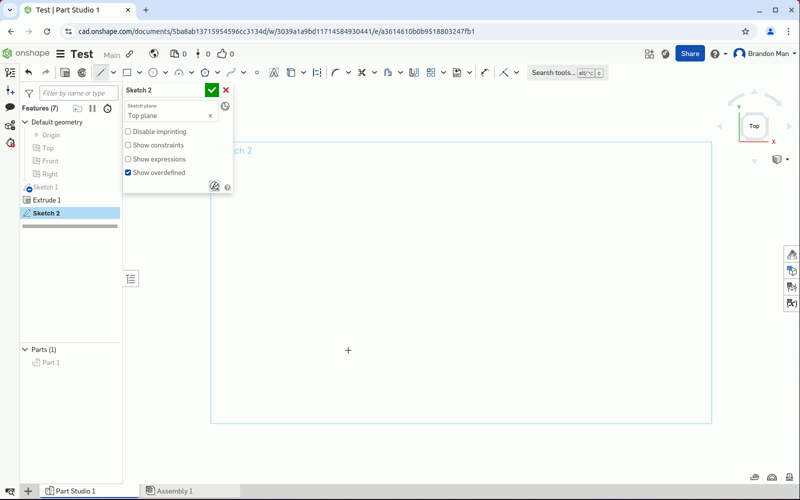
click(348, 349)
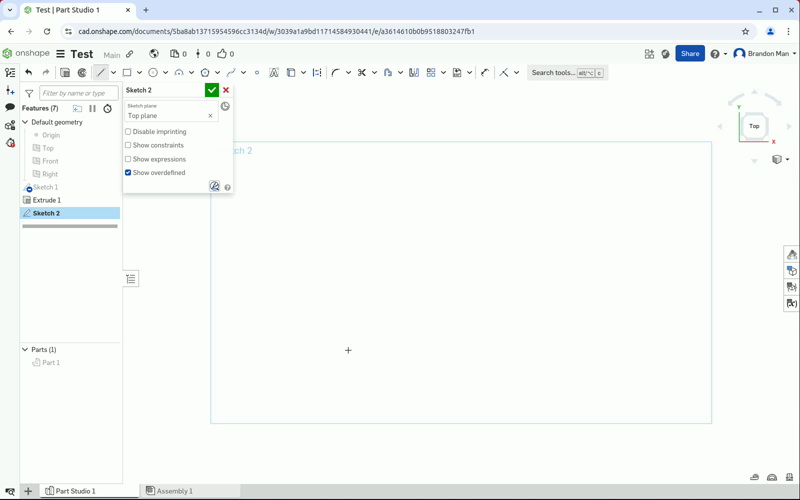
key_up(shift)
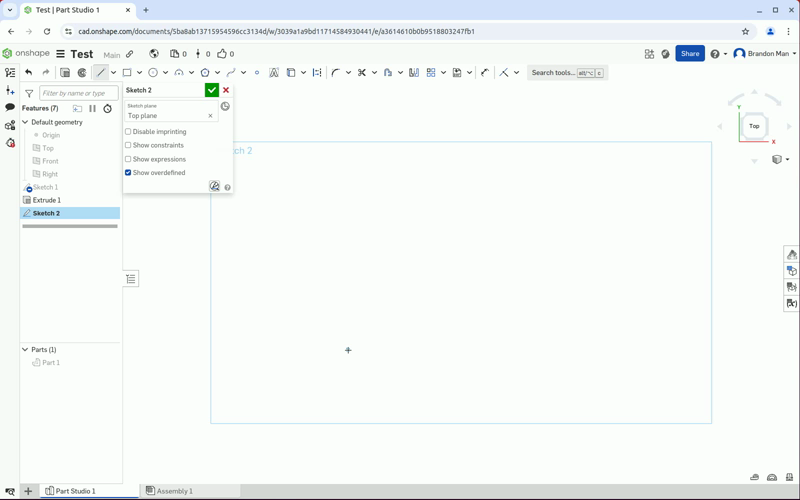
key_down(shift)
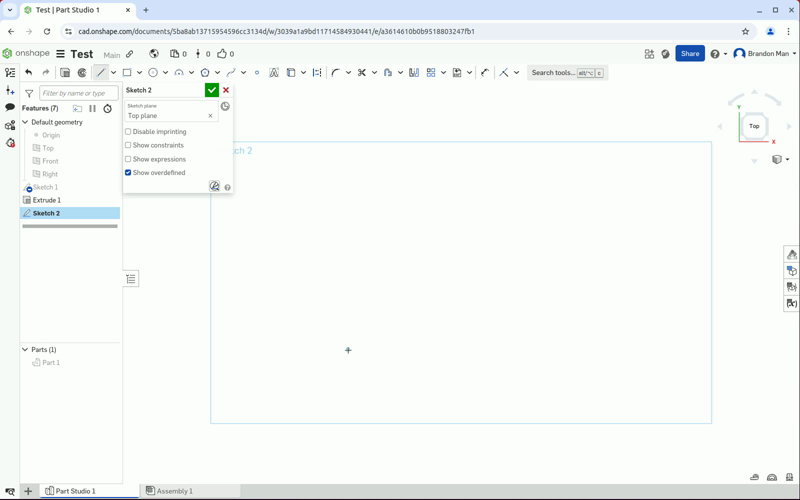
mouse_move(572, 349)
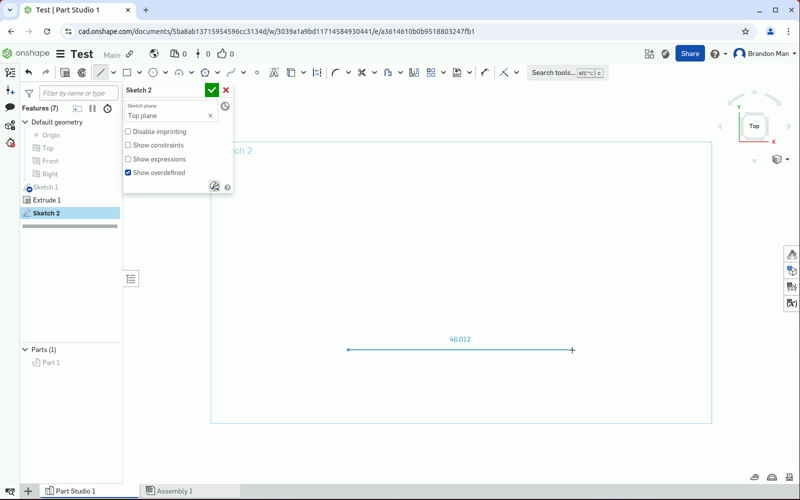
click(572, 349)
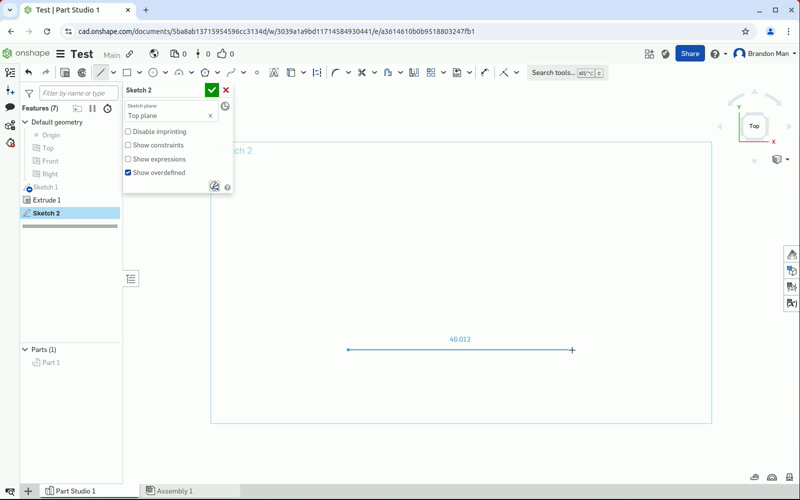
key_up(shift)
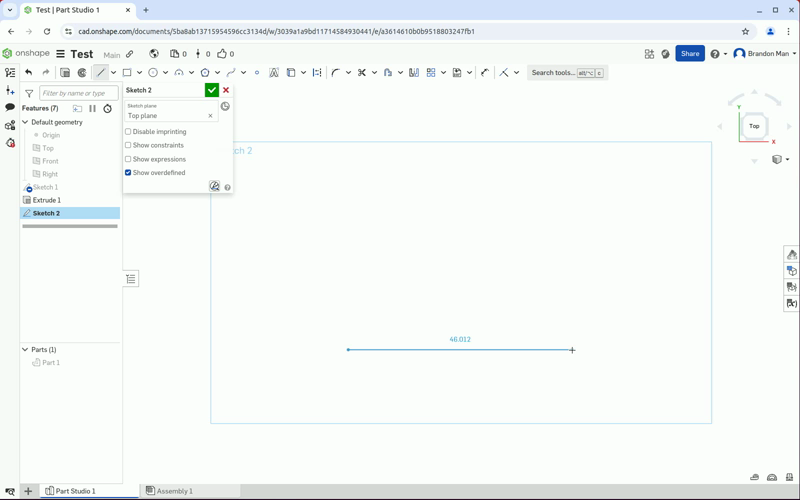
key_down(shift)
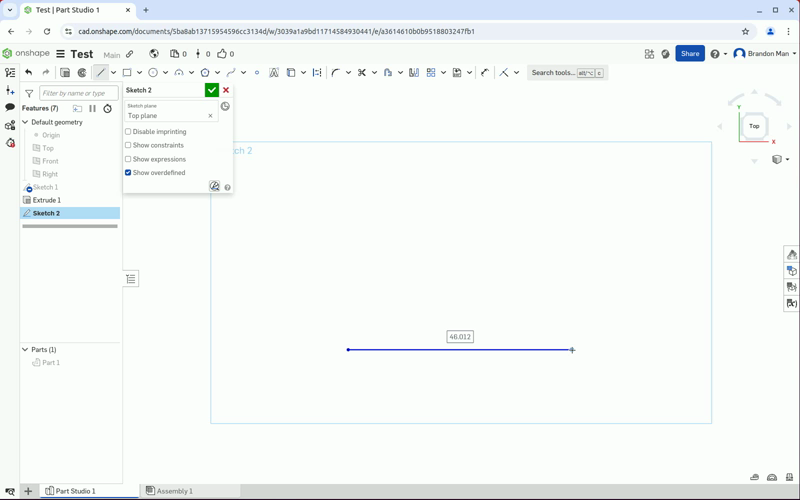
mouse_move(496, 316)
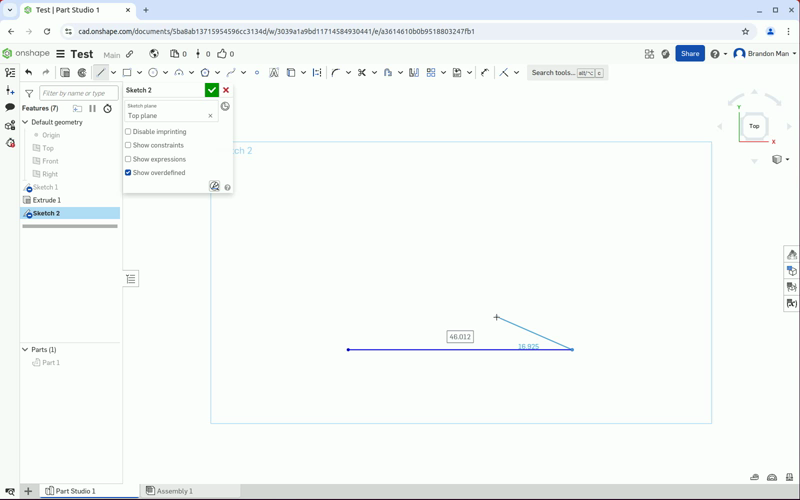
click(496, 316)
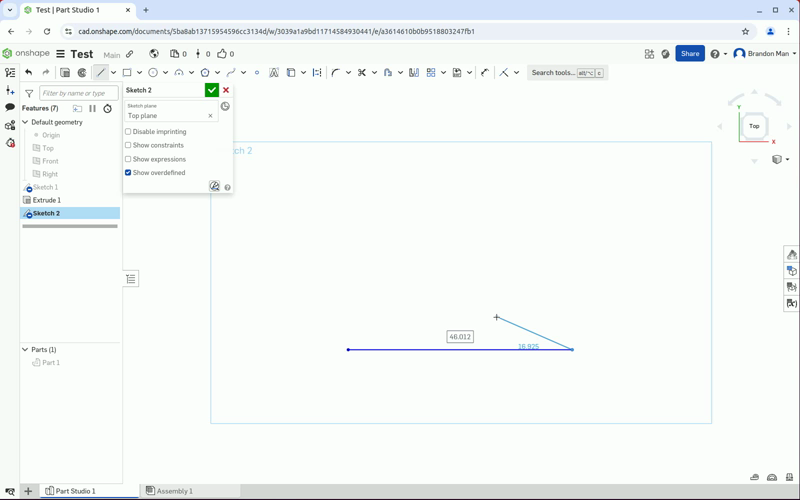
key_up(shift)
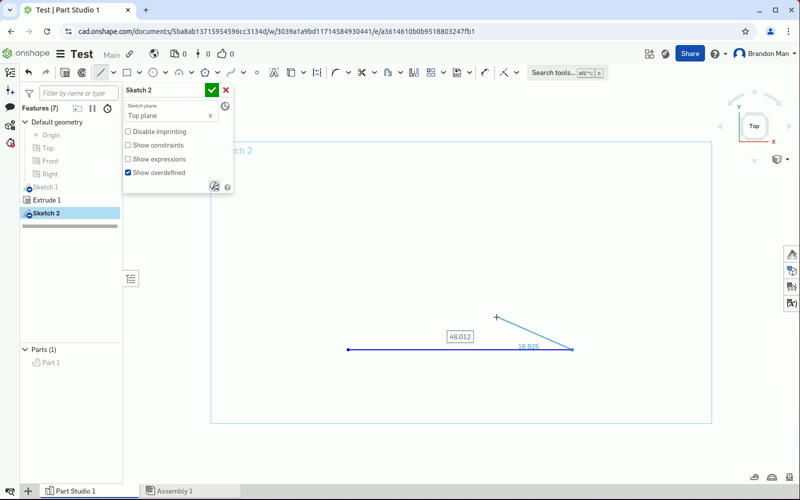
key(esc)
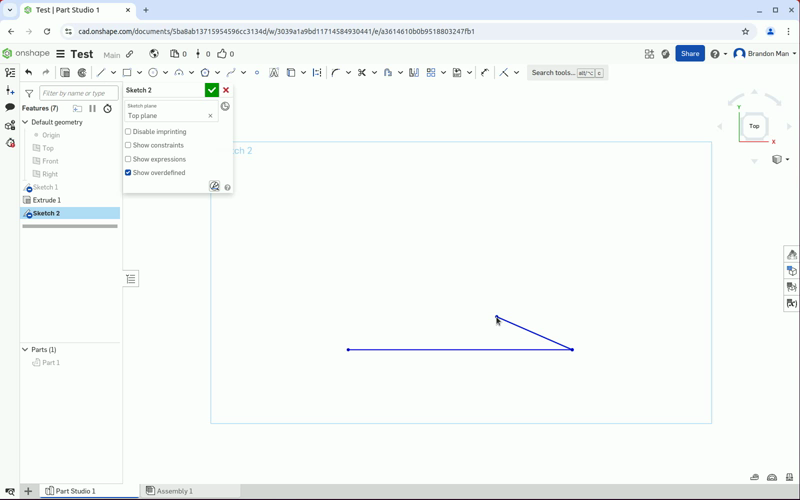
key(a)
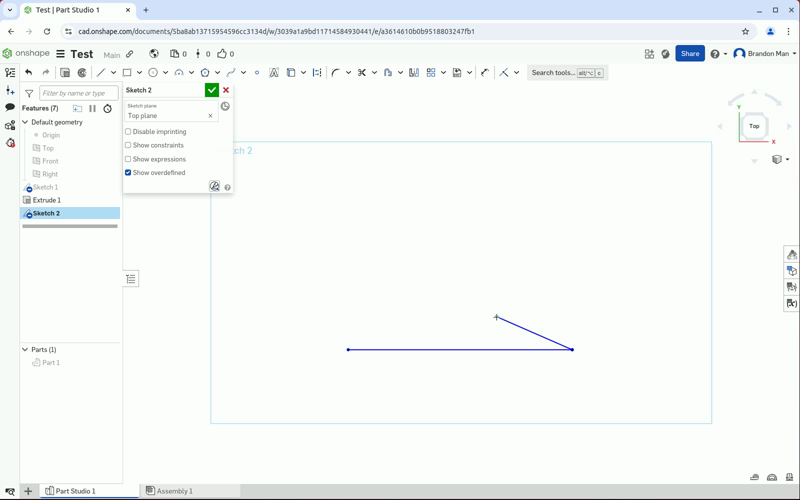
mouse_move(496, 316)
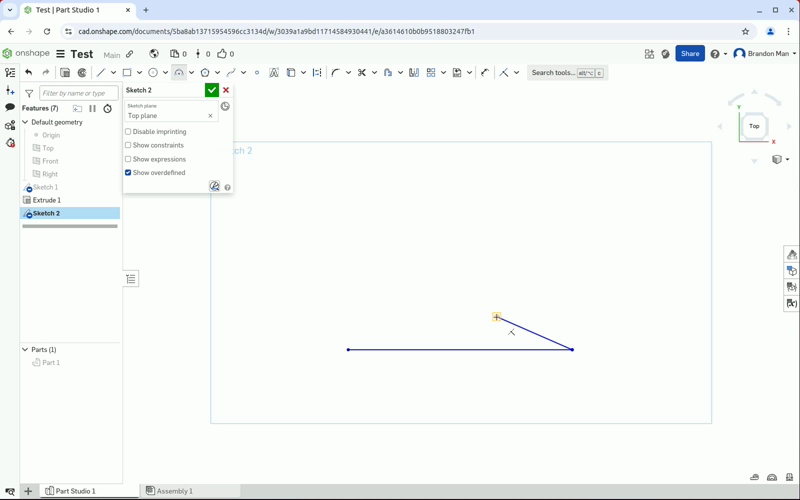
click(496, 316)
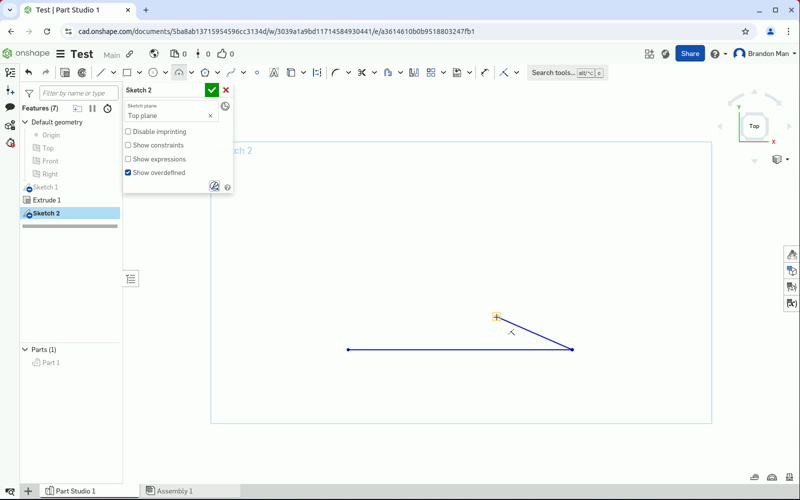
key_down(shift)
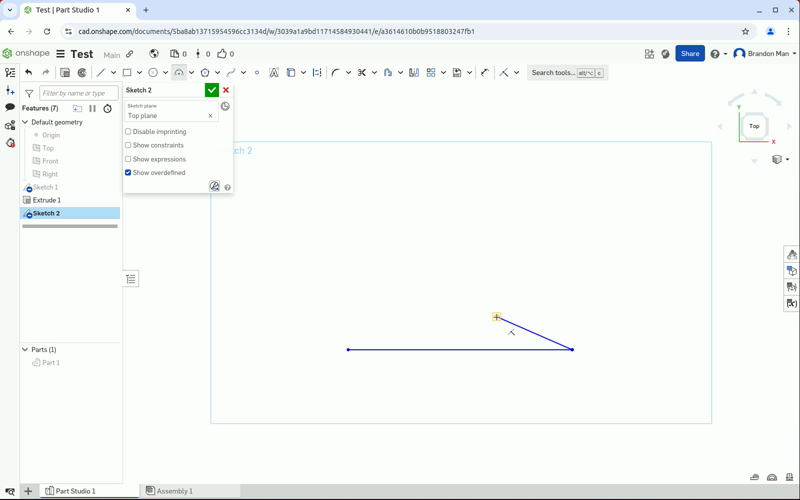
mouse_move(423, 316)
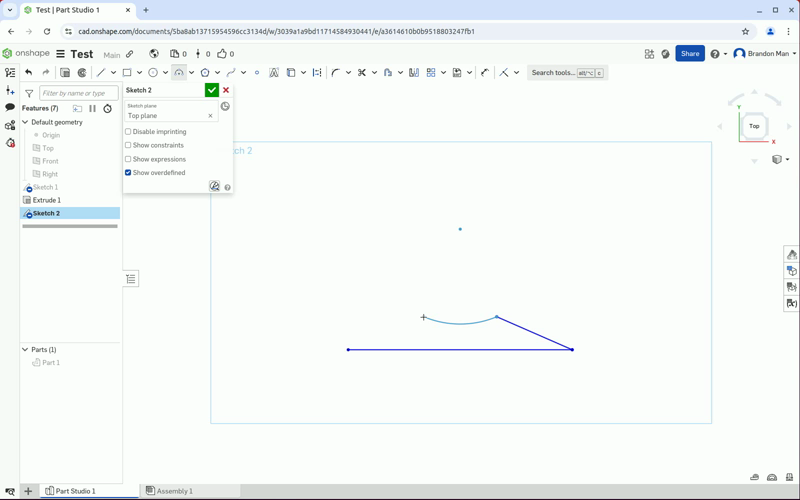
click(423, 316)
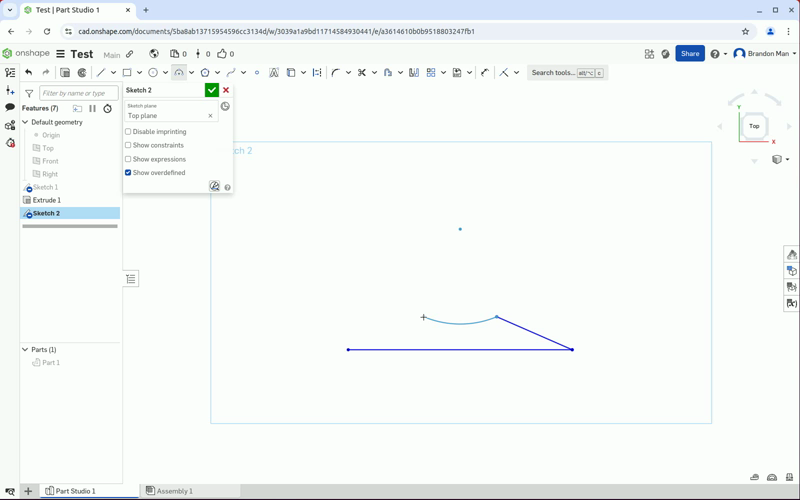
mouse_move(460, 340)
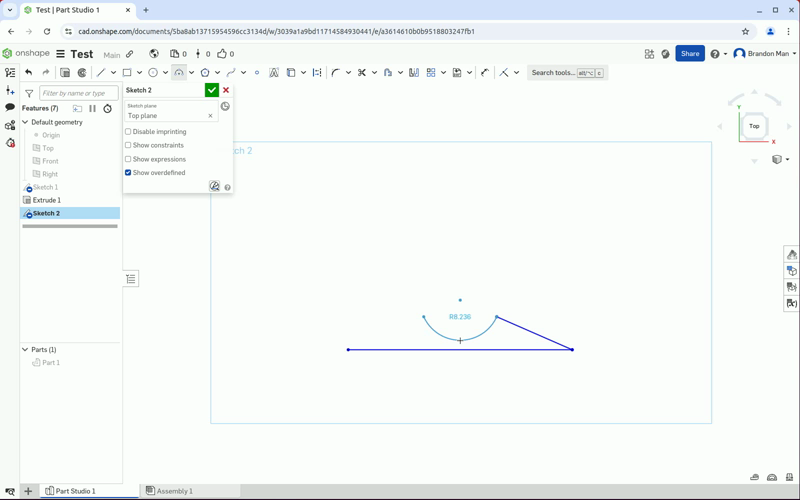
click(460, 340)
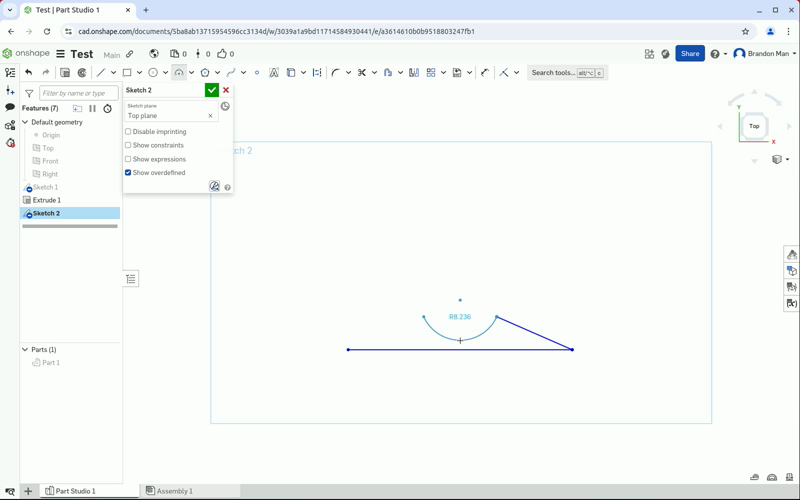
key_up(shift)
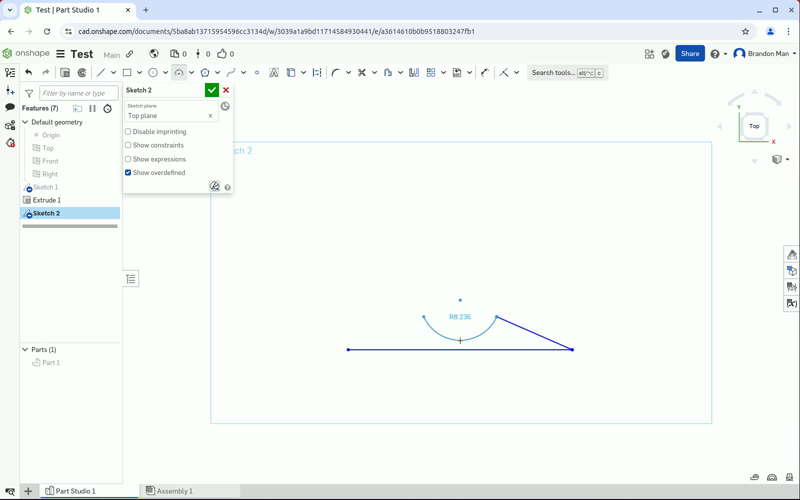
key(esc)
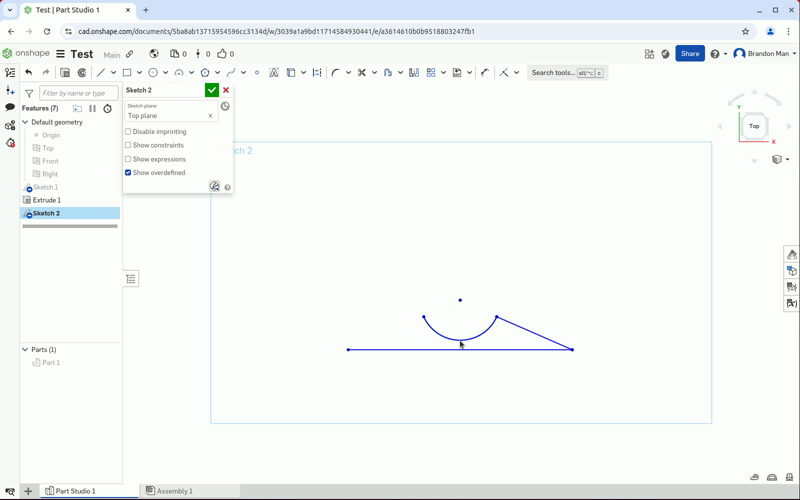
key(l)
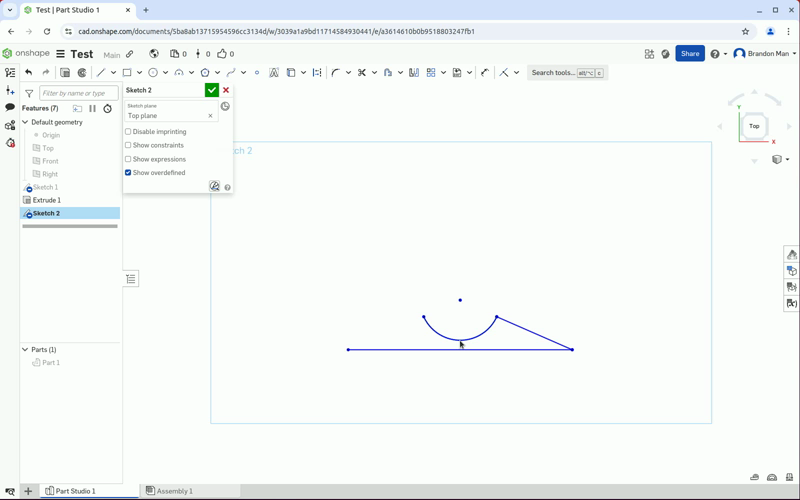
mouse_move(423, 316)
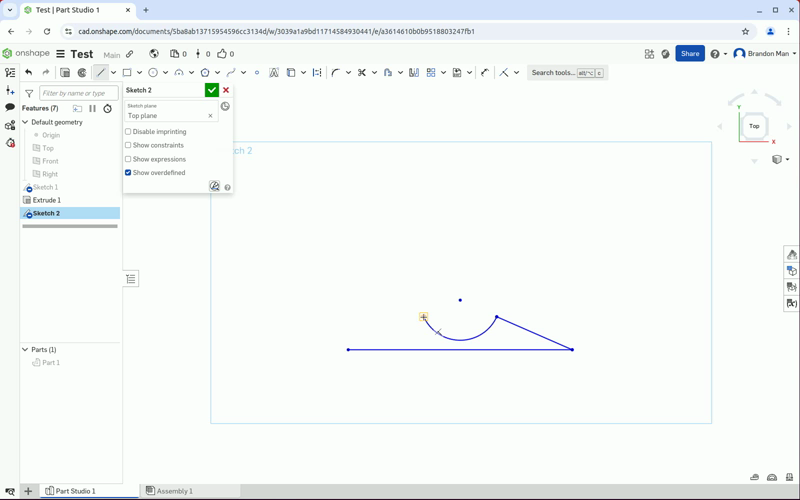
click(423, 316)
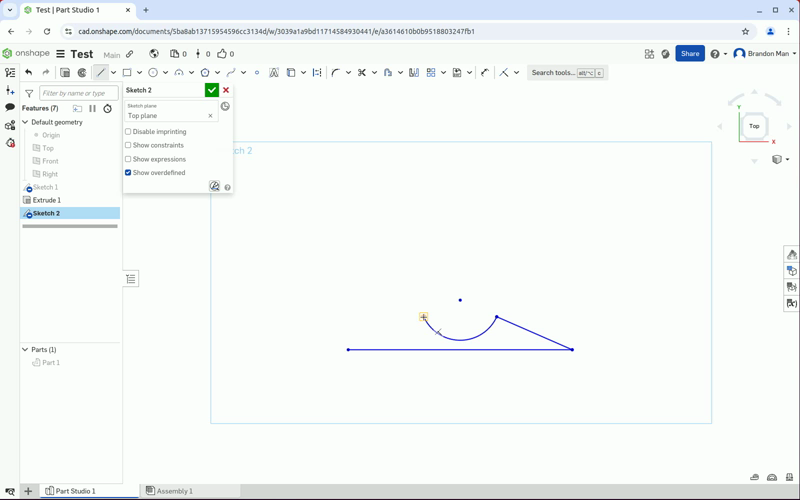
key_down(shift)
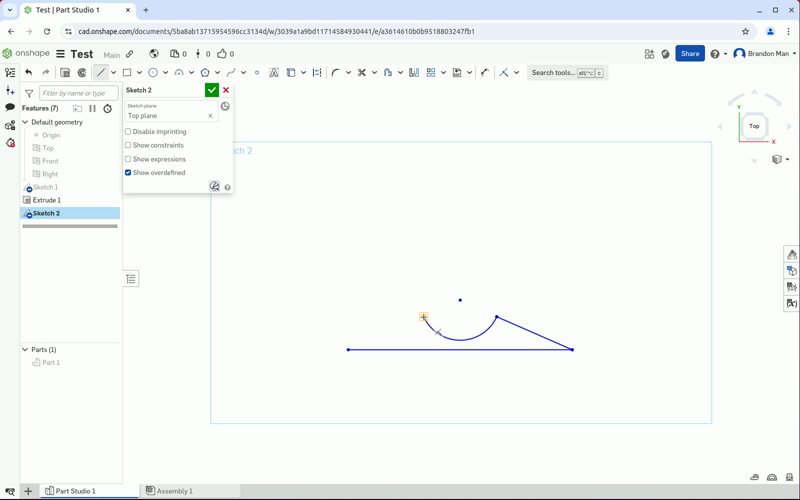
mouse_move(348, 349)
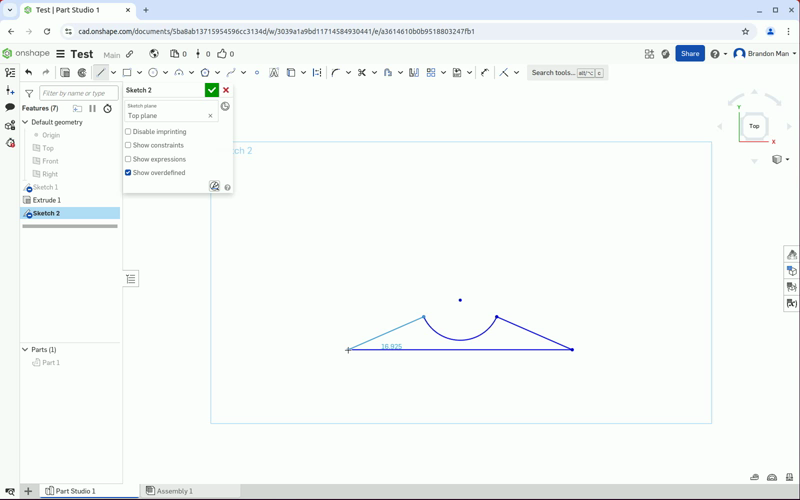
key_up(shift)
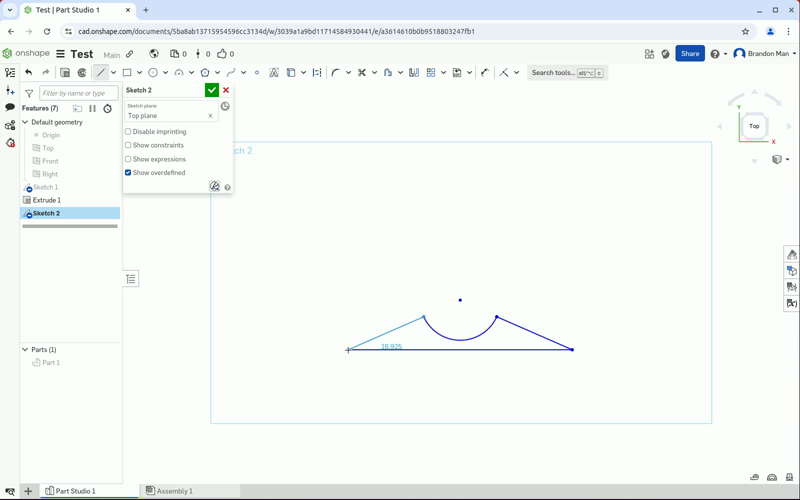
click(348, 349)
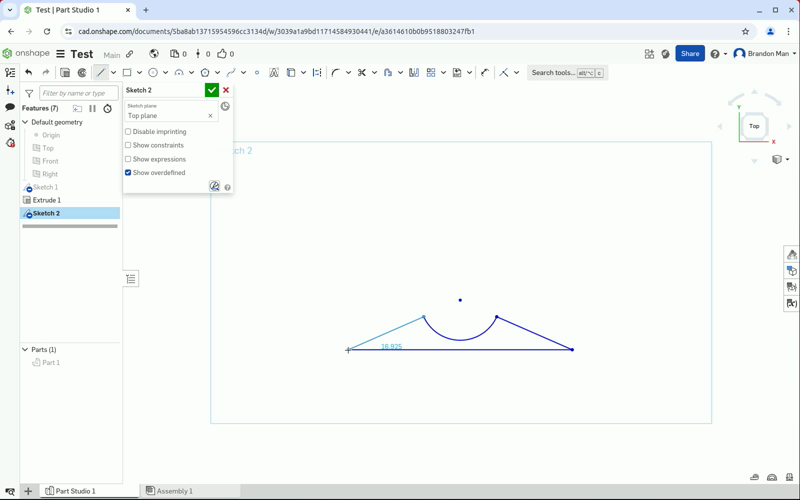
key(esc)
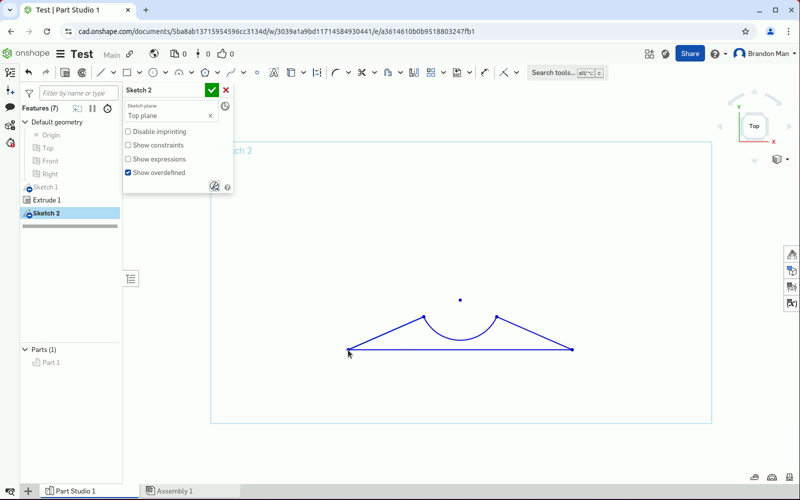
mouse_move(505, 342)
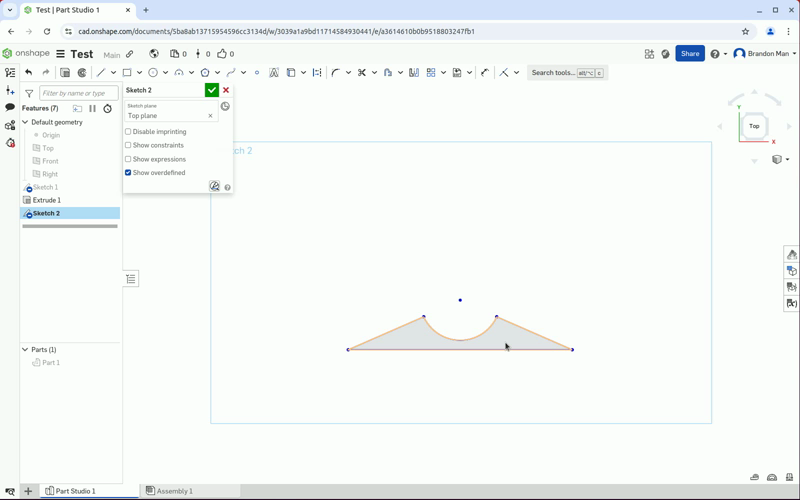
click(505, 342)
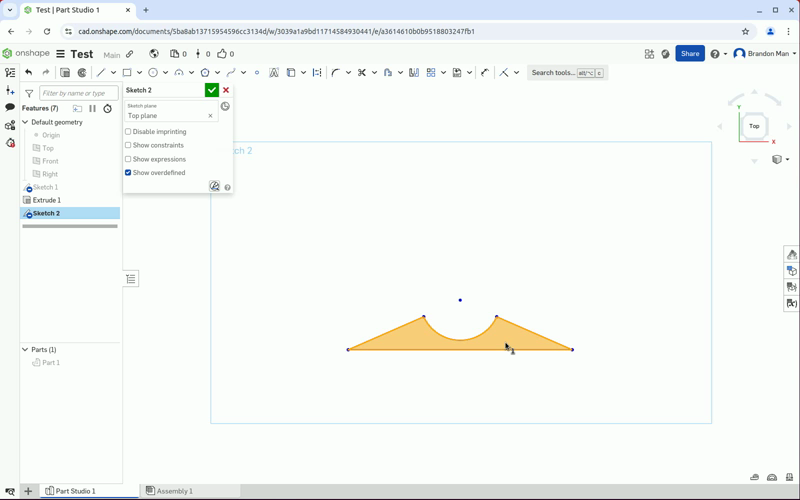
mouse_move(73, 352)
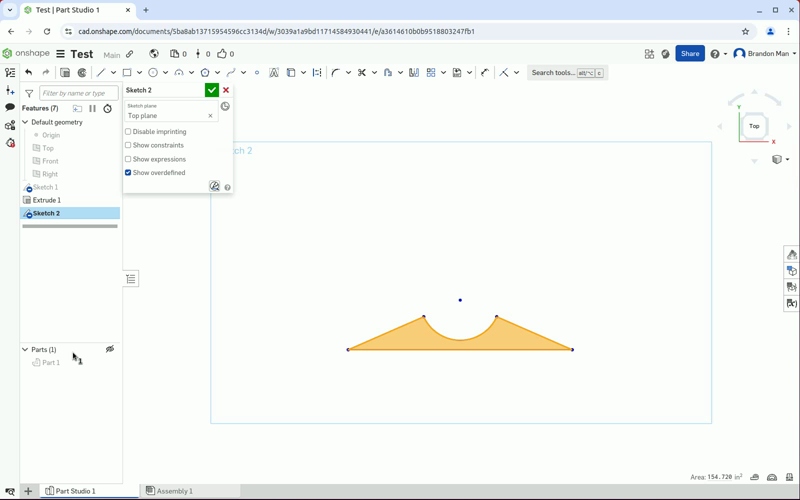
key(shift+y)
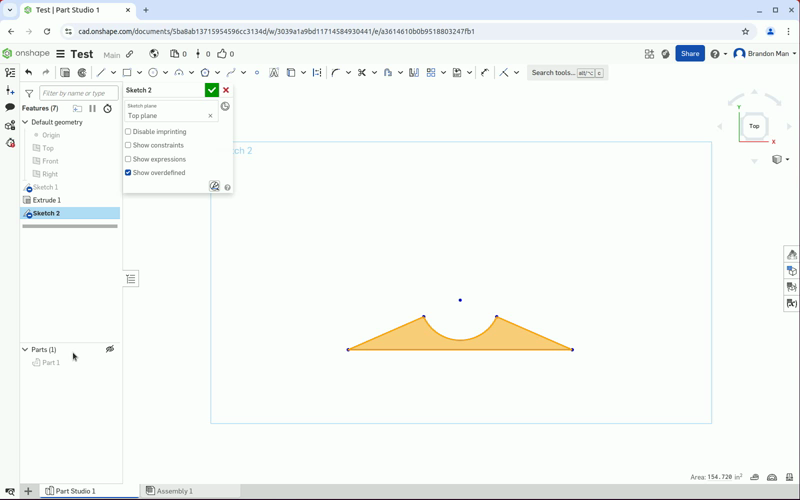
key(shift+e)
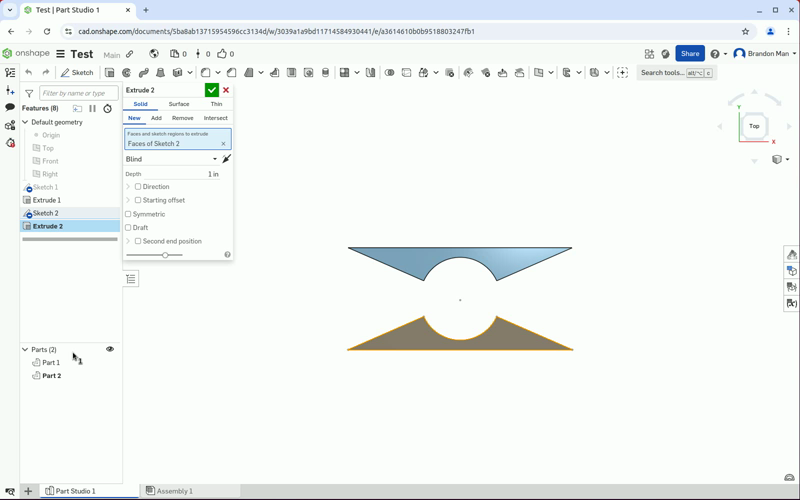
mouse_move(143, 106)
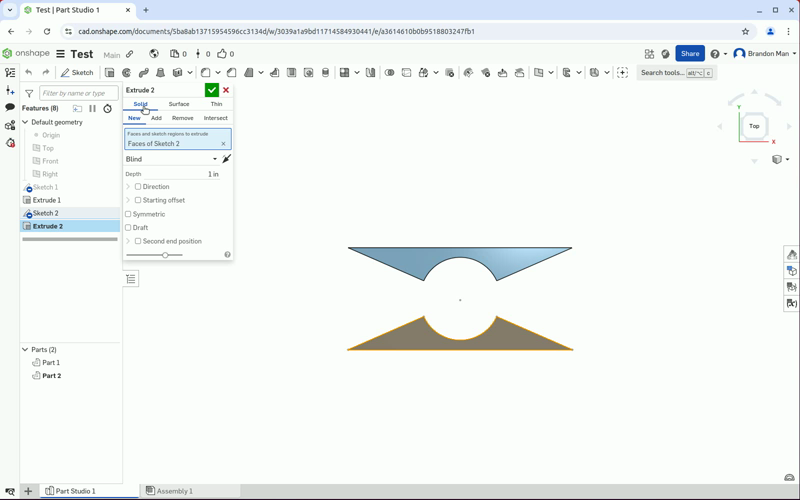
click(143, 106)
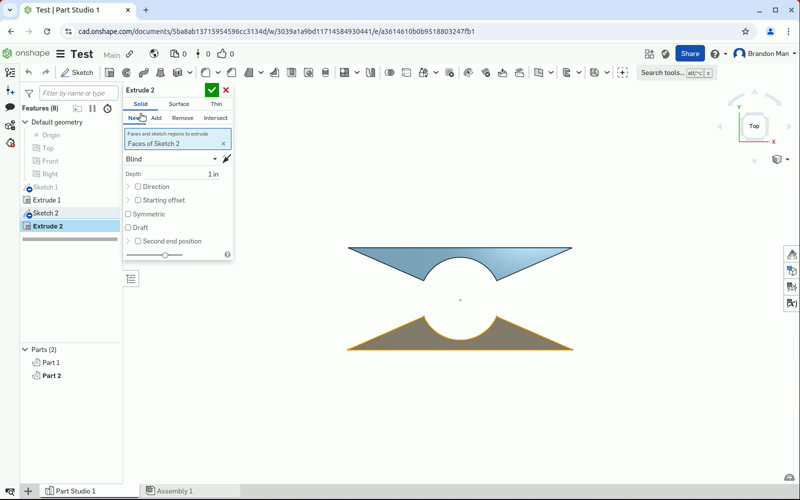
mouse_move(137, 120)
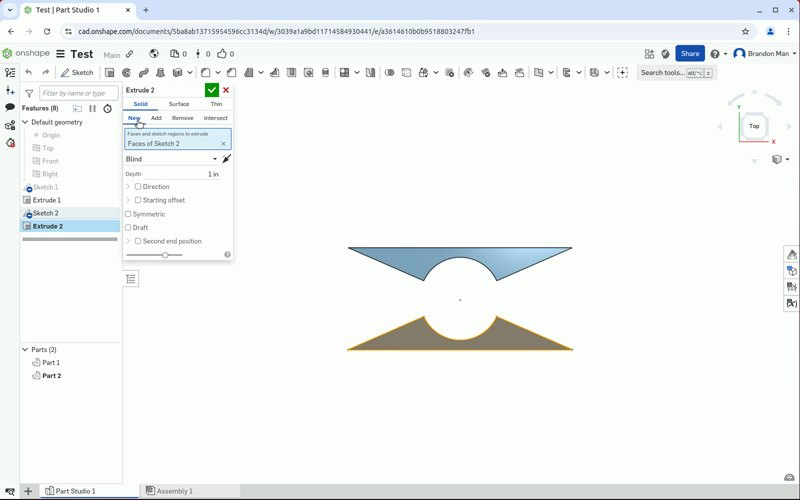
click(137, 120)
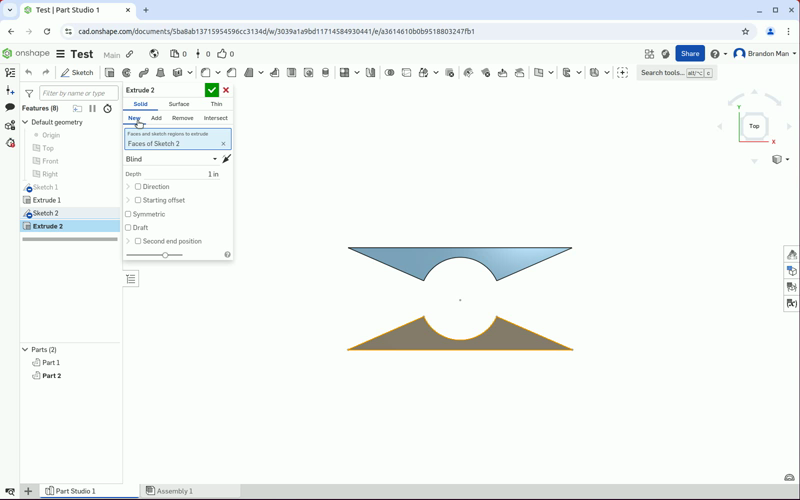
key(tab, 4)
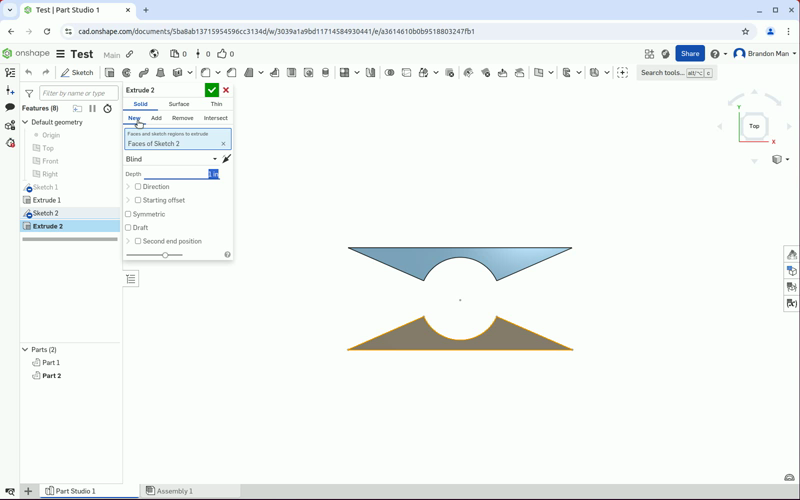
text(10.351)
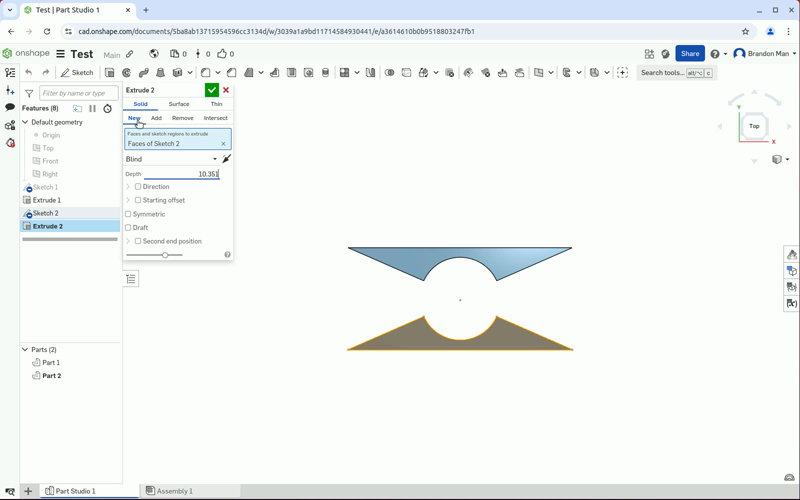
key(enter)
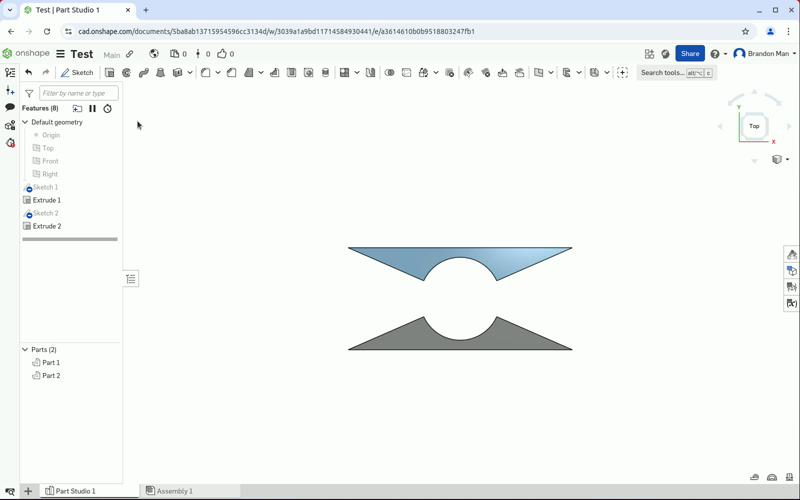
key(shift+h)
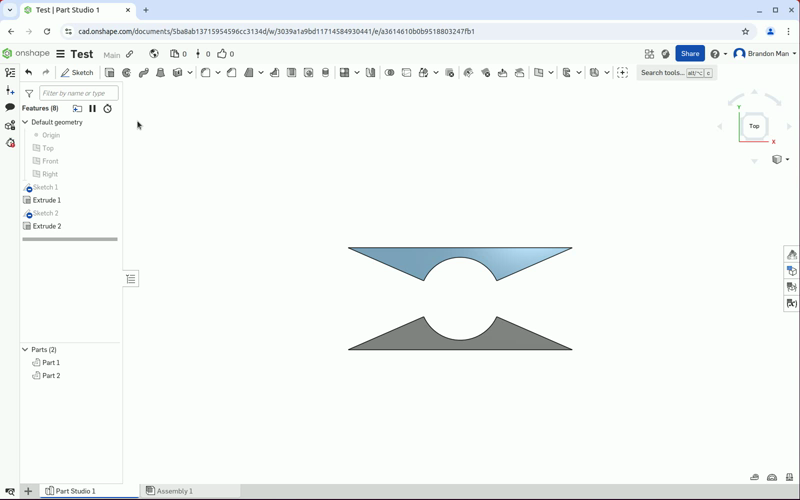
key(shift+h)
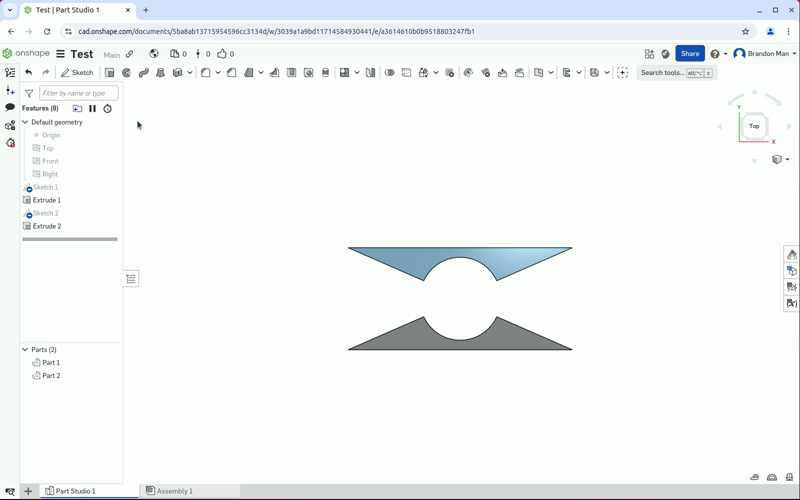
mouse_move(73, 189)
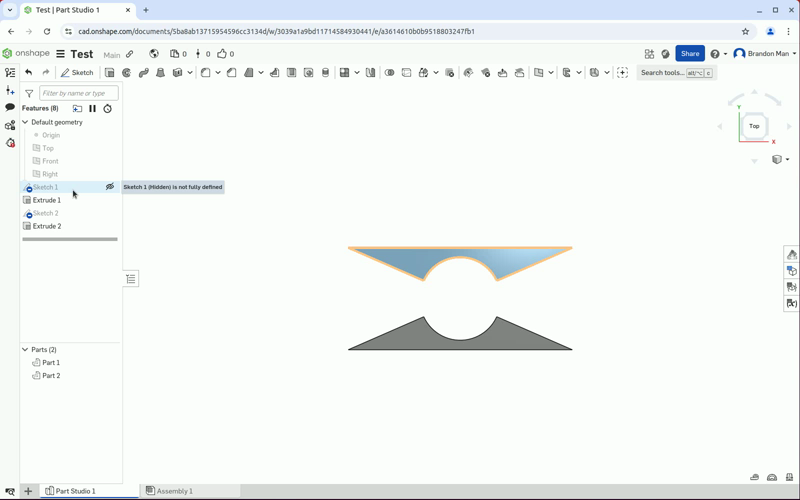
click(73, 189)
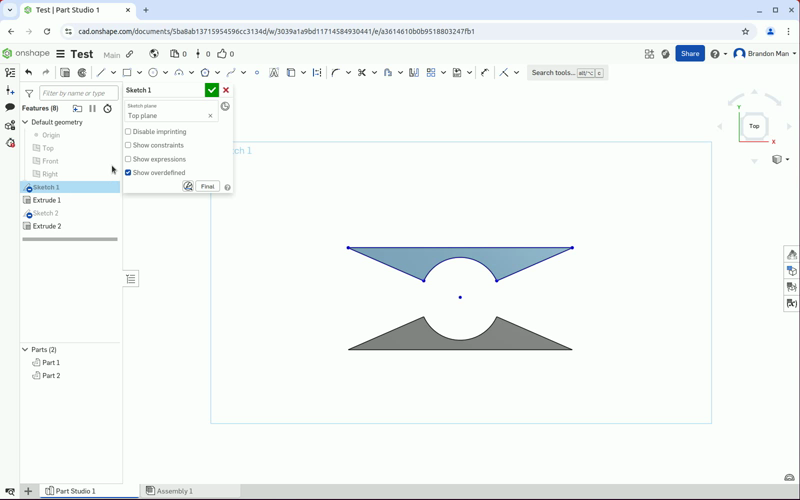
mouse_move(229, 92)
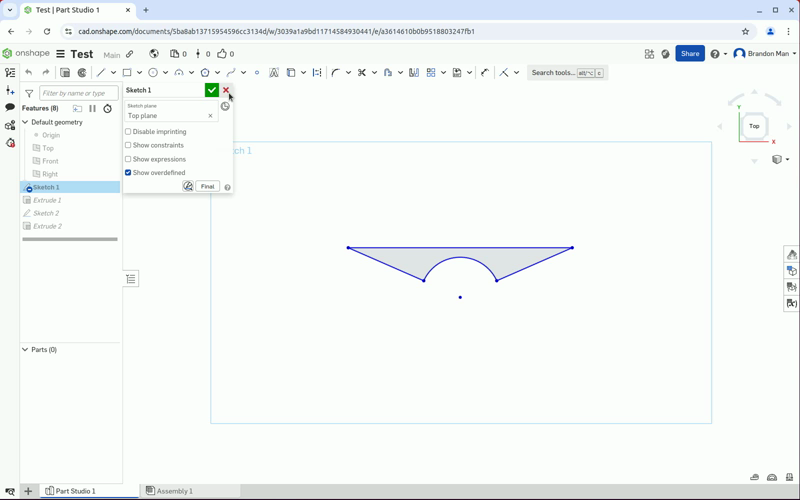
click(229, 92)
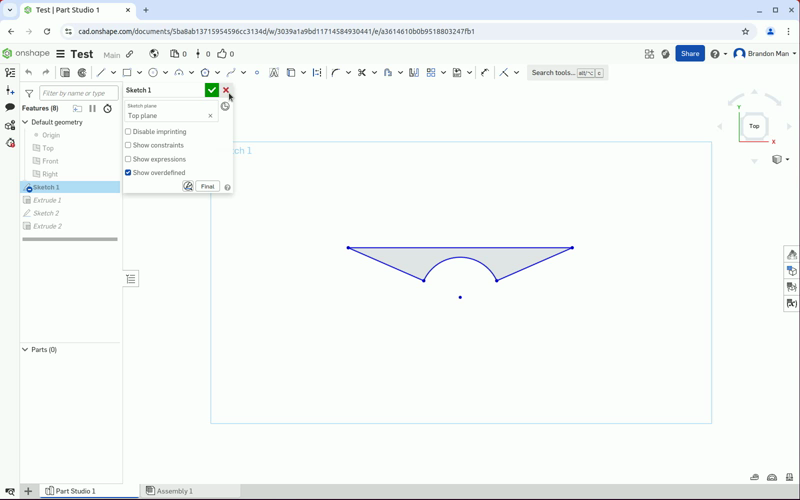
key(shift+s)
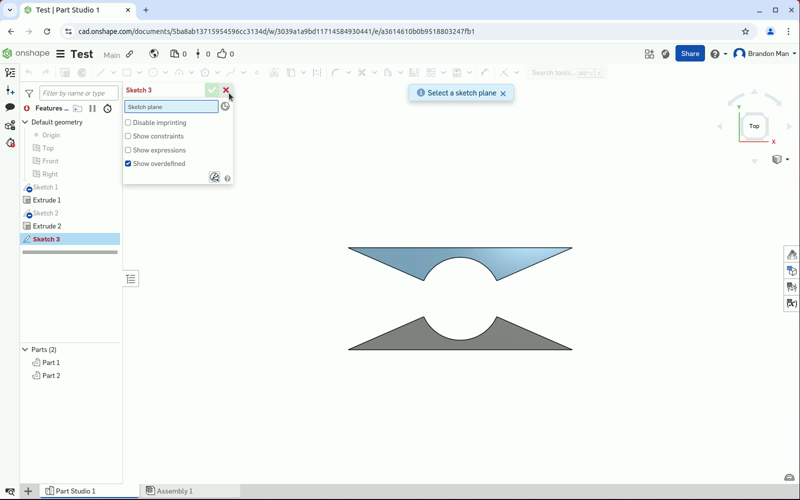
mouse_move(73, 150)
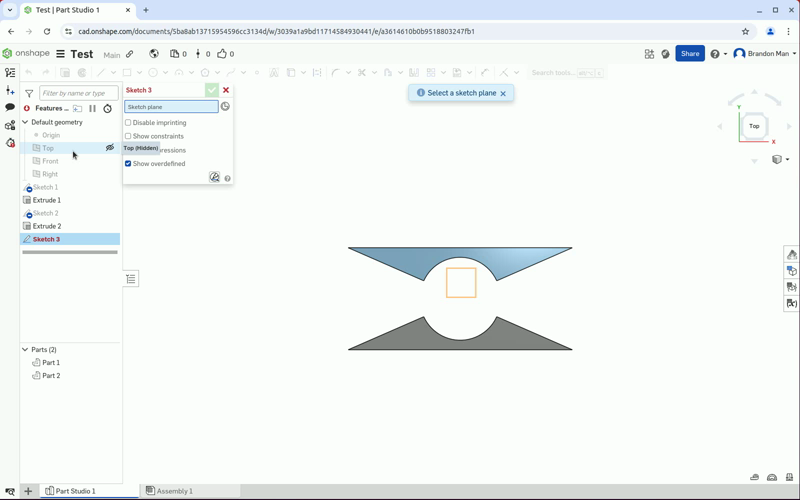
click(73, 150)
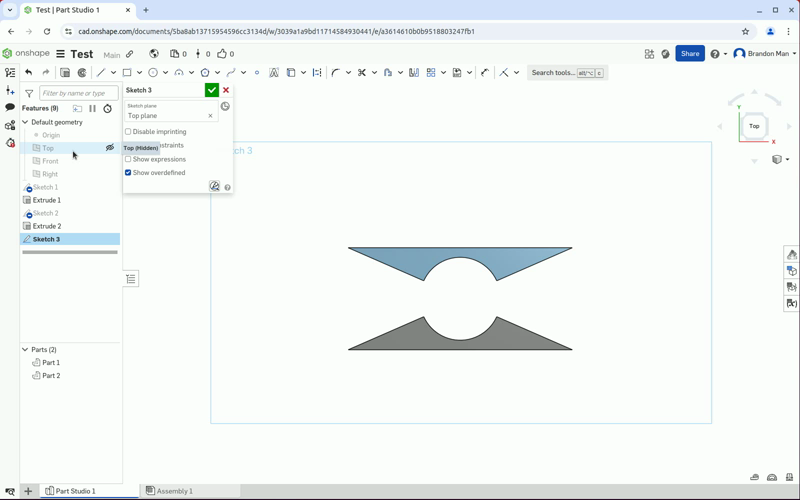
mouse_move(73, 352)
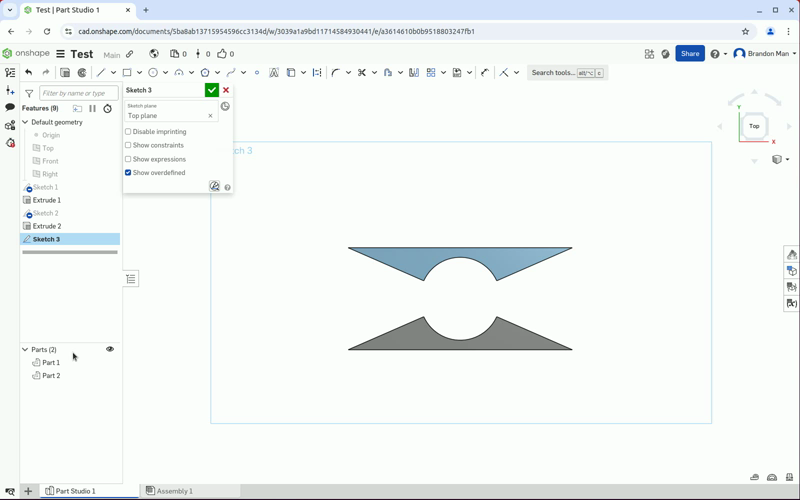
key(y)
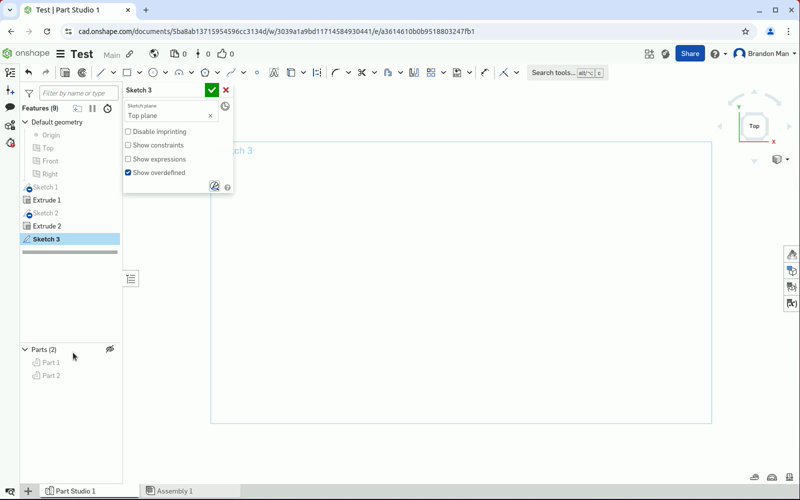
key(l)
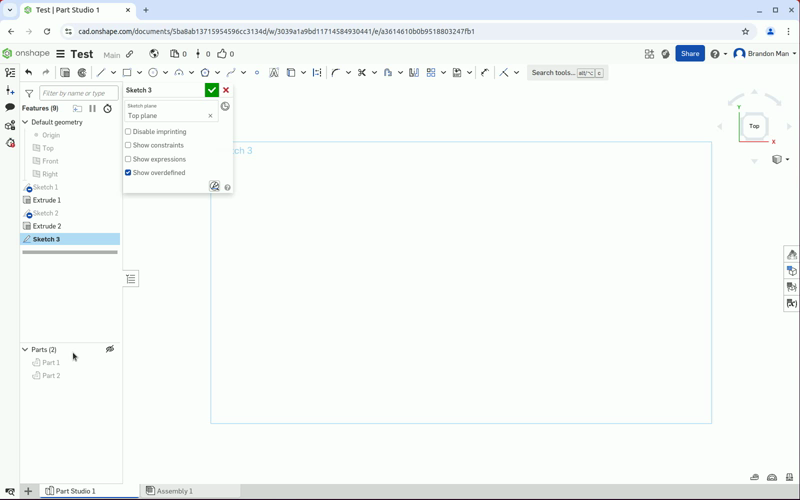
key_down(shift)
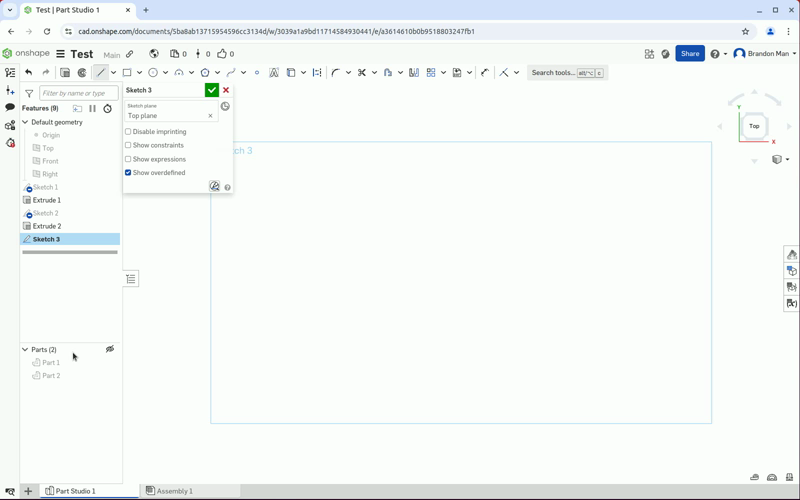
mouse_move(348, 349)
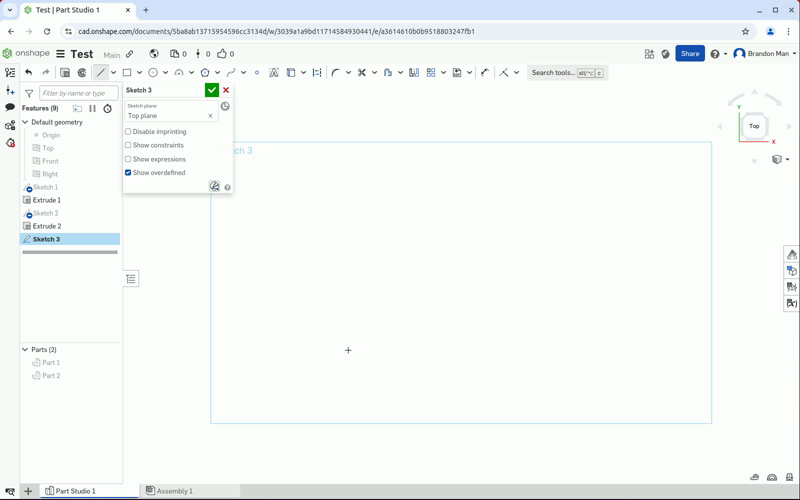
click(348, 349)
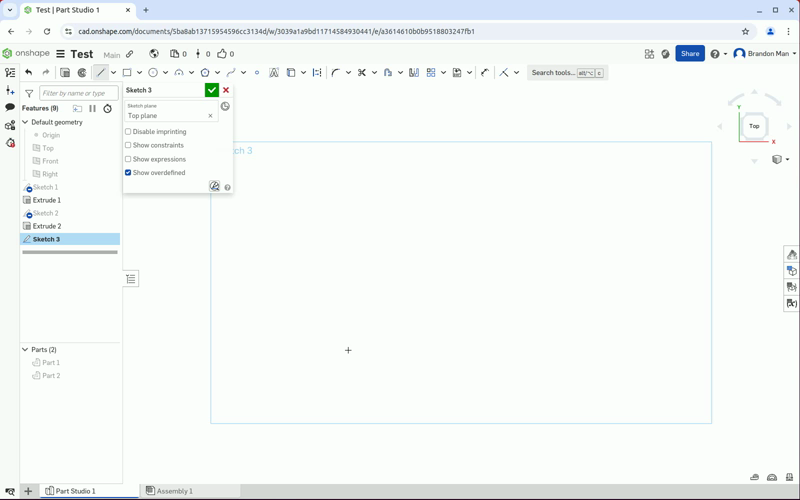
key_up(shift)
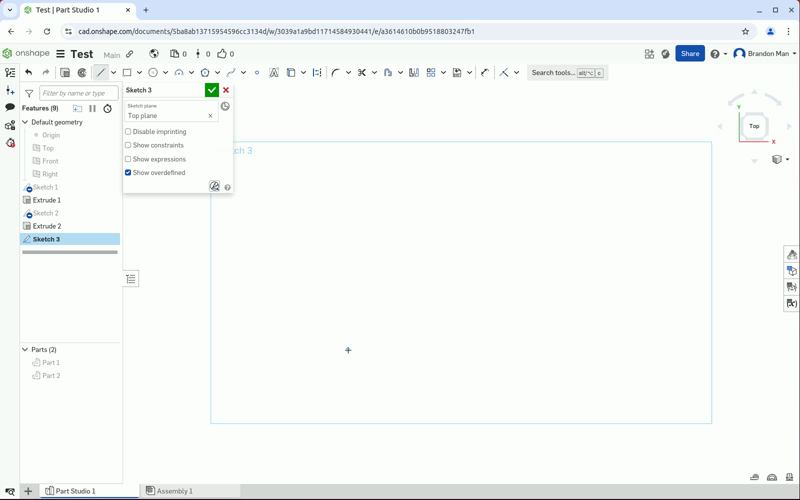
key_down(shift)
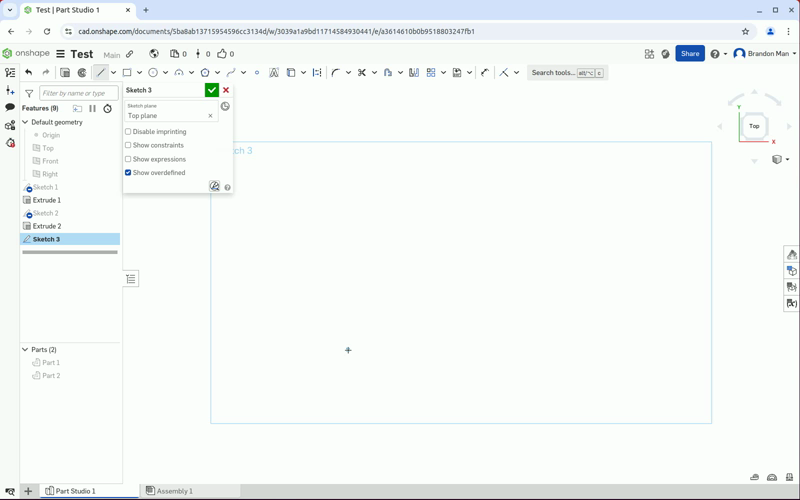
mouse_move(423, 315)
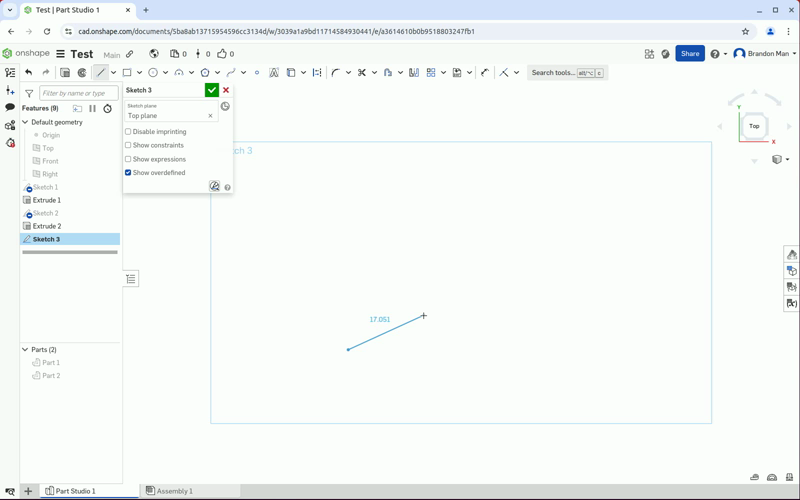
click(423, 315)
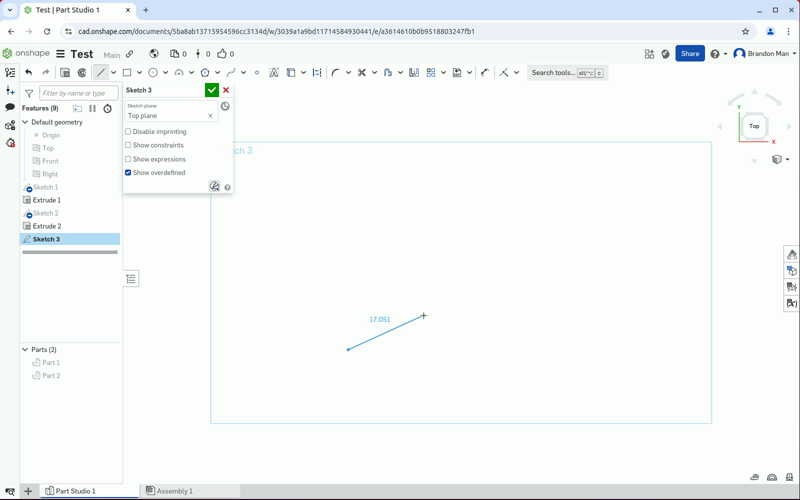
key_up(shift)
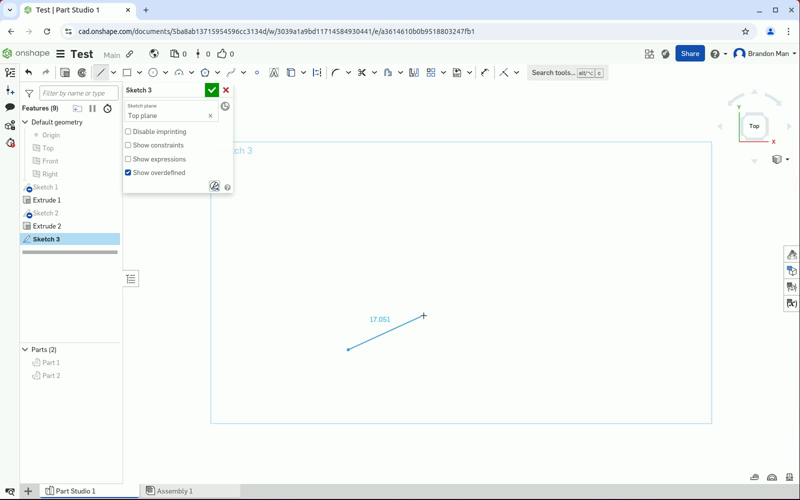
key(esc)
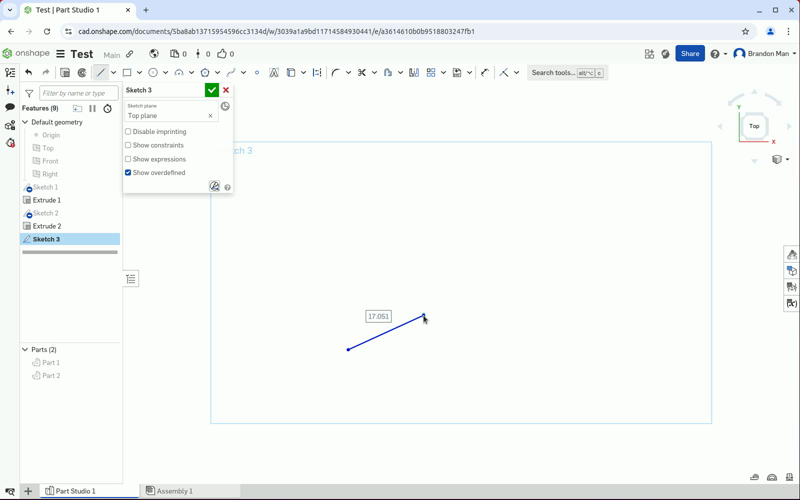
key(a)
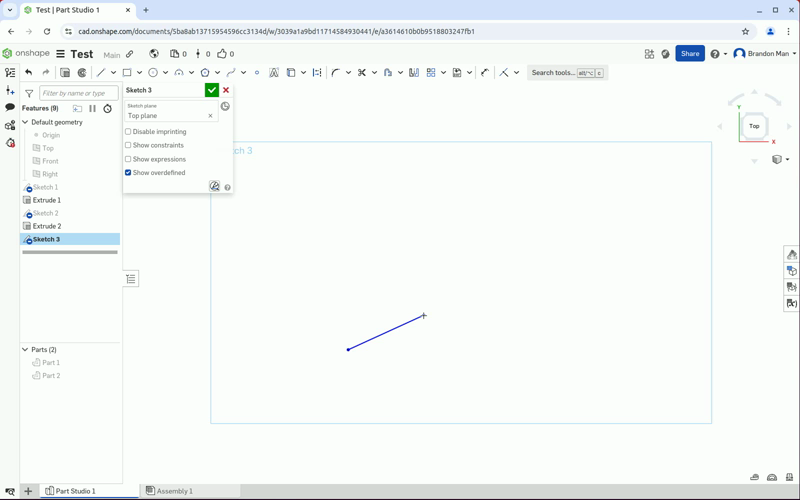
mouse_move(423, 315)
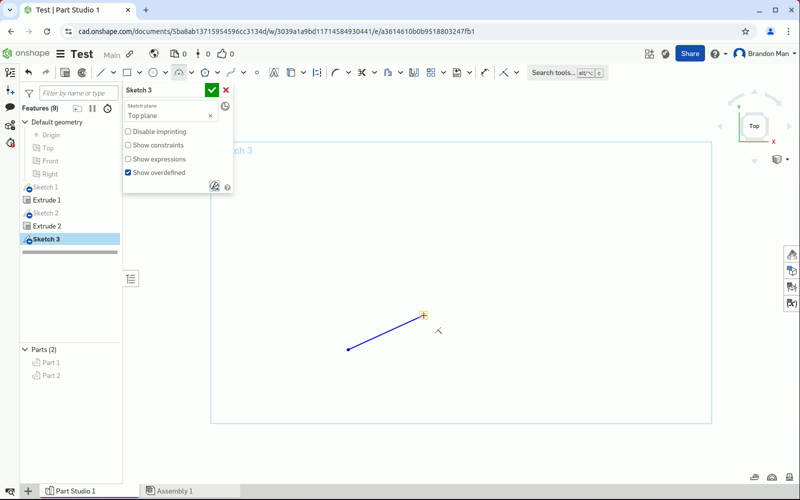
click(423, 315)
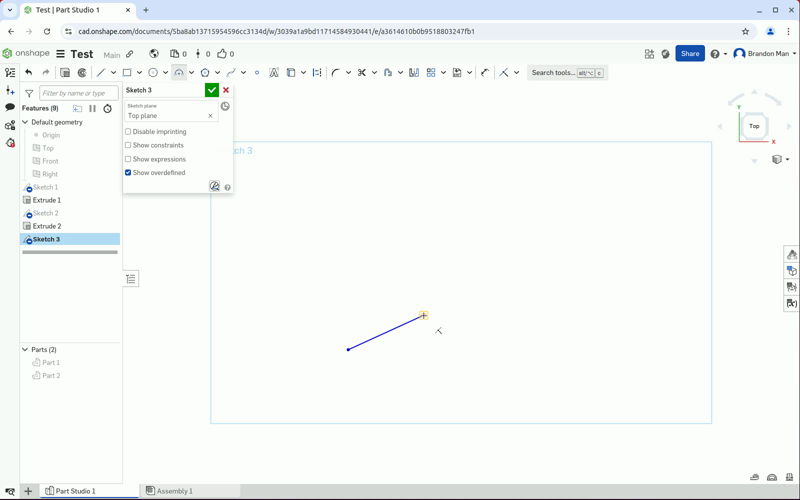
key_down(shift)
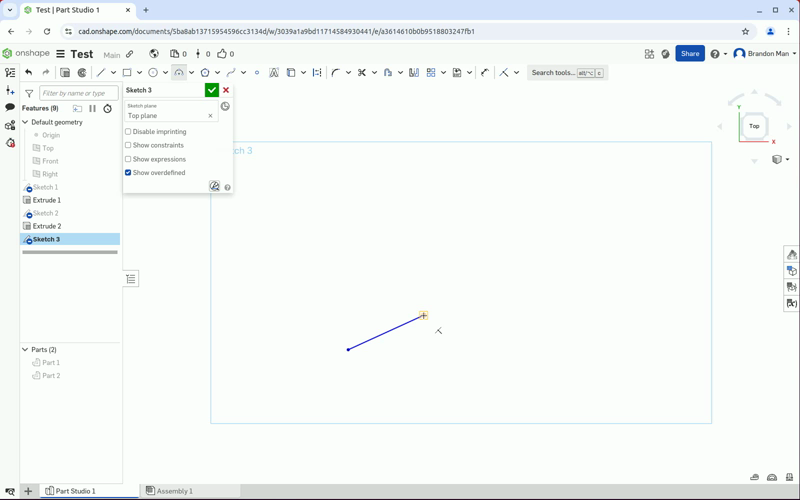
mouse_move(423, 282)
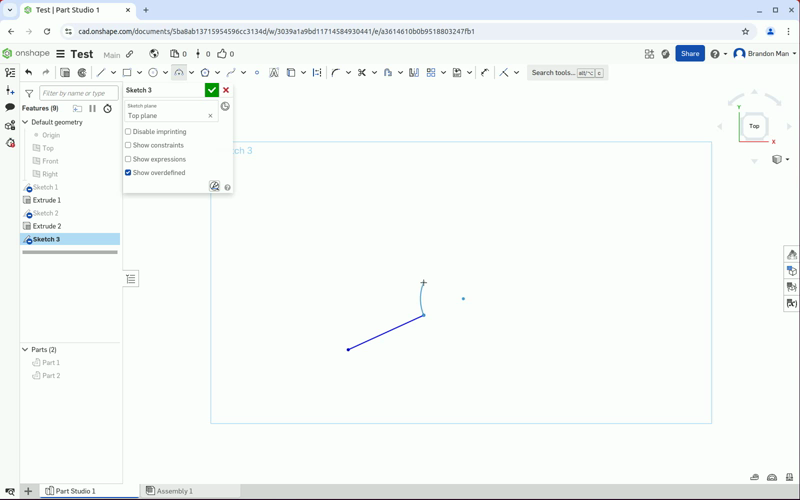
click(423, 282)
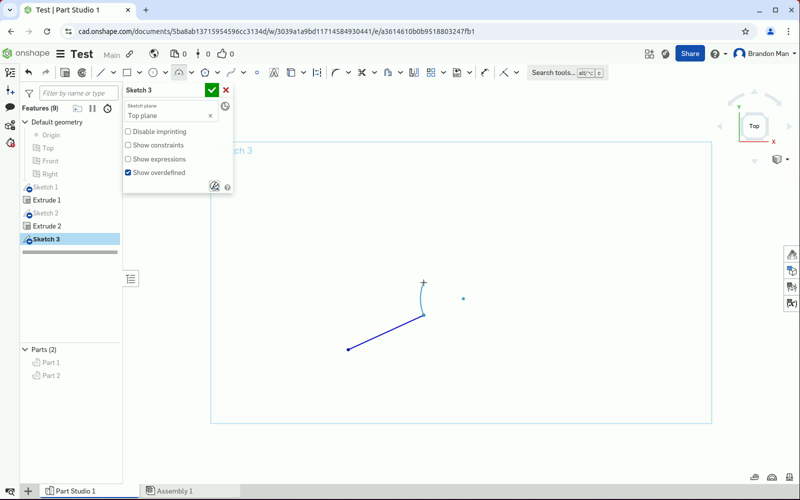
mouse_move(419, 298)
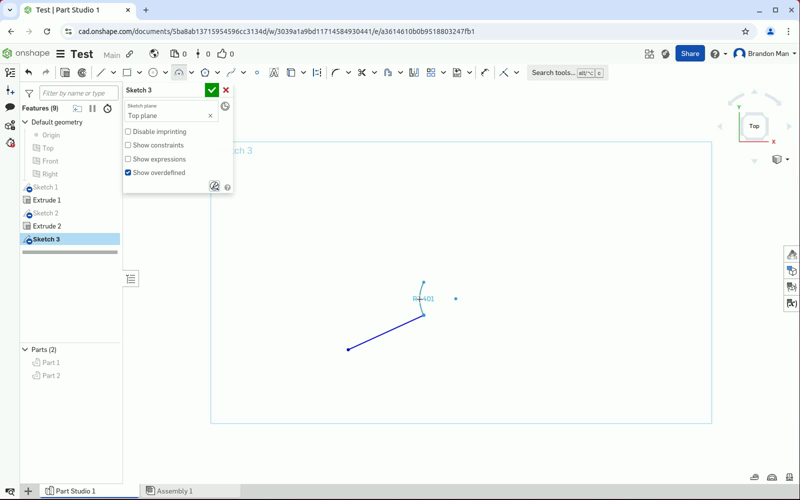
click(419, 298)
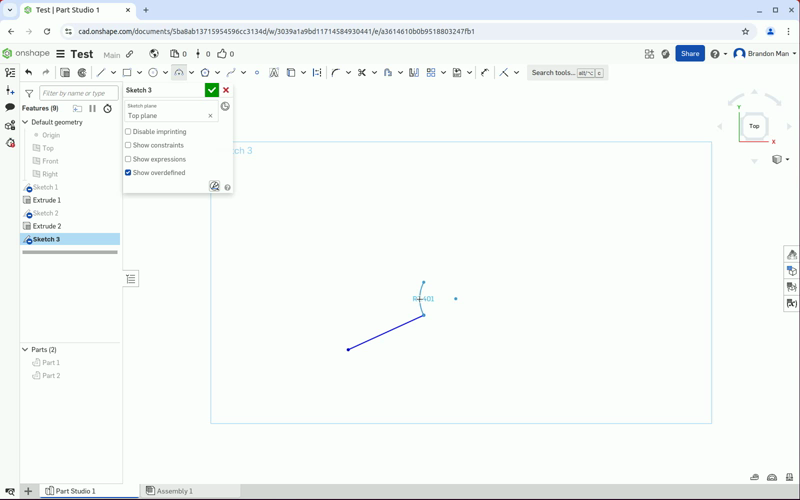
key_up(shift)
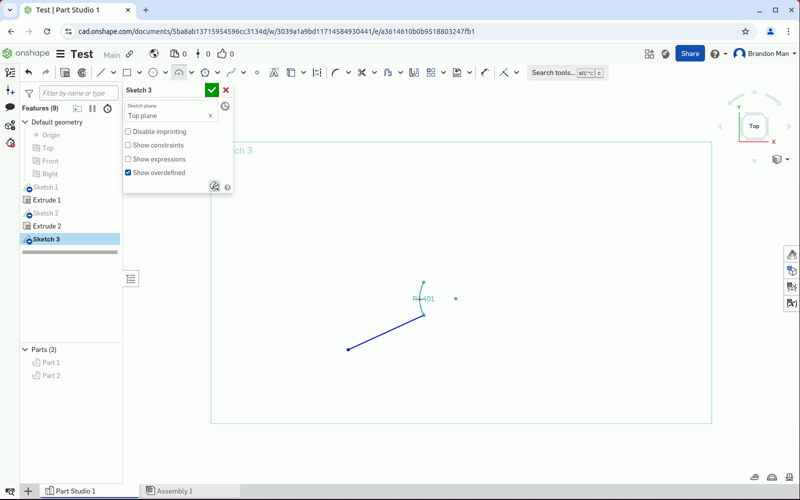
key(esc)
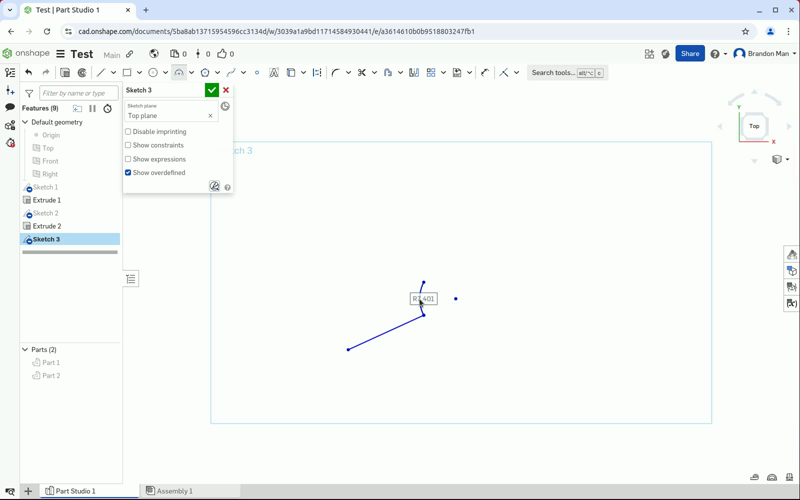
key(l)
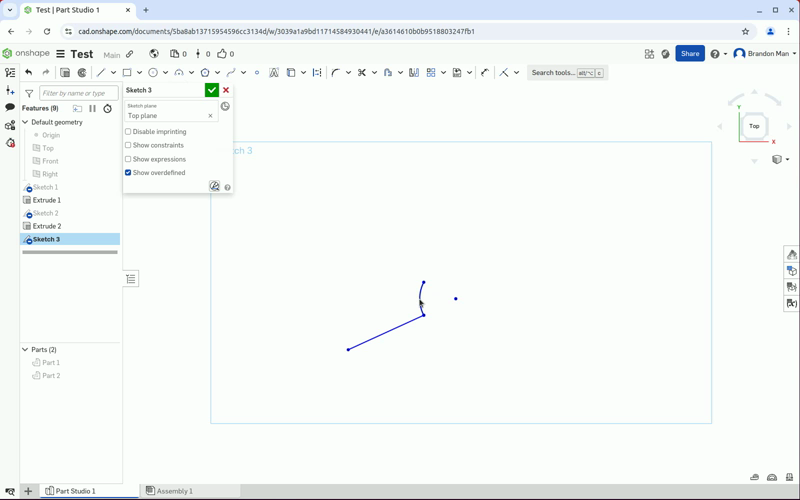
mouse_move(423, 282)
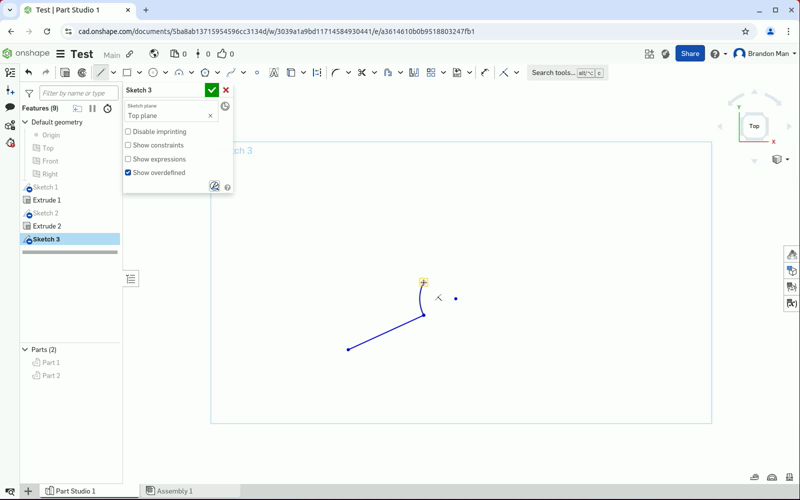
click(423, 282)
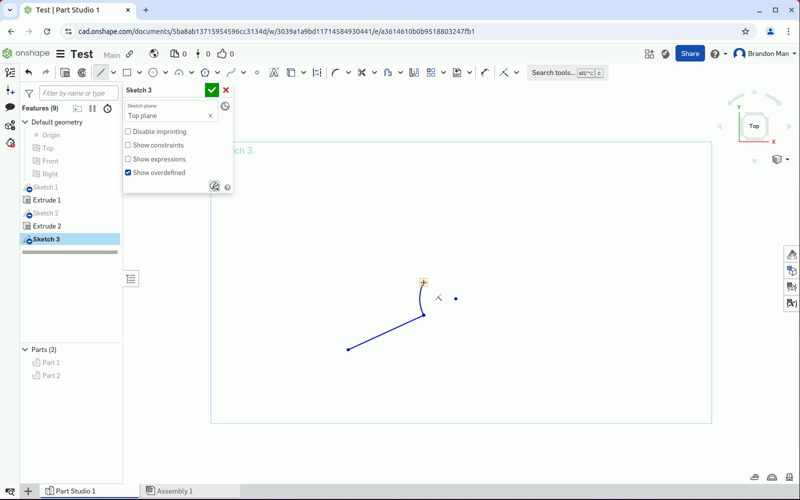
key_down(shift)
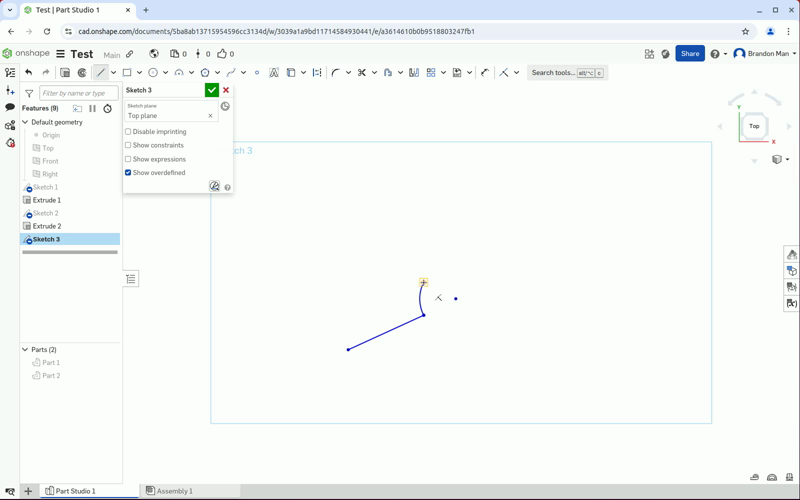
mouse_move(348, 247)
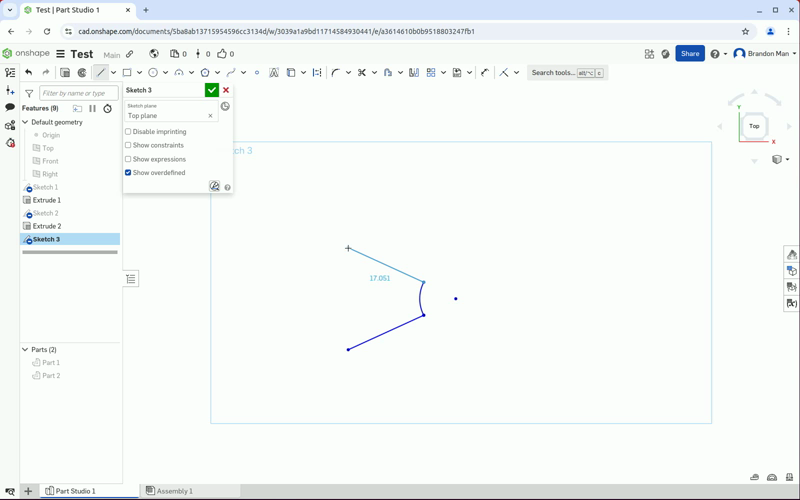
click(348, 247)
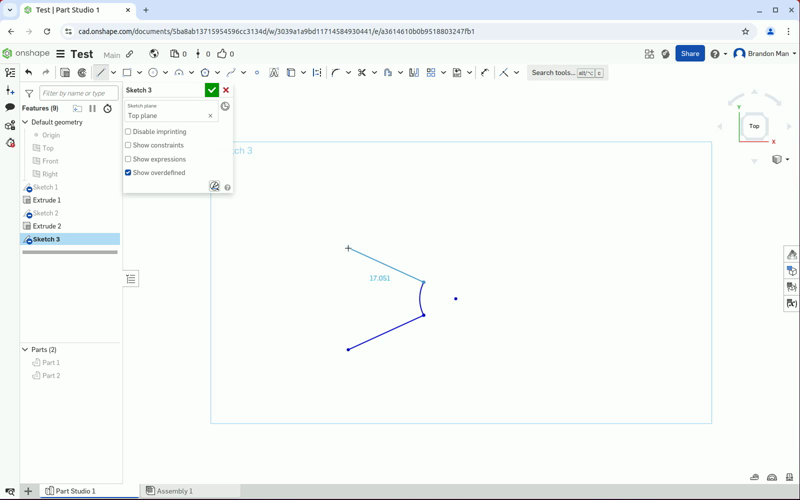
key_up(shift)
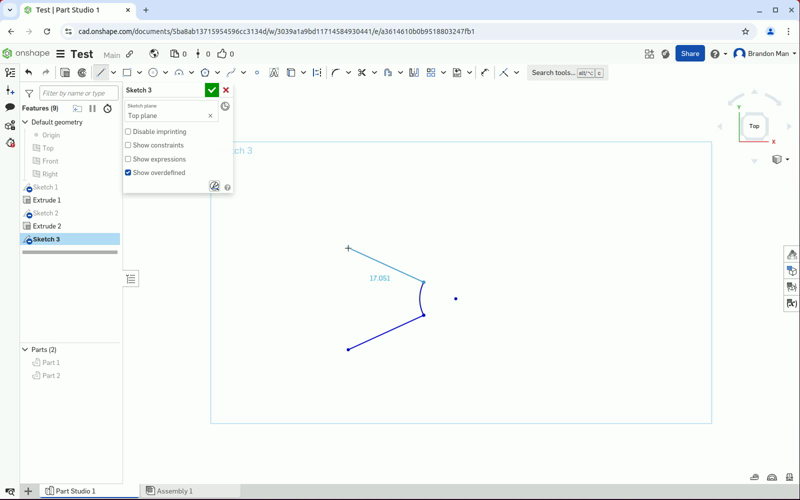
key_down(shift)
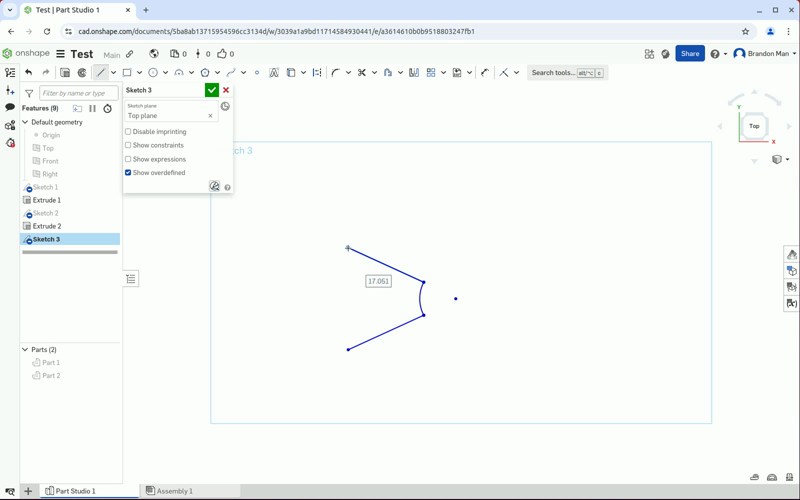
mouse_move(348, 349)
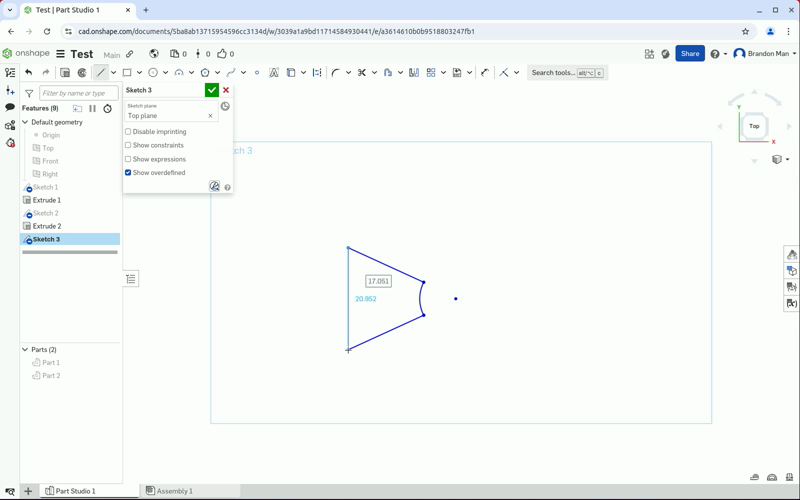
key_up(shift)
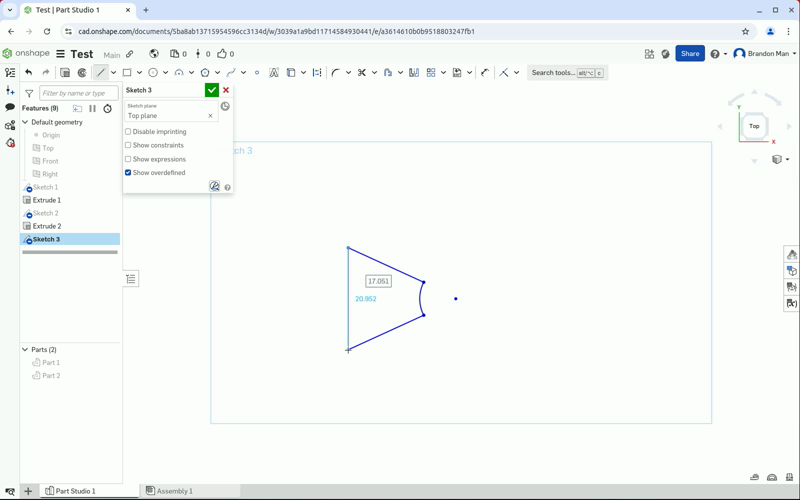
click(348, 349)
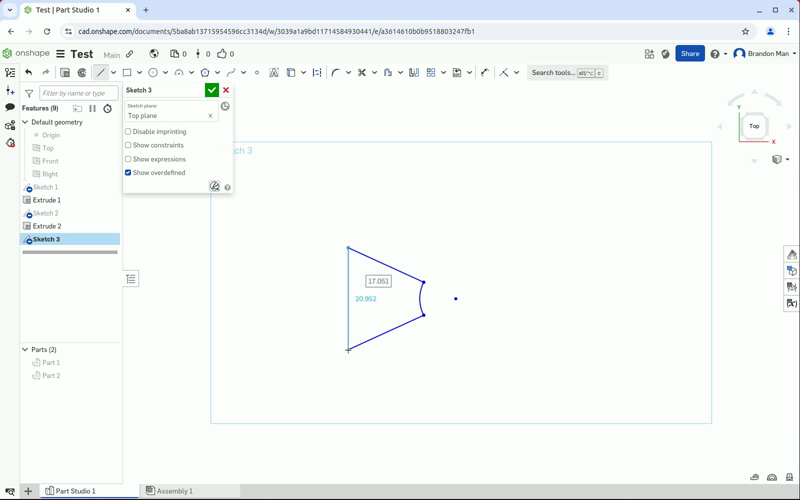
key(esc)
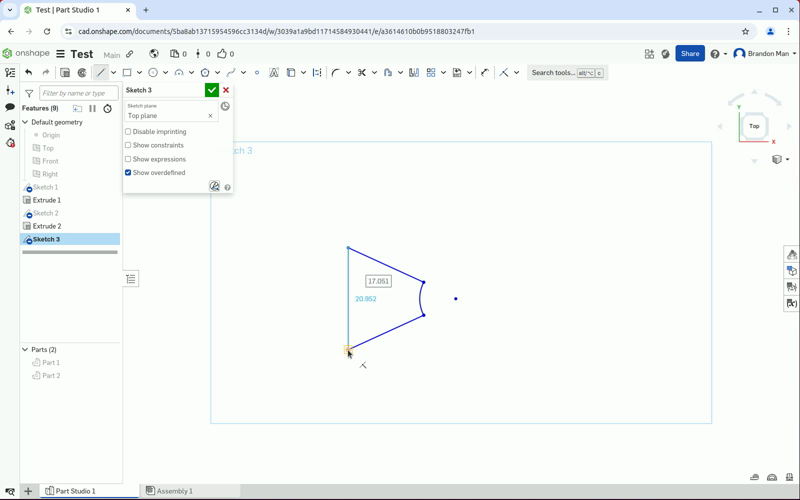
mouse_move(371, 268)
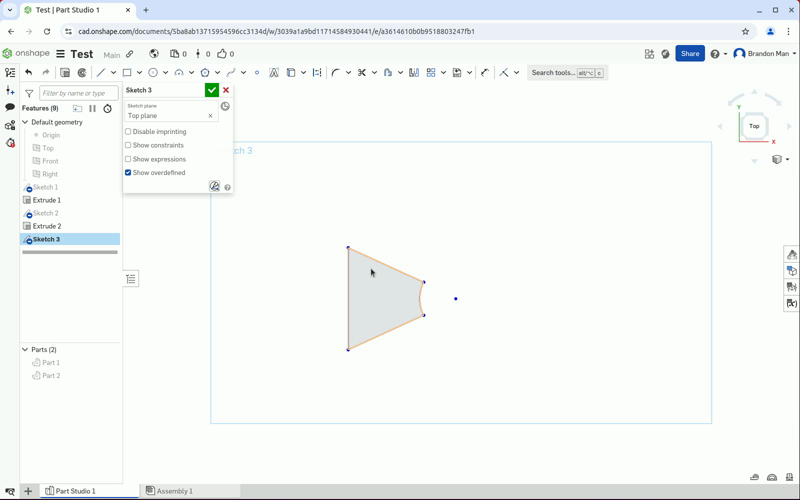
click(371, 268)
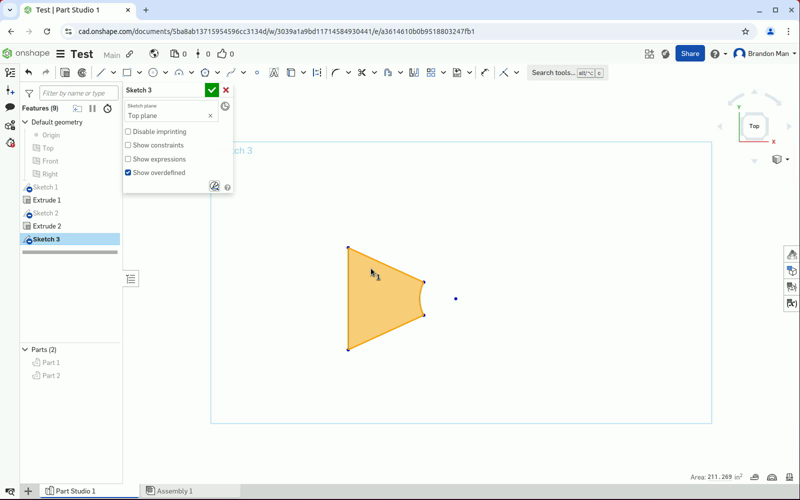
mouse_move(73, 352)
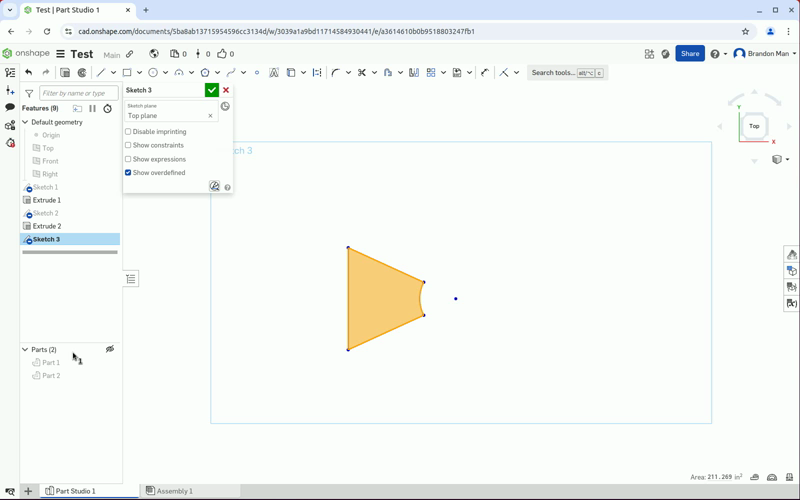
key(shift+y)
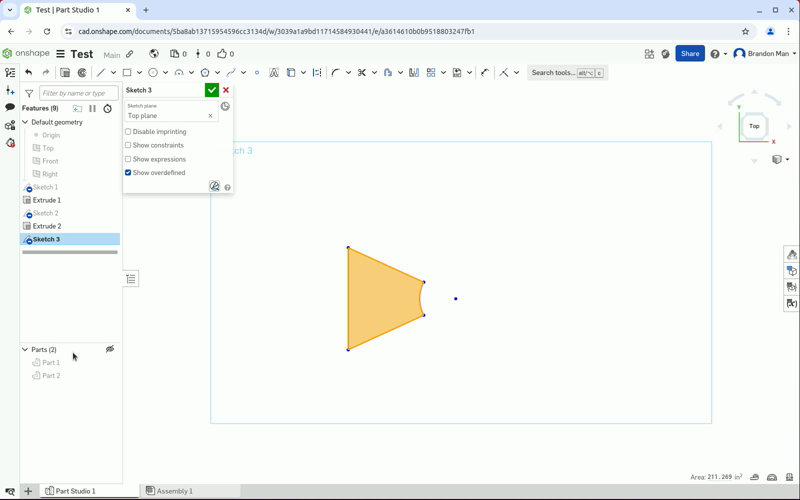
key(shift+e)
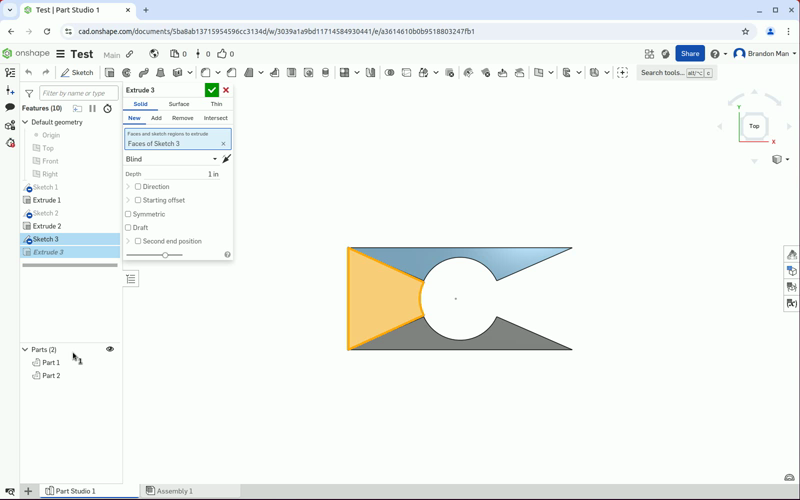
mouse_move(143, 106)
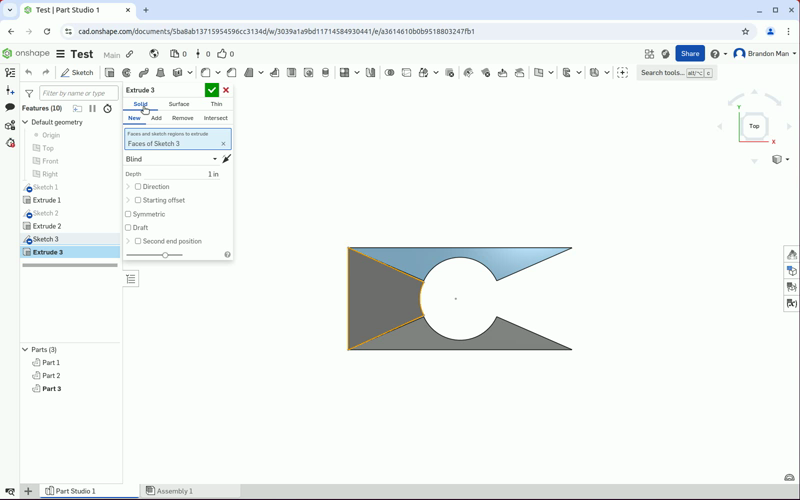
click(143, 106)
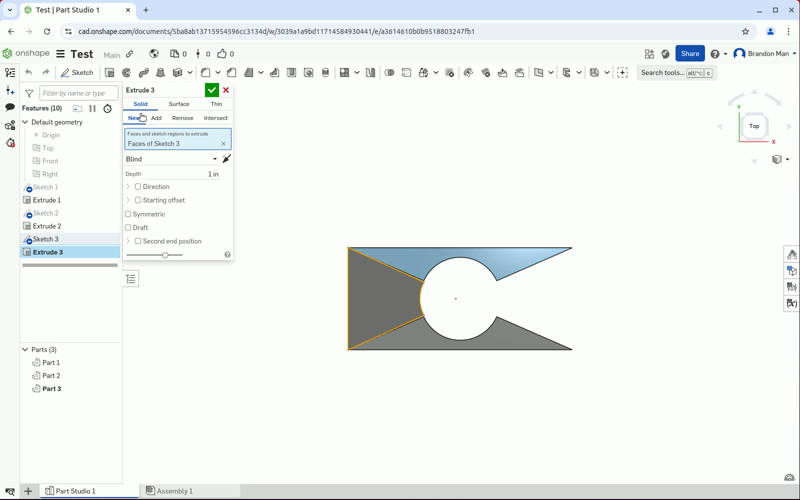
mouse_move(137, 120)
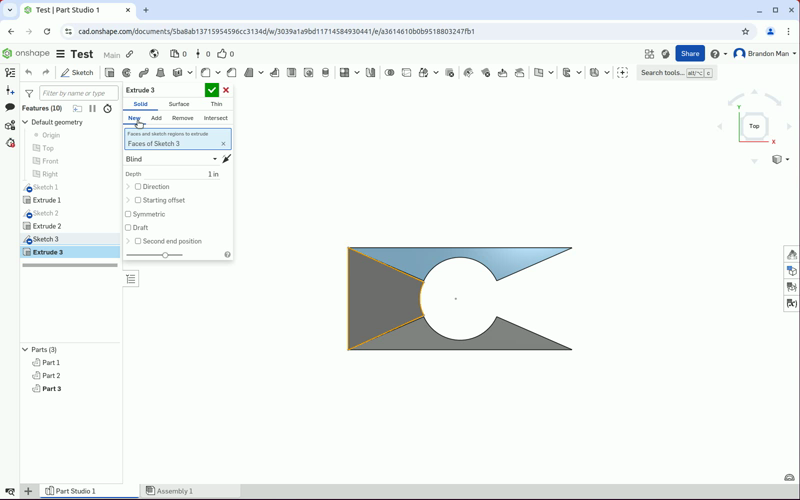
click(137, 120)
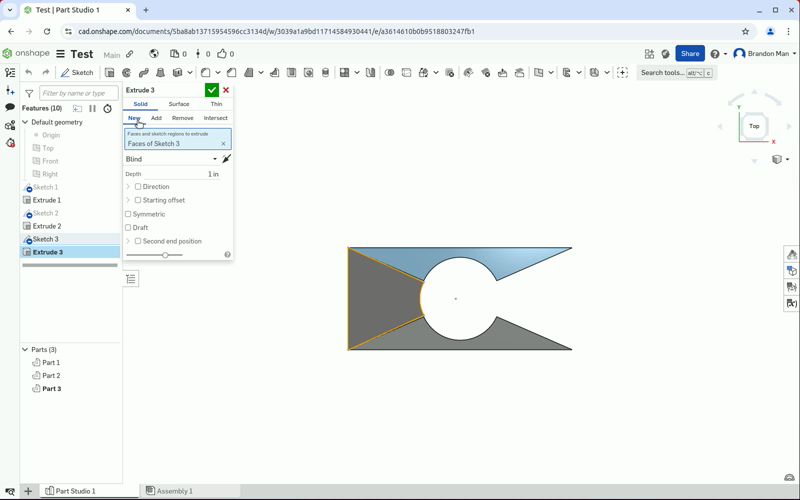
key(tab, 4)
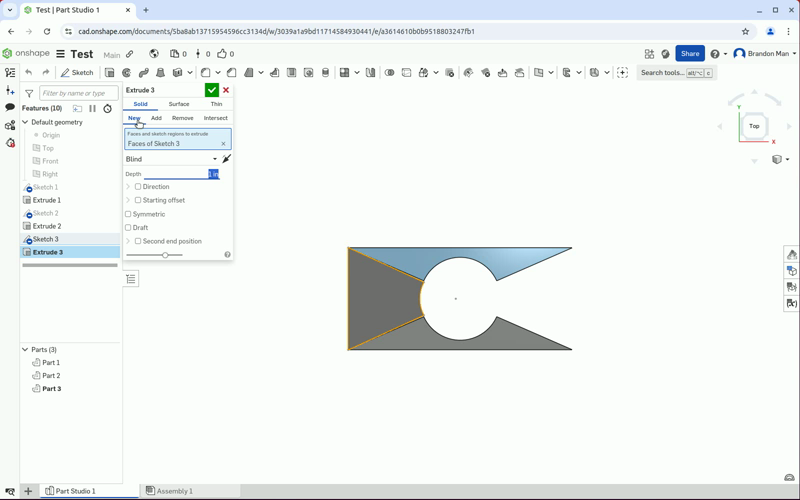
text(10.351)
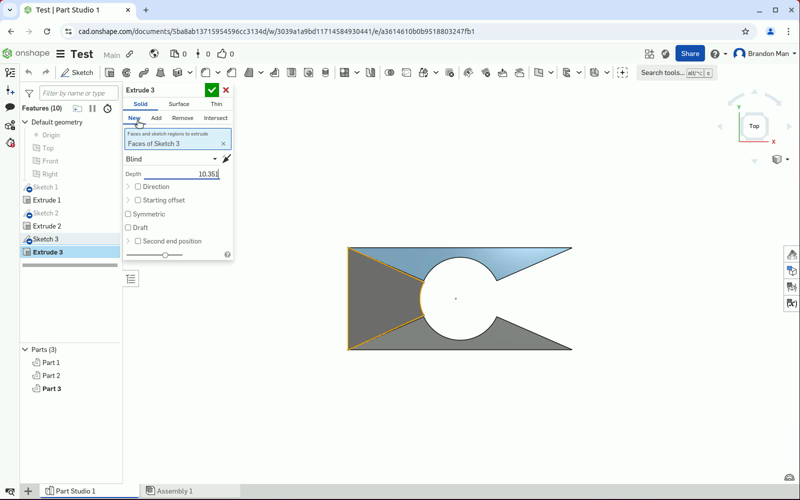
key(enter)
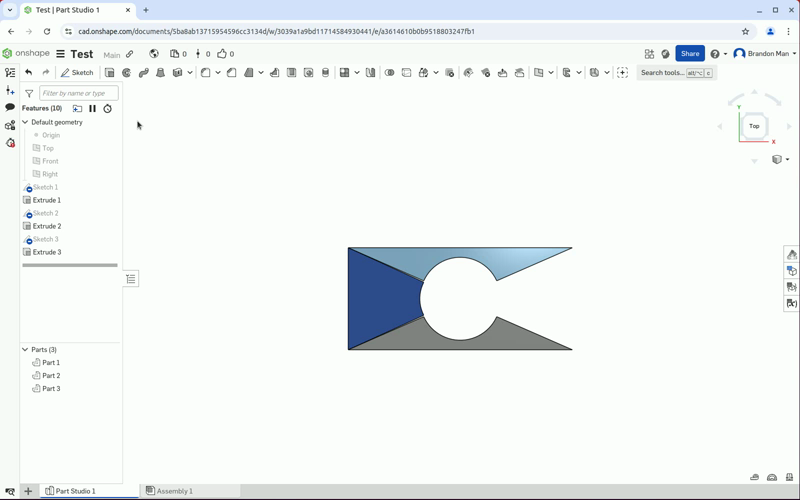
key(shift+h)
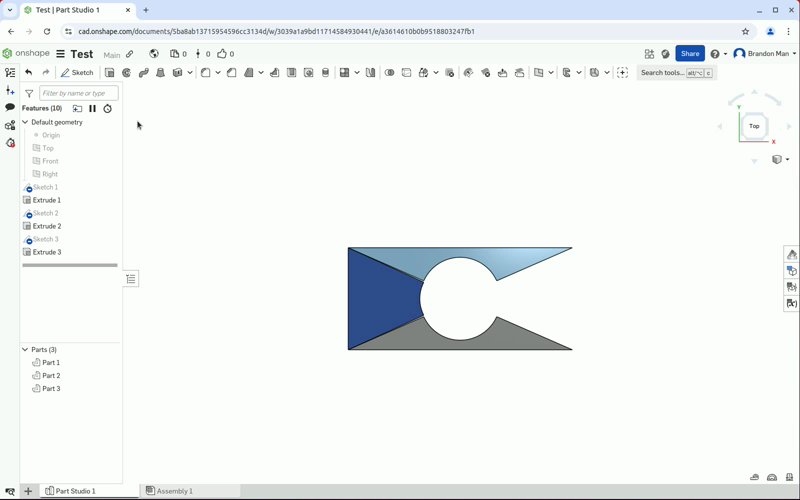
key(shift+h)
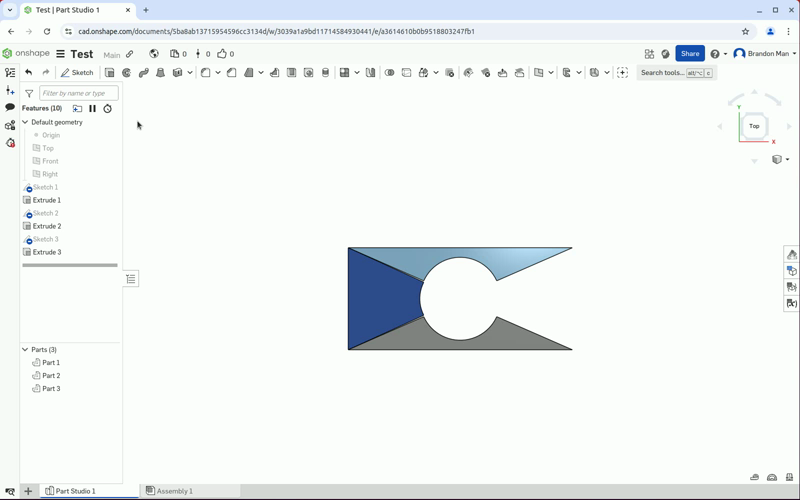
mouse_move(73, 189)
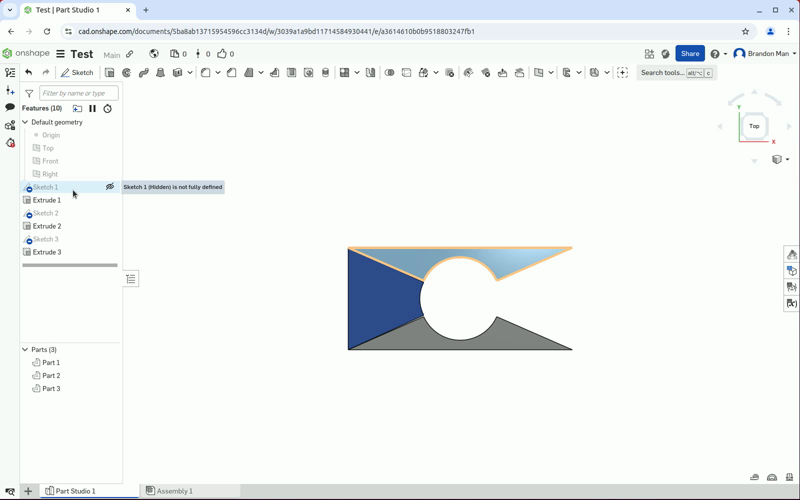
click(73, 189)
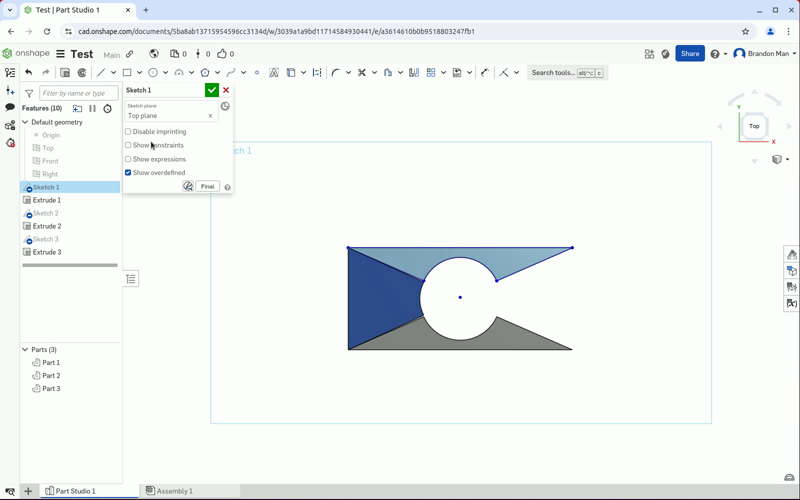
mouse_move(229, 92)
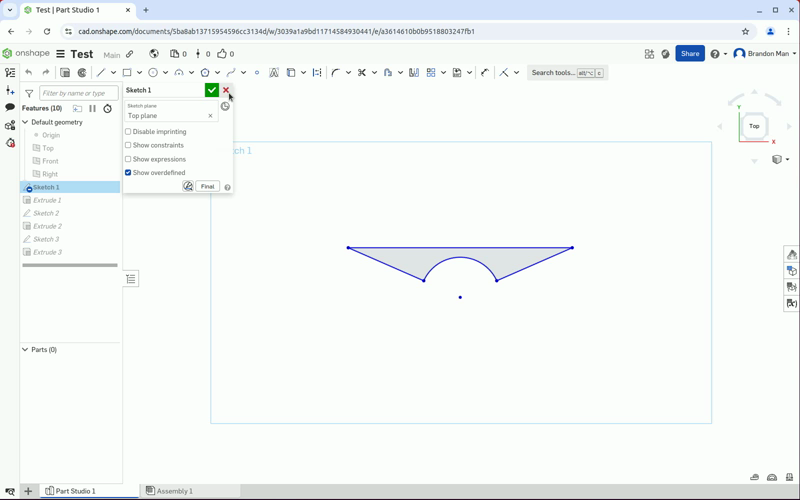
click(229, 92)
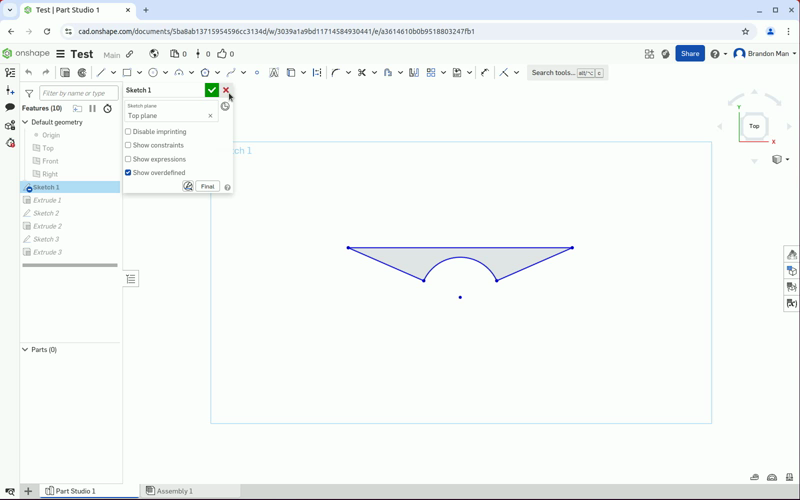
key(shift+s)
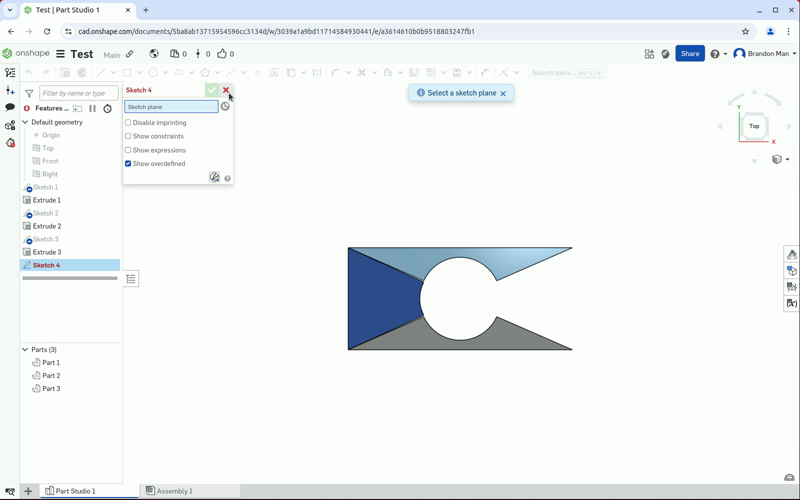
mouse_move(73, 150)
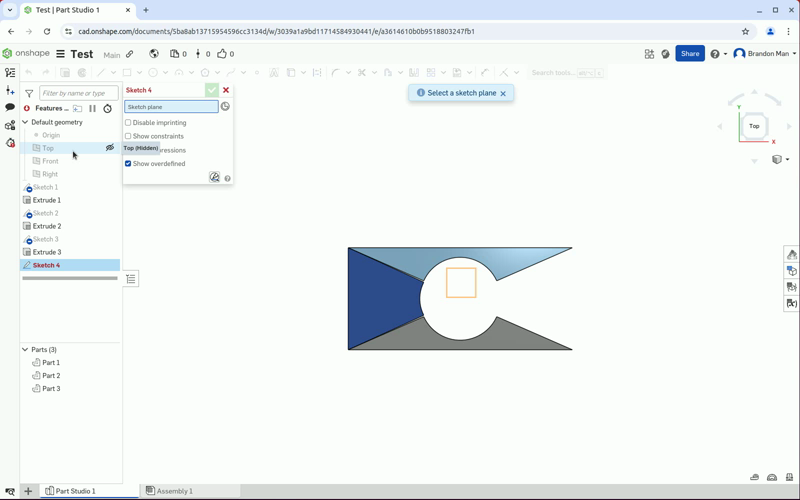
click(73, 150)
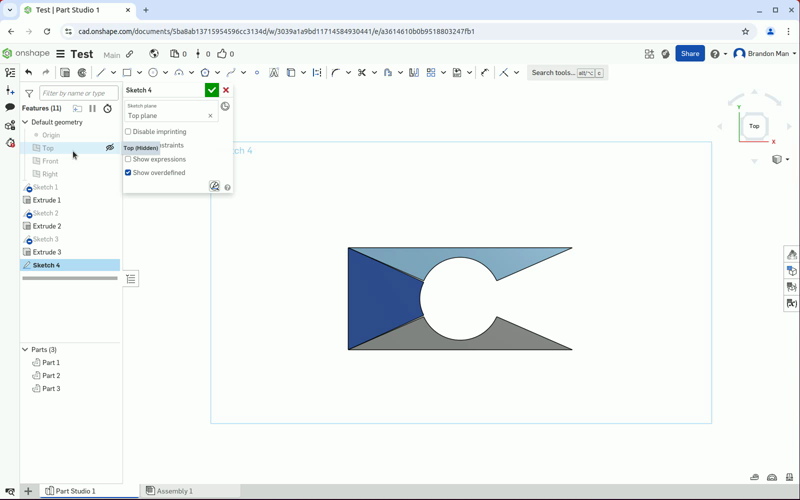
mouse_move(73, 352)
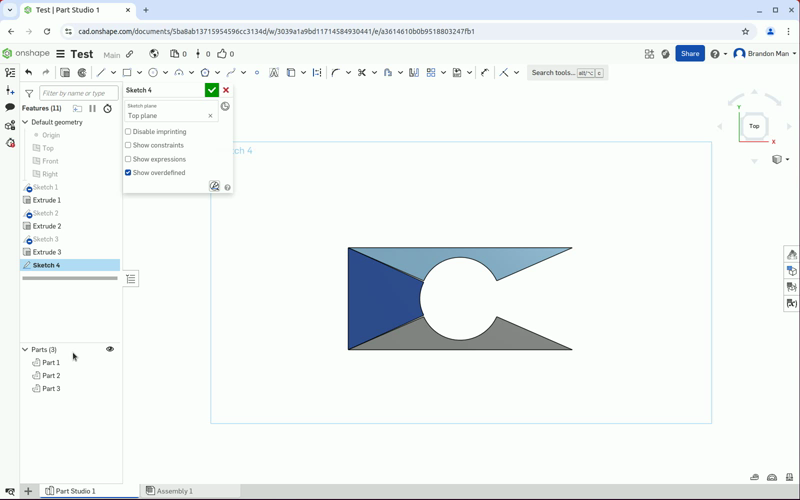
key(y)
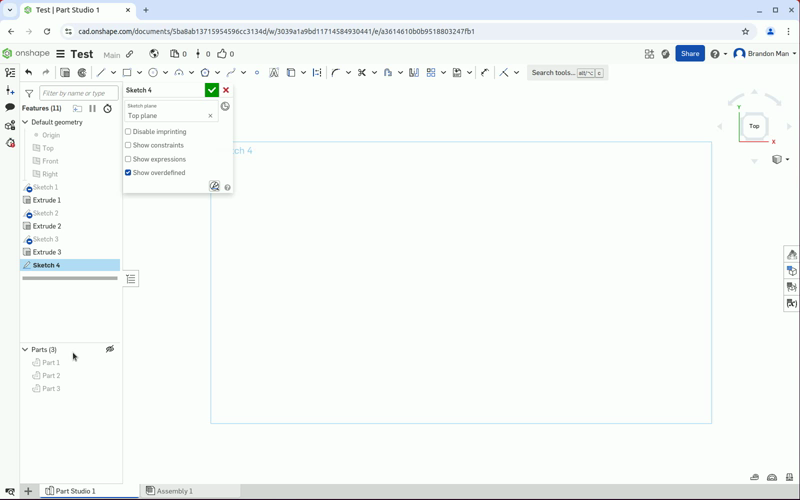
key(l)
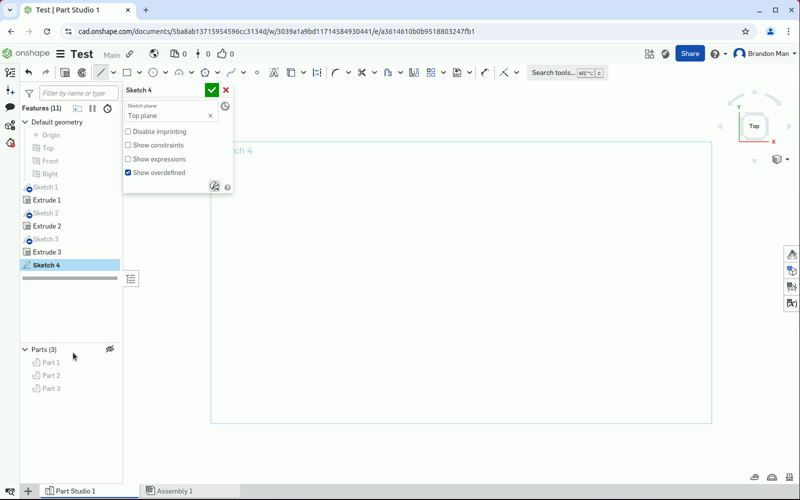
key_down(shift)
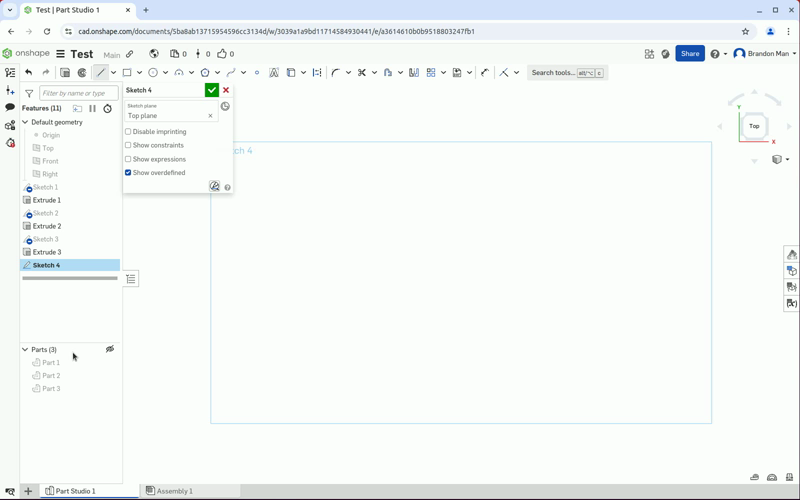
mouse_move(498, 315)
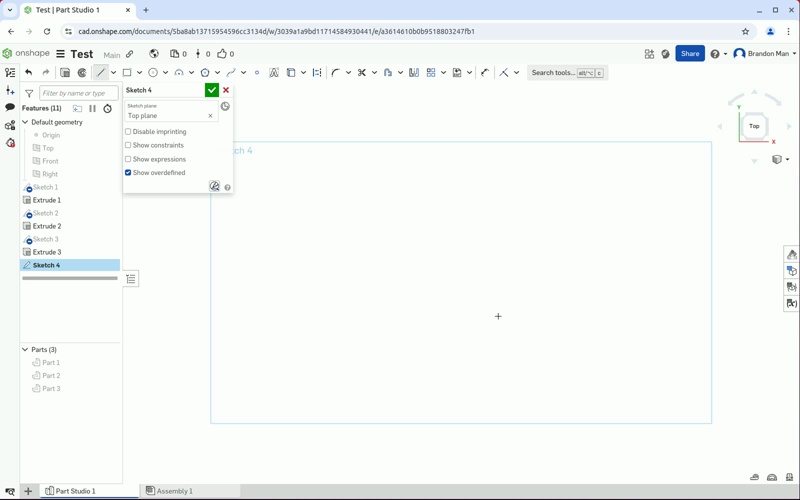
click(498, 315)
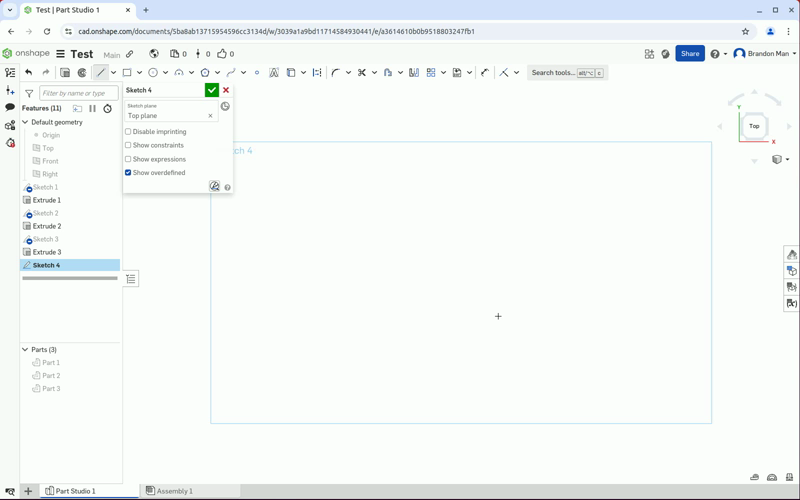
key_up(shift)
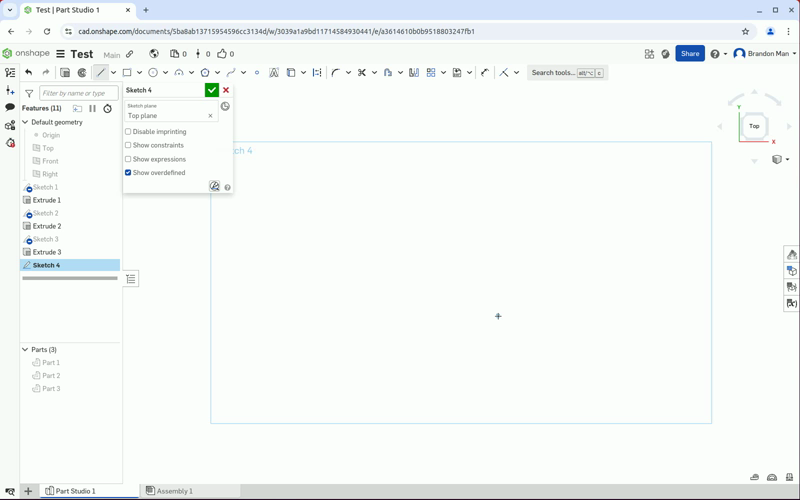
key_down(shift)
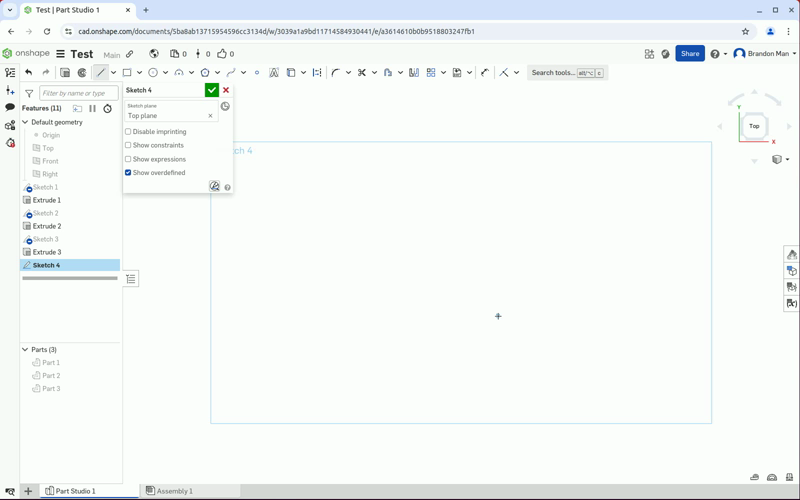
mouse_move(573, 349)
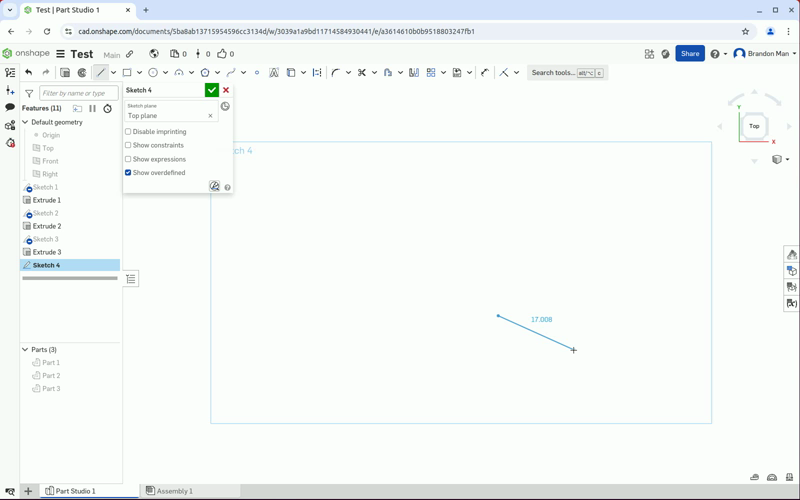
click(573, 349)
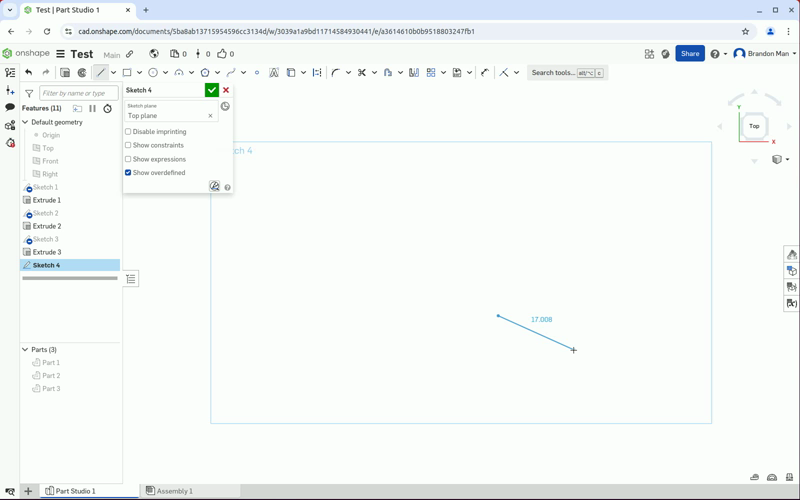
key_up(shift)
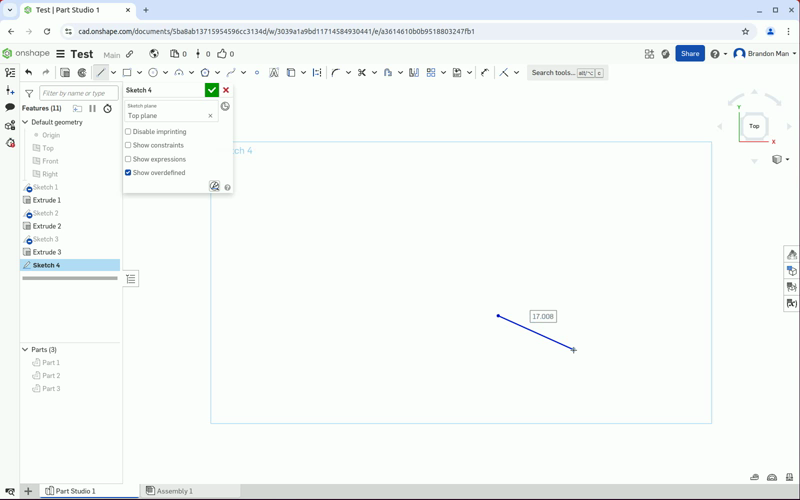
key_down(shift)
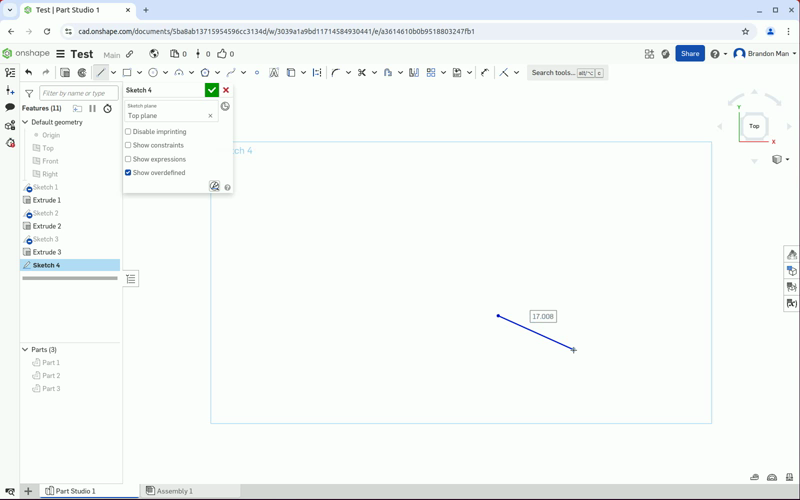
mouse_move(573, 248)
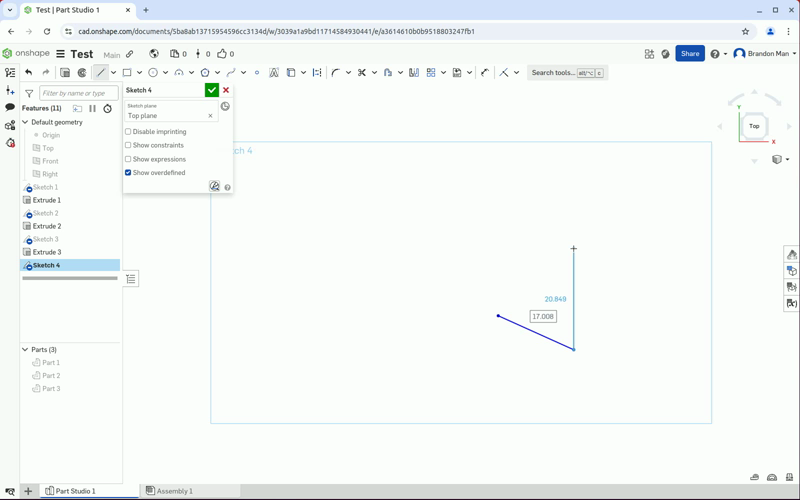
click(573, 248)
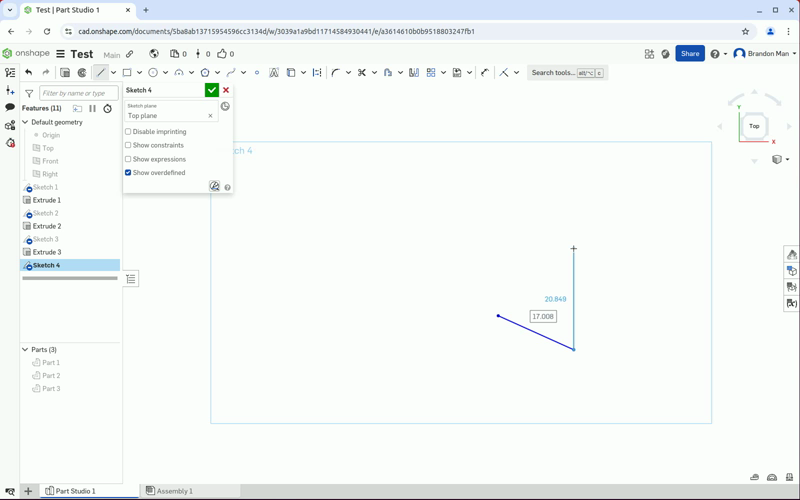
key_up(shift)
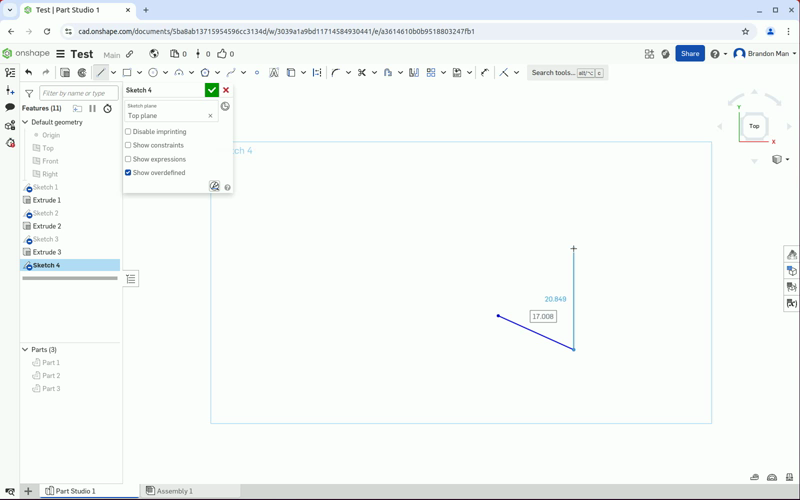
key_down(shift)
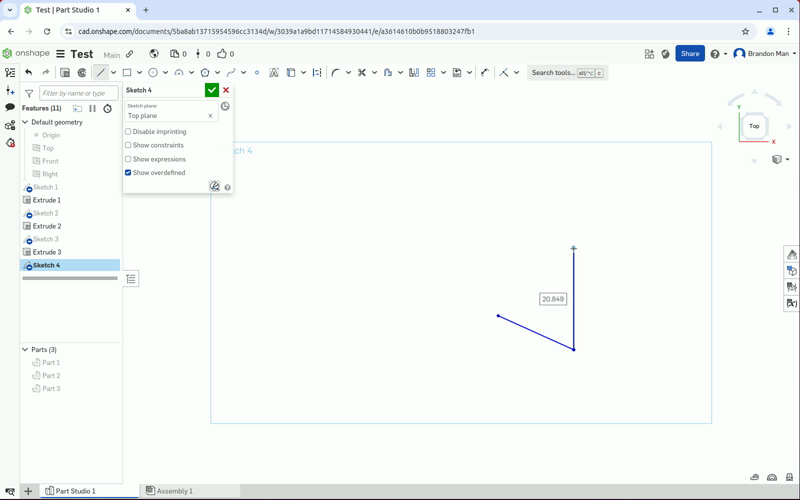
mouse_move(498, 282)
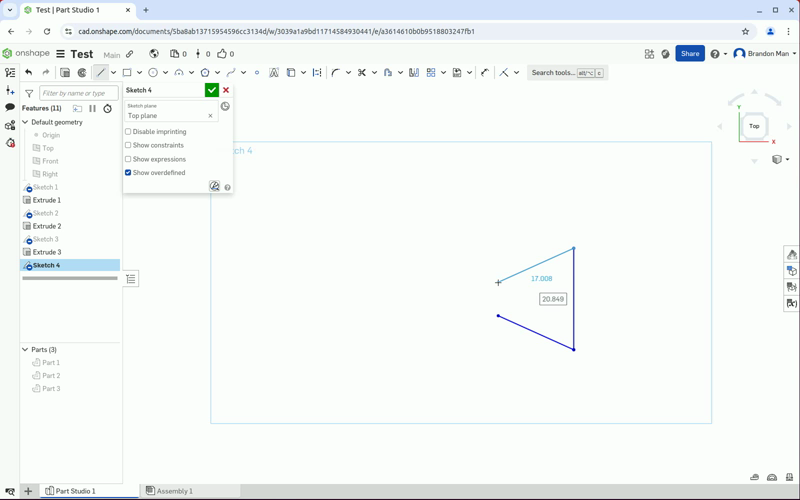
click(498, 282)
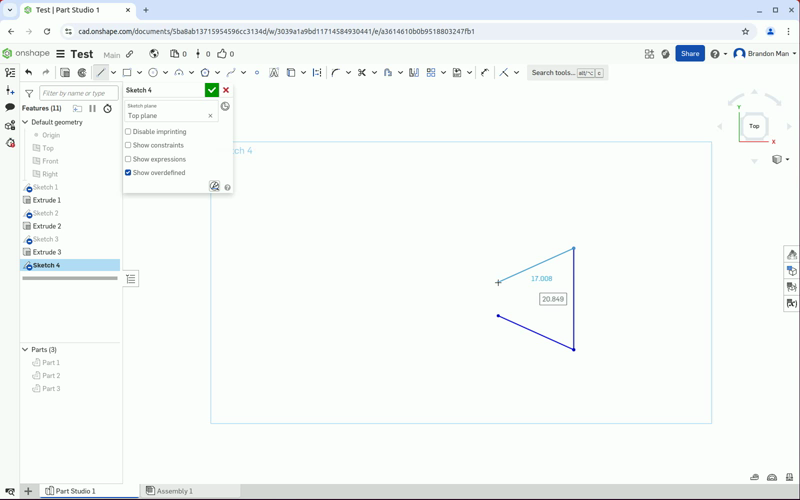
key_up(shift)
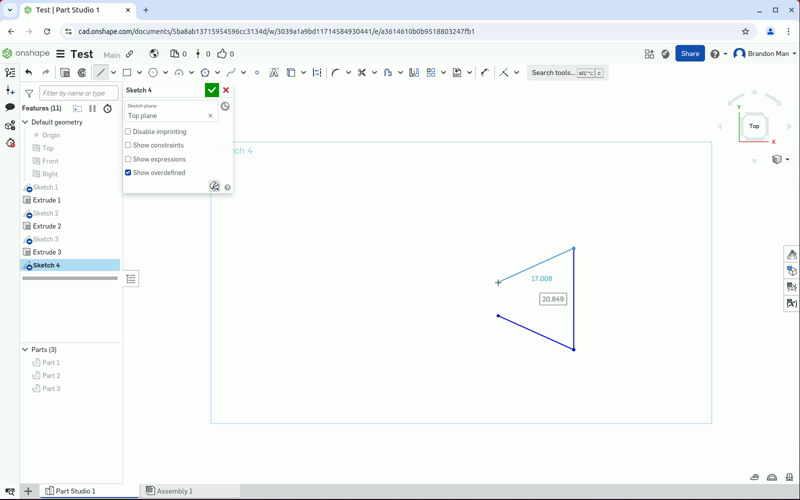
key(esc)
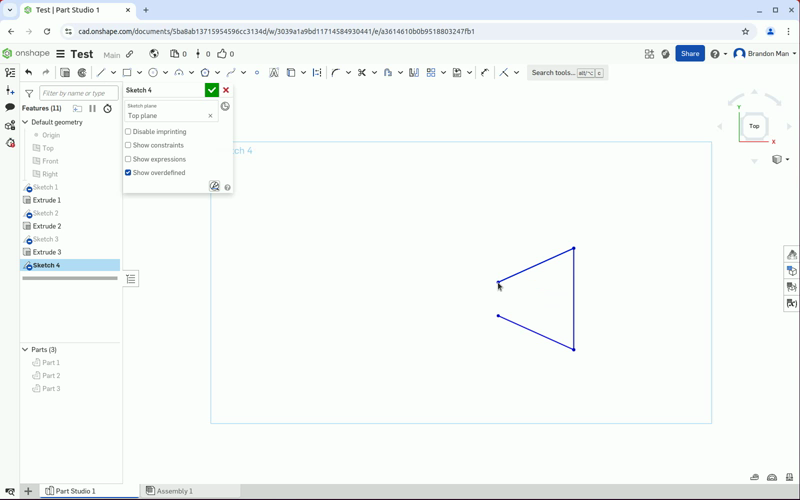
key(a)
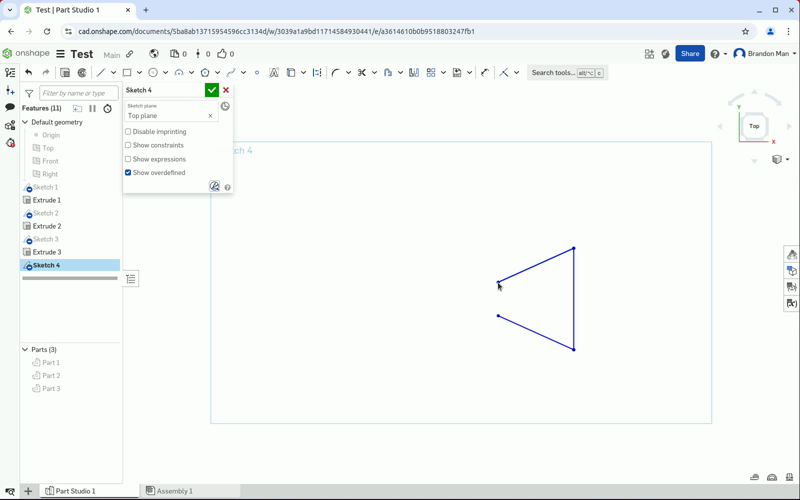
mouse_move(498, 282)
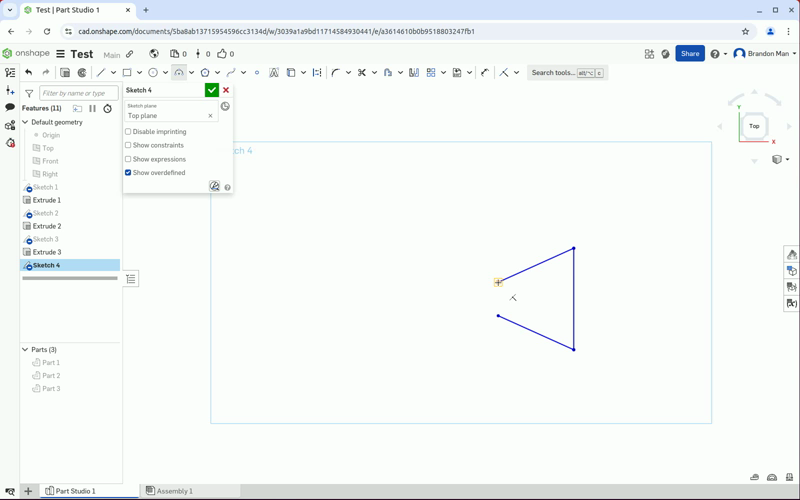
click(498, 282)
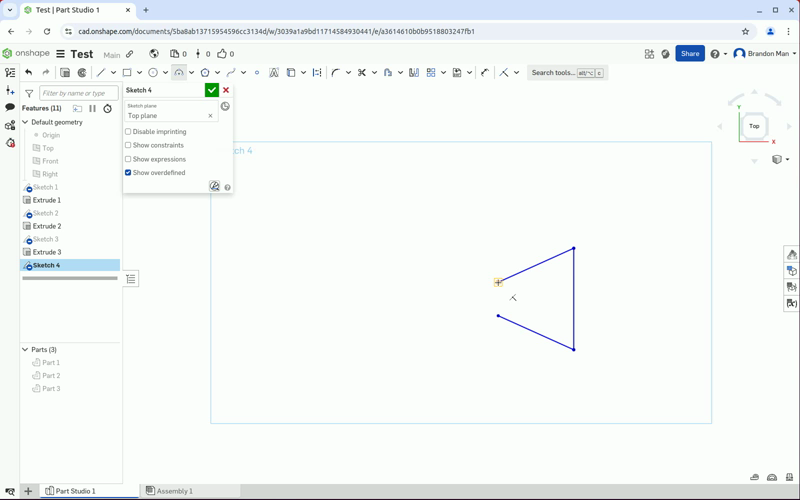
mouse_move(498, 315)
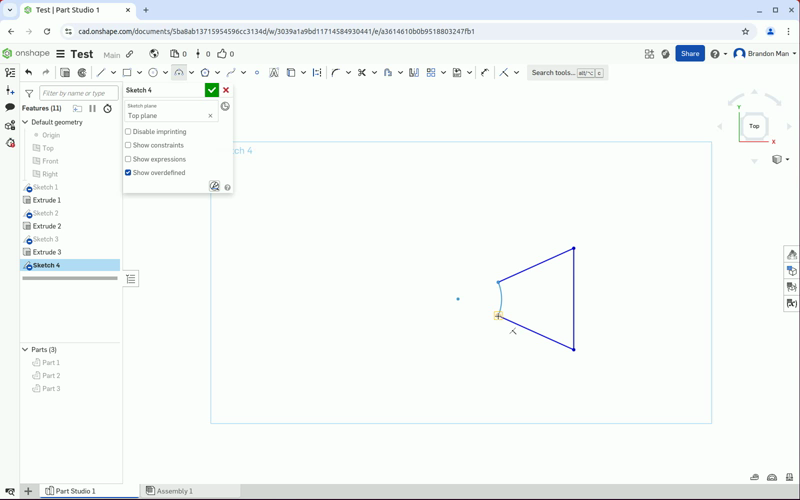
click(498, 315)
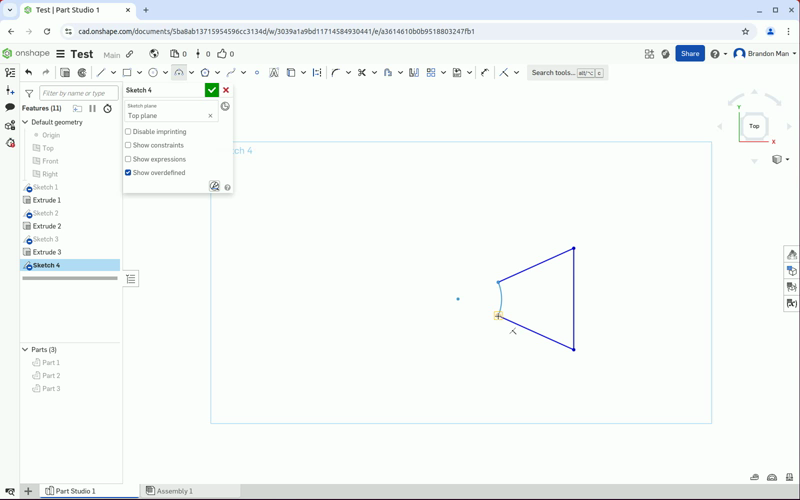
key_down(shift)
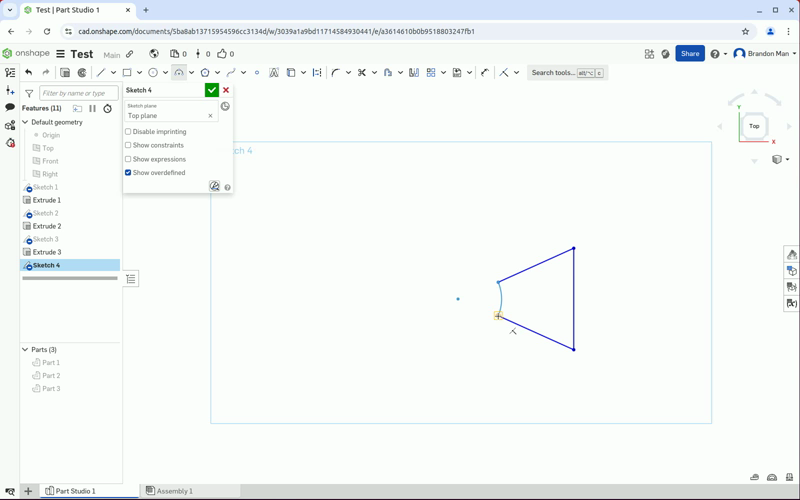
mouse_move(501, 299)
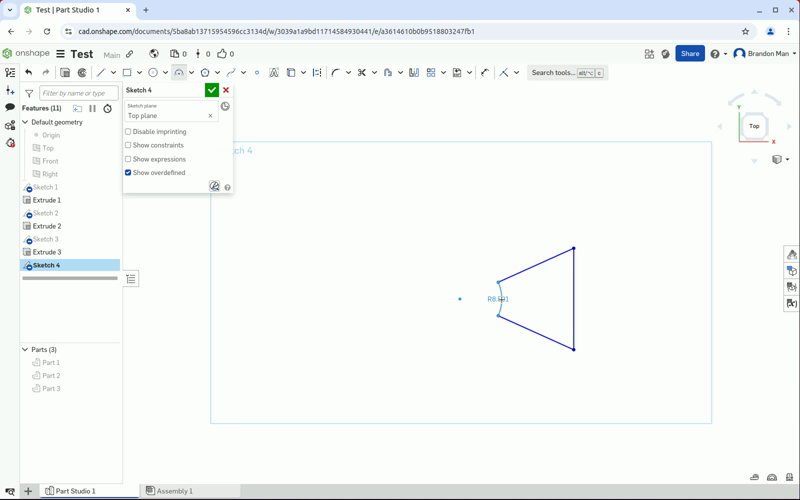
click(501, 299)
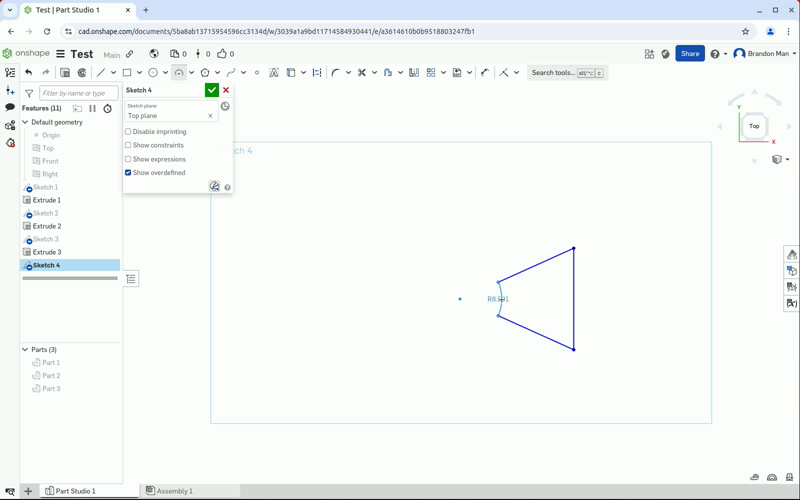
key_up(shift)
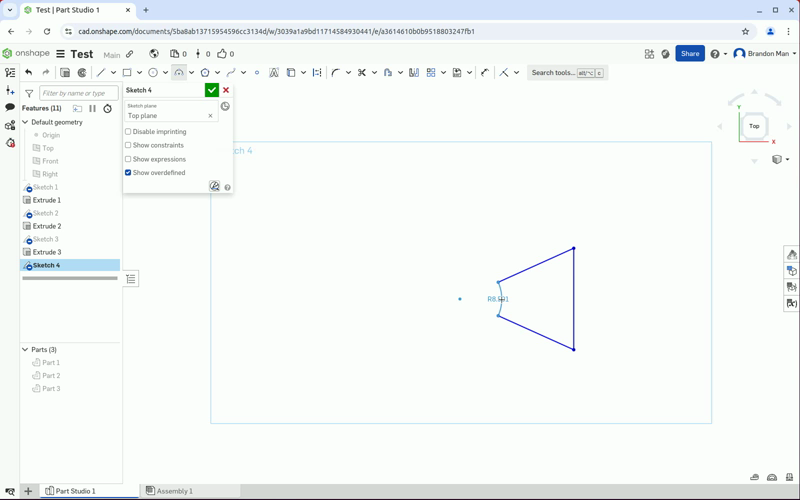
key(esc)
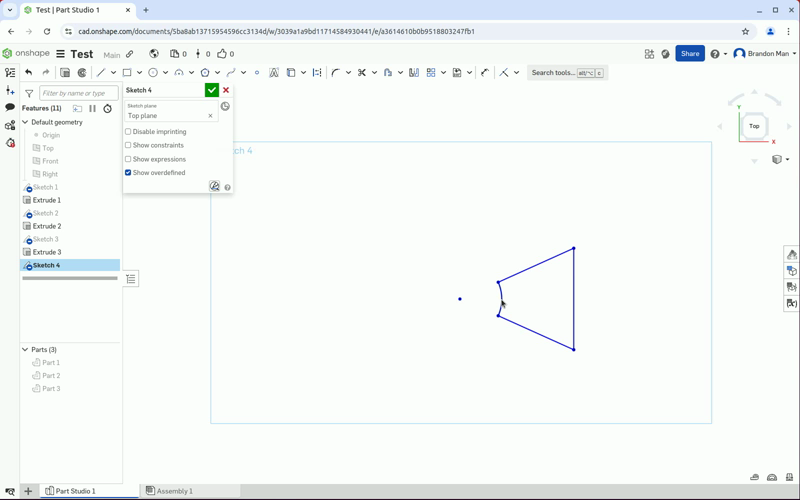
mouse_move(557, 327)
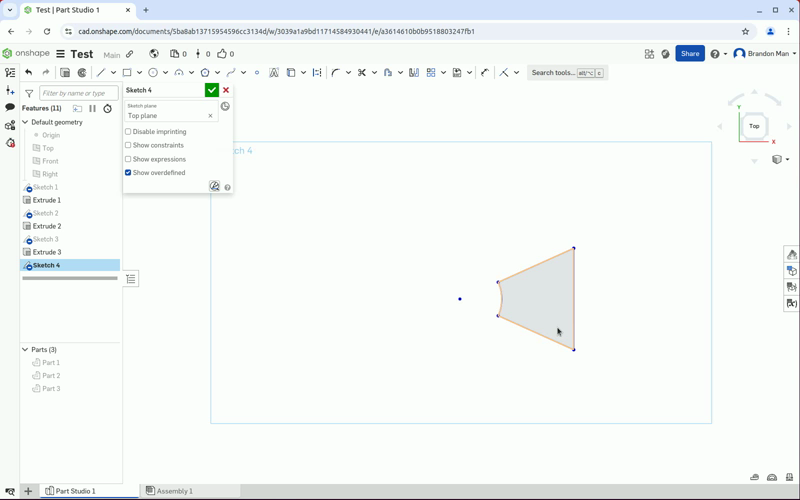
click(557, 327)
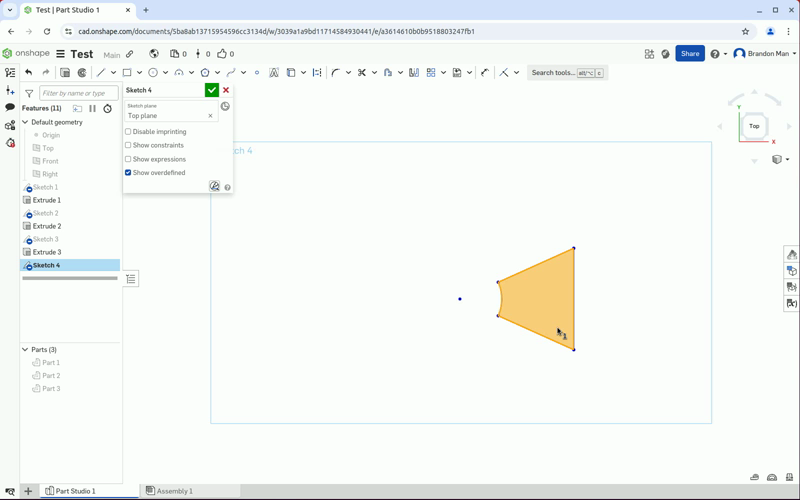
mouse_move(73, 352)
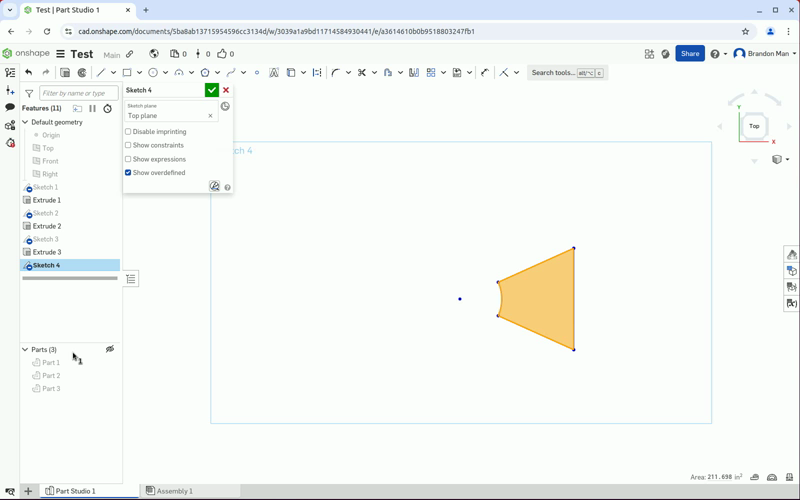
key(shift+y)
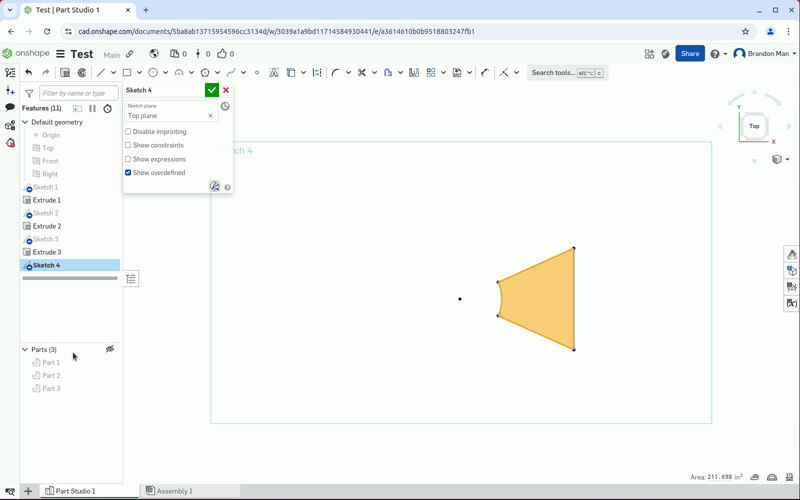
key(shift+e)
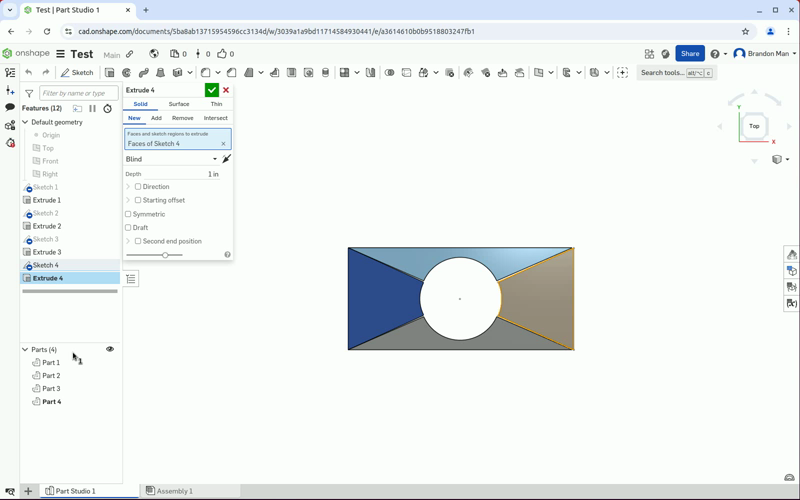
mouse_move(143, 106)
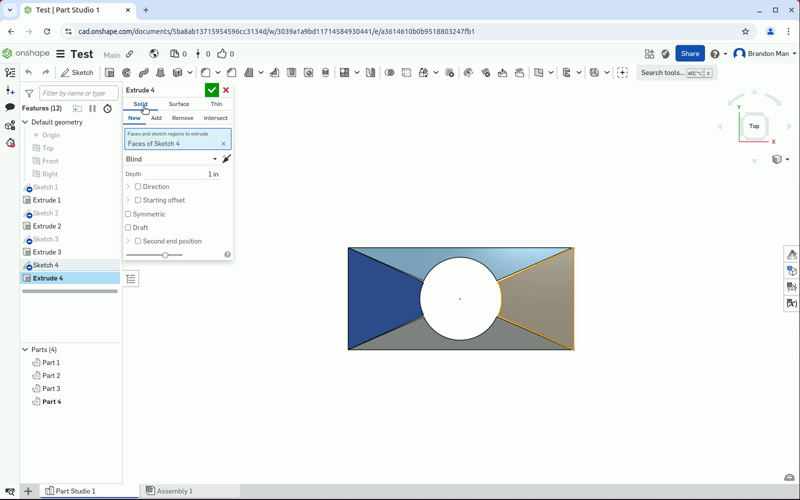
click(143, 106)
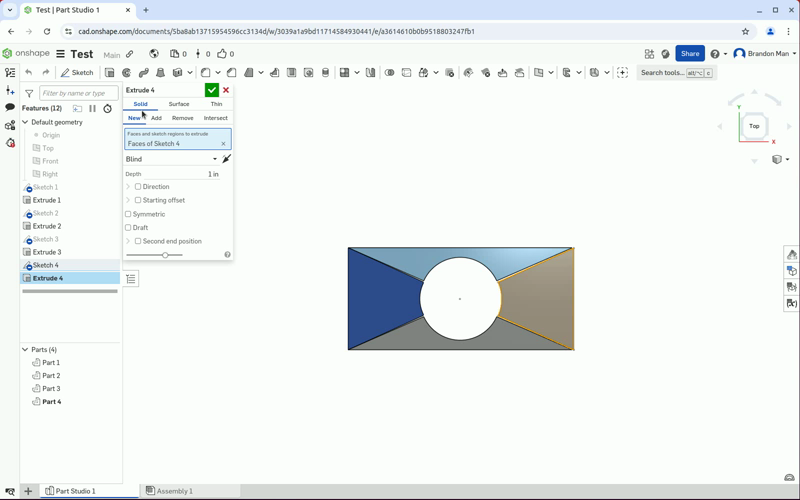
mouse_move(137, 120)
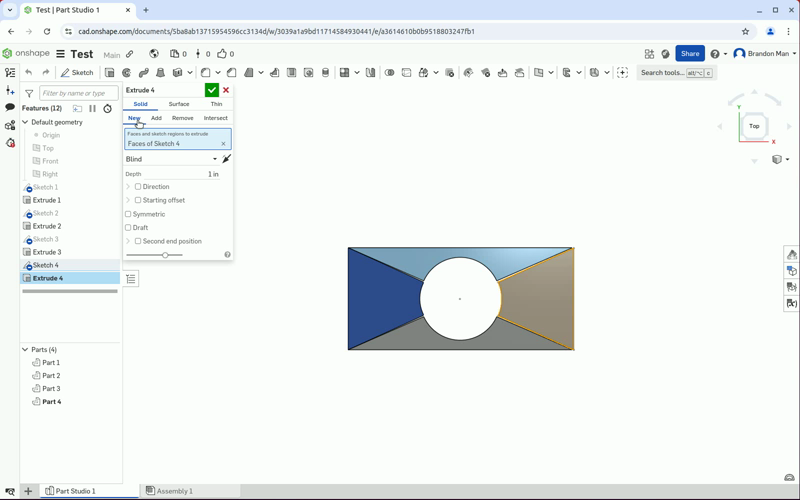
click(137, 120)
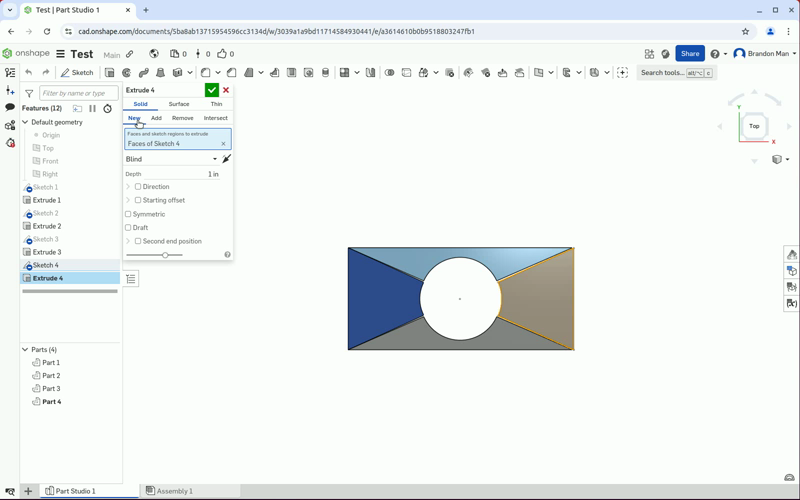
key(tab, 4)
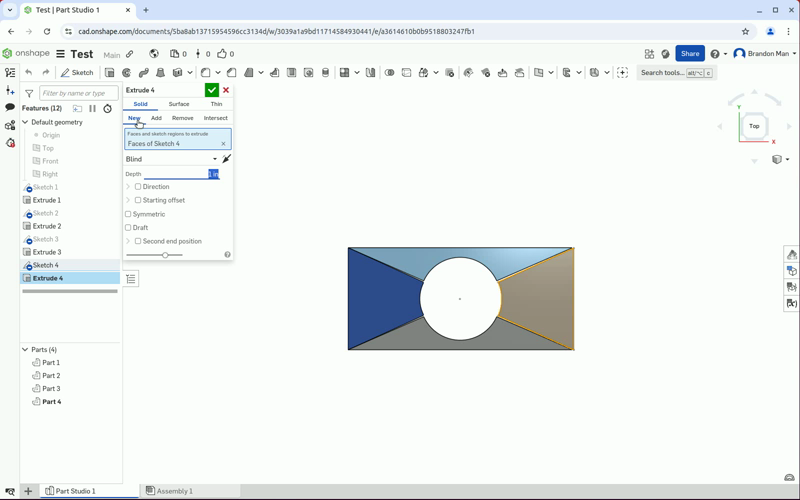
text(10.351)
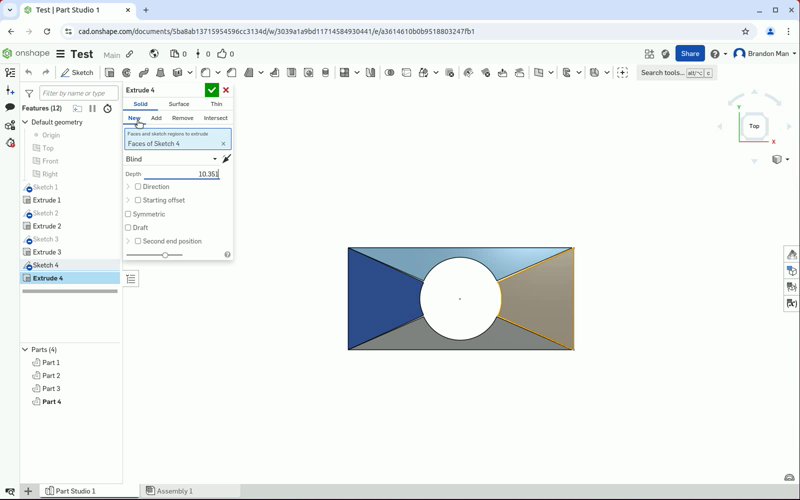
key(enter)
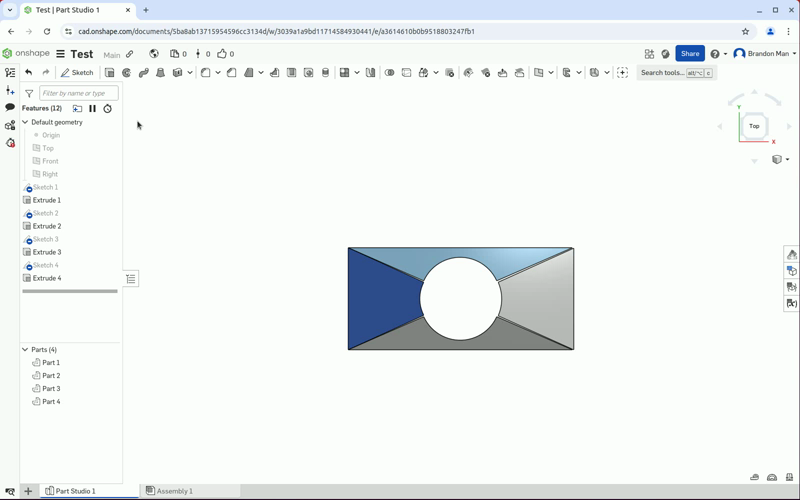
key(shift+h)
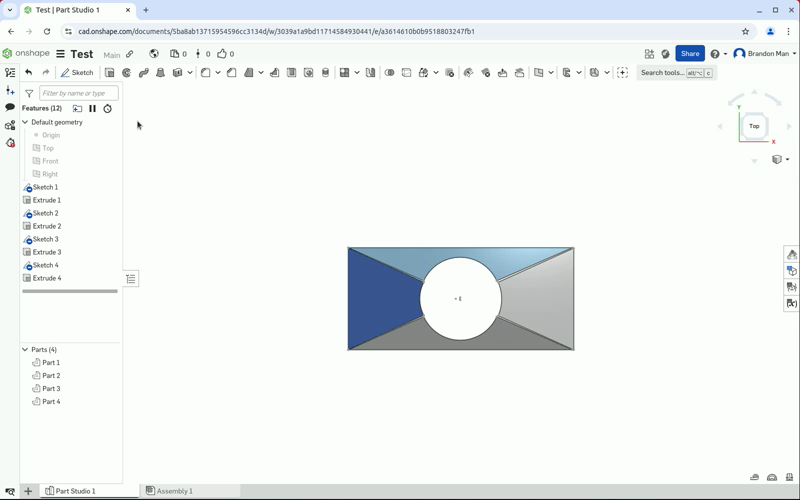
key(shift+h)
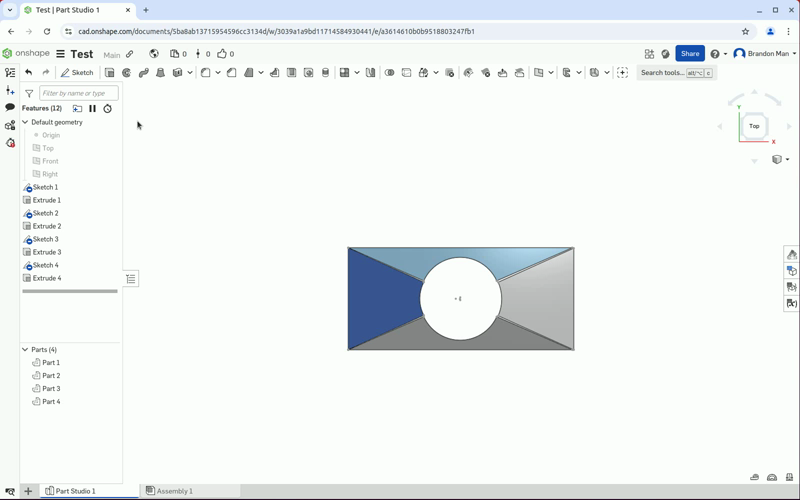
key(shift+7)
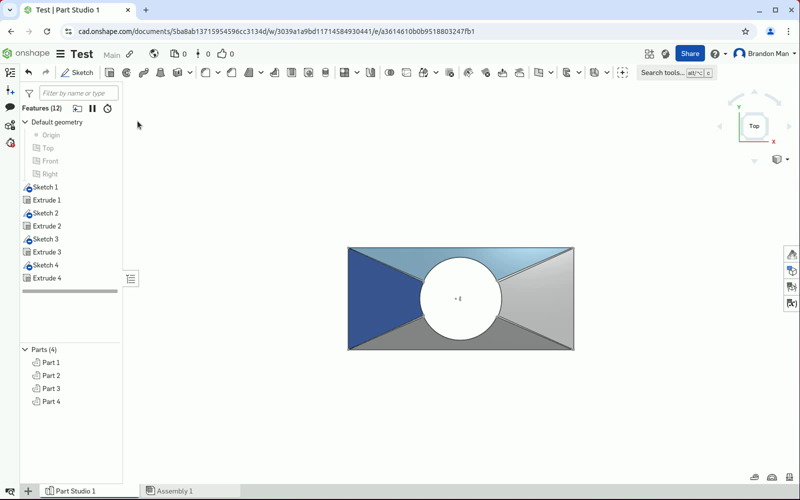
key(up, 3)
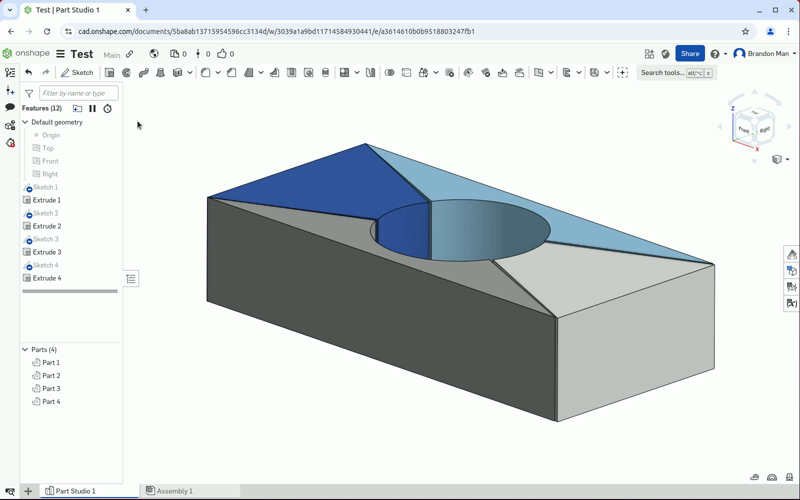
key(left, 3)
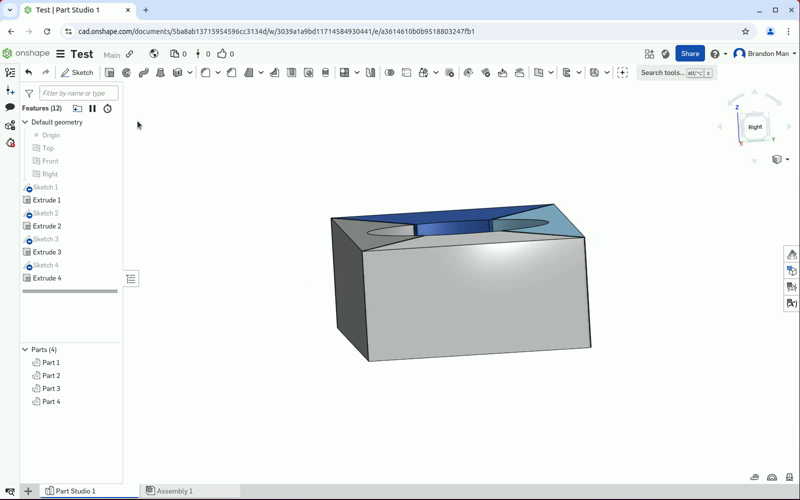
key(right, 3)
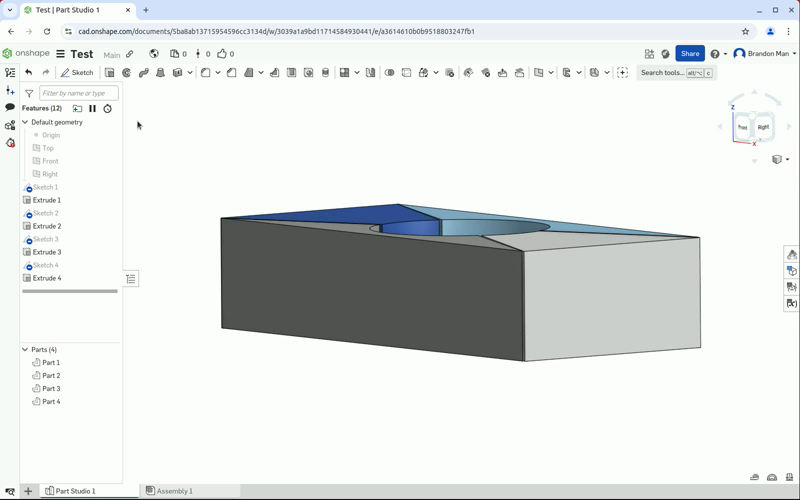
key(down, 3)
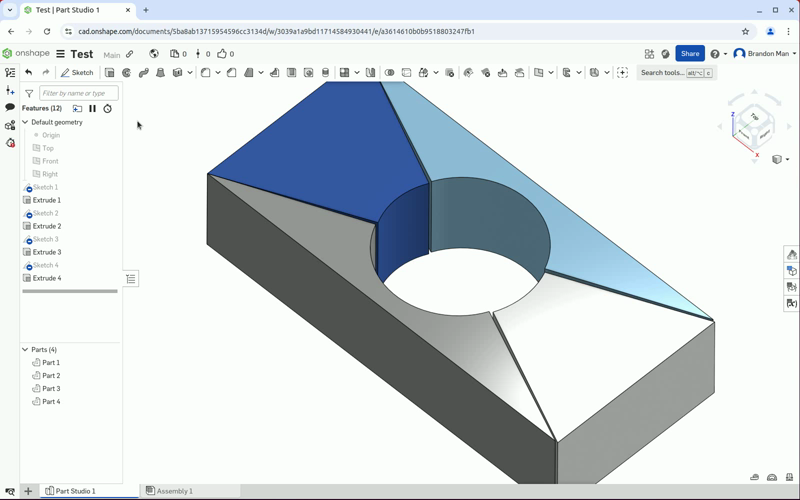
mouse_move(73, 189)
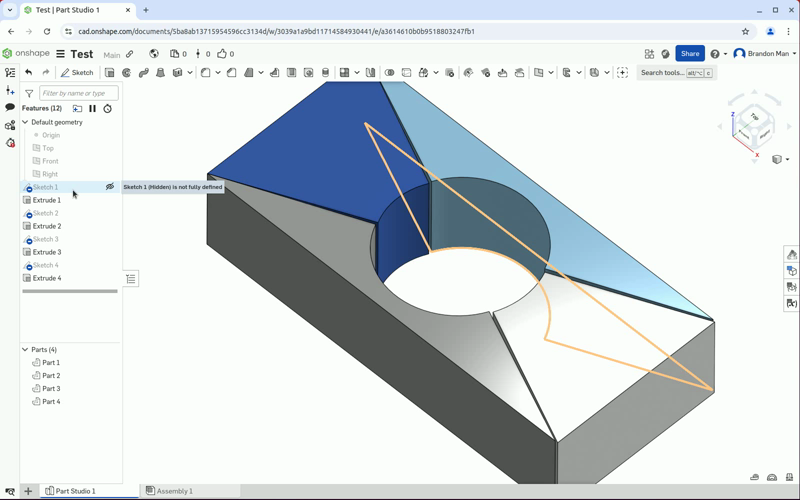
click(73, 189)